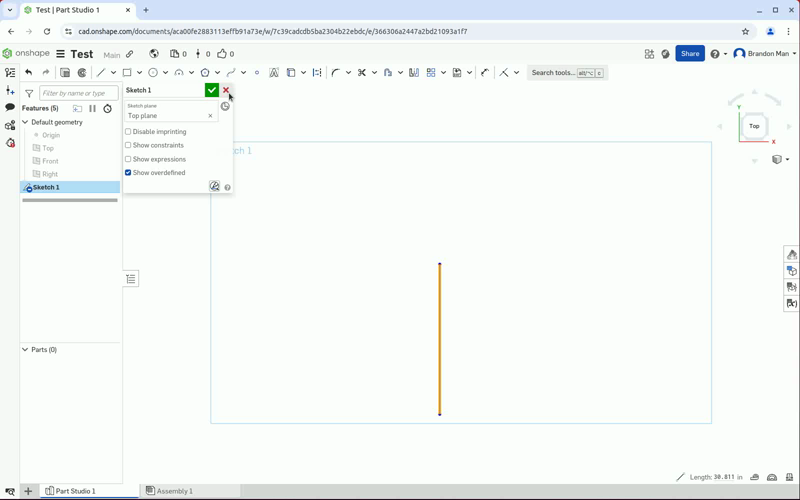
key(shift+h)
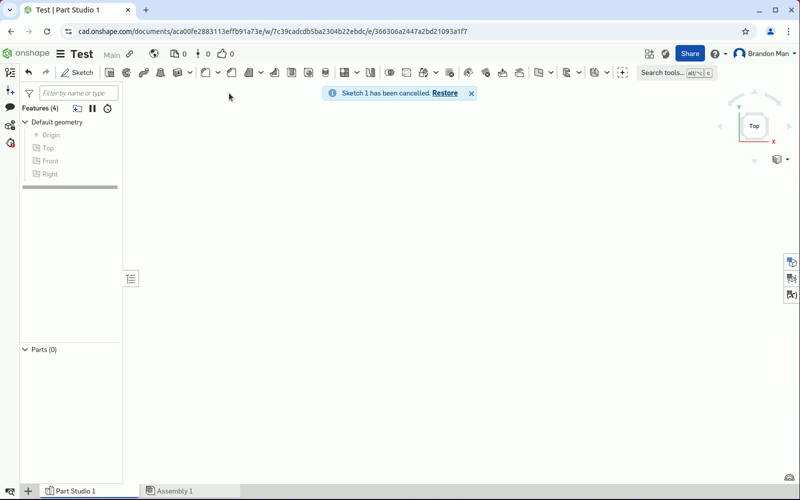
mouse_move(73, 352)
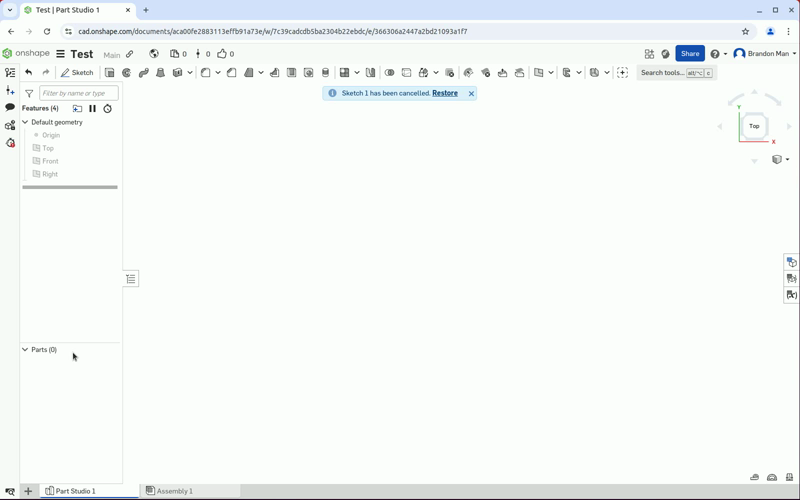
key(y)
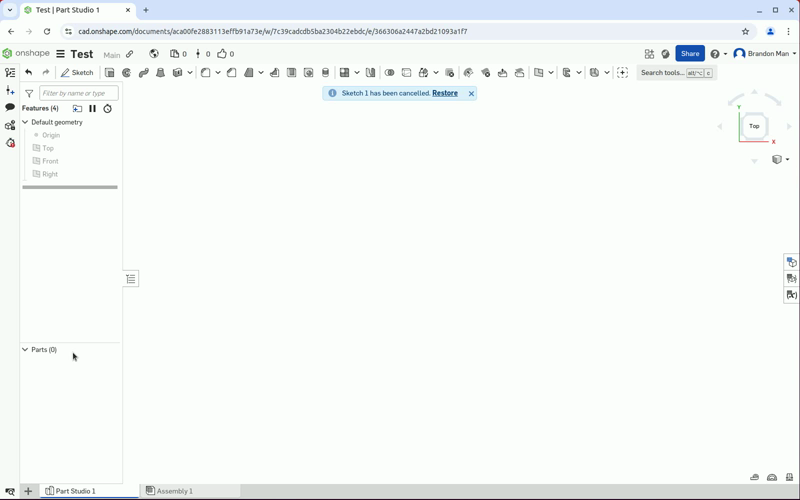
key(shift+p)
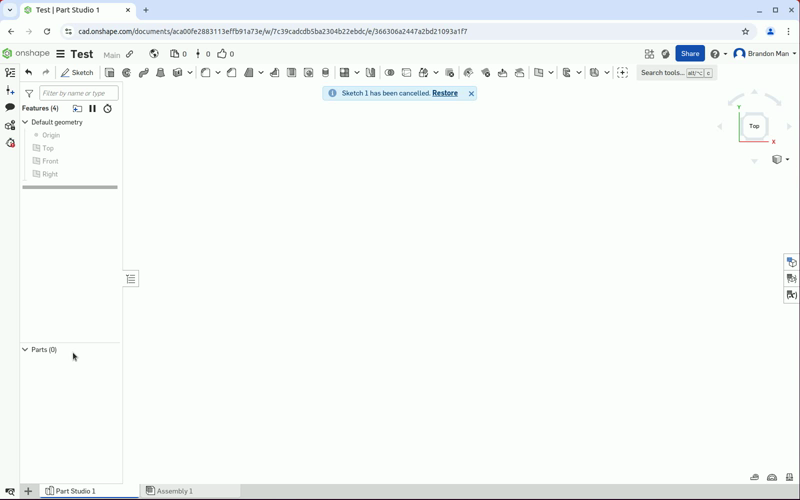
key(space)
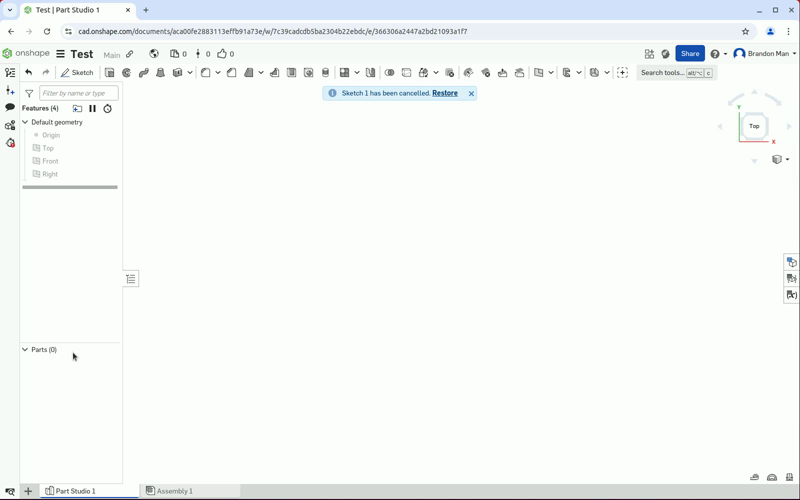
key_down(shift)
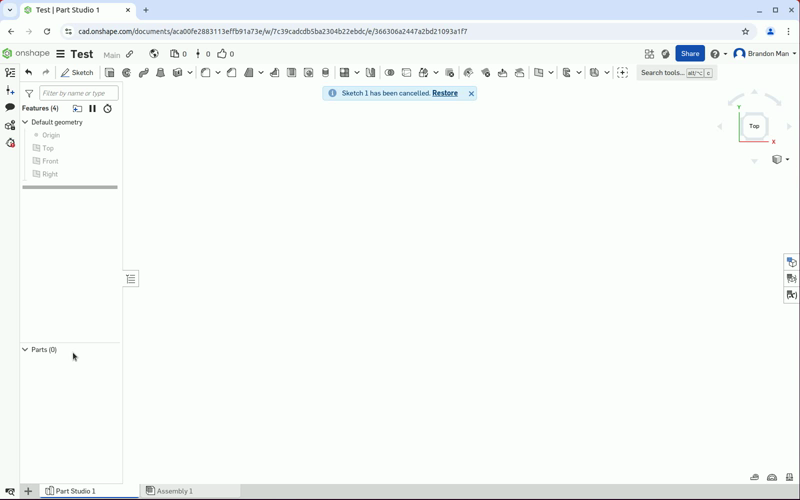
key(up)
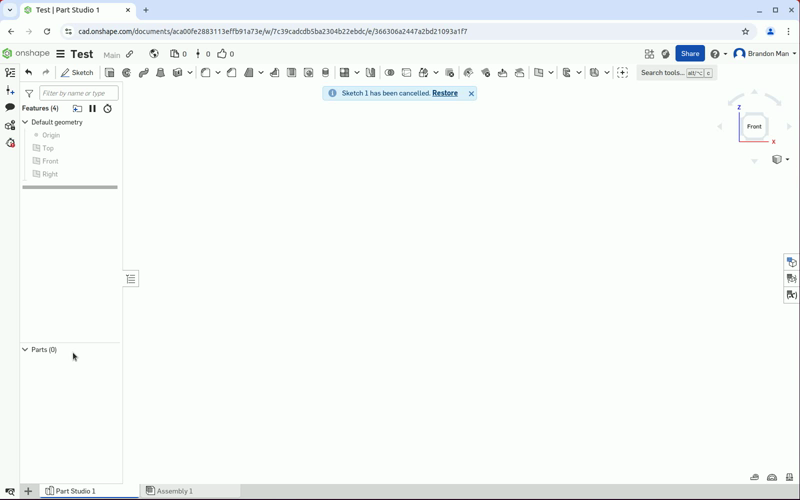
key_up(shift)
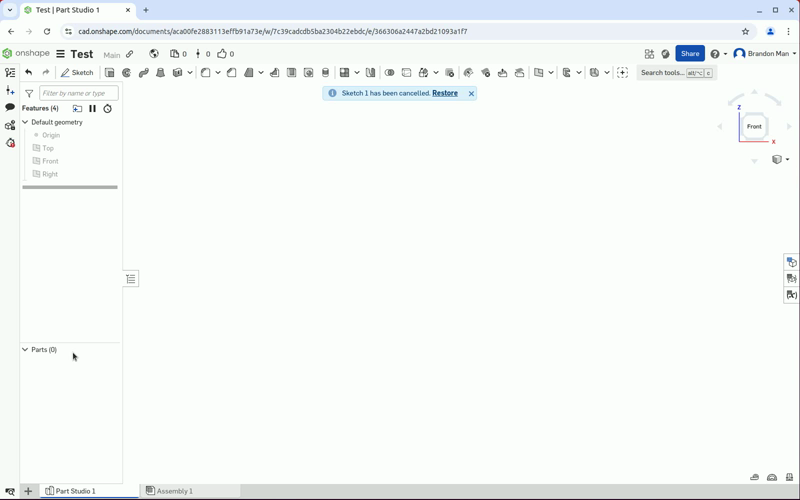
mouse_move(73, 352)
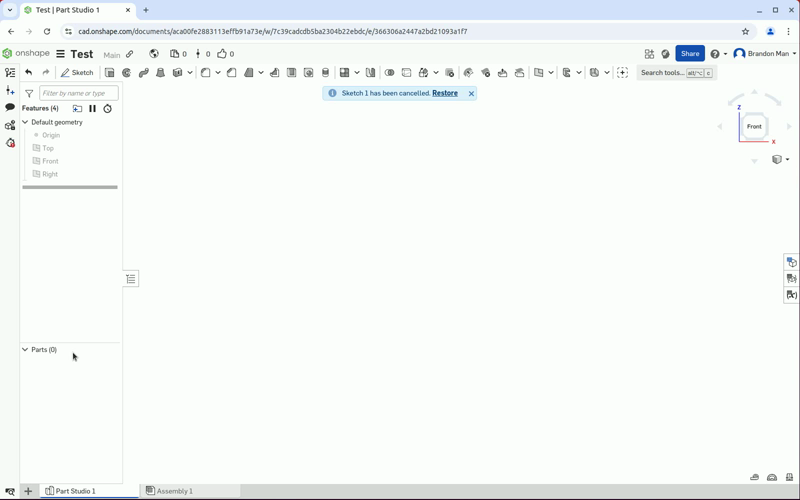
key(shift+y)
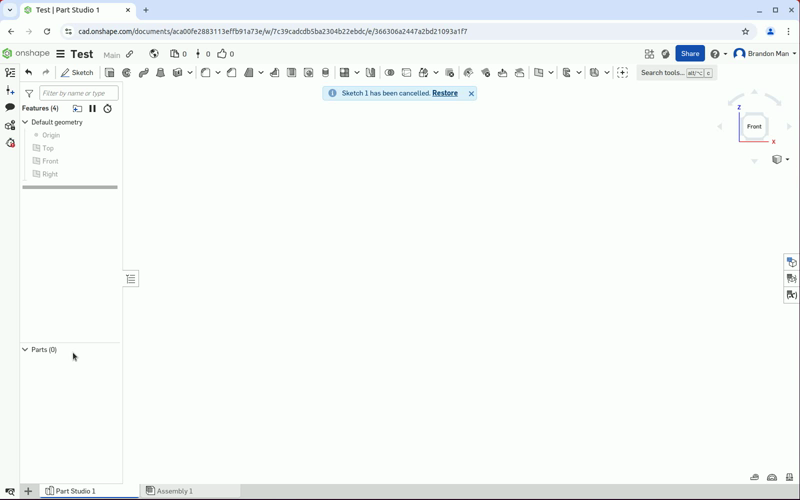
key(shift+s)
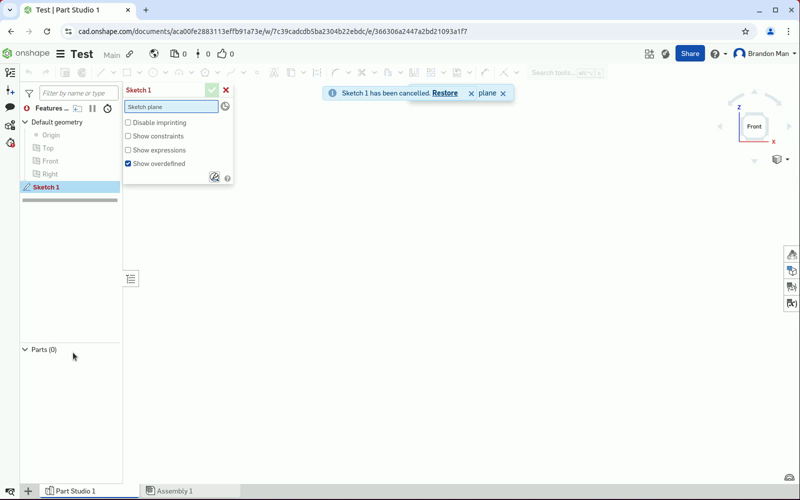
mouse_move(73, 163)
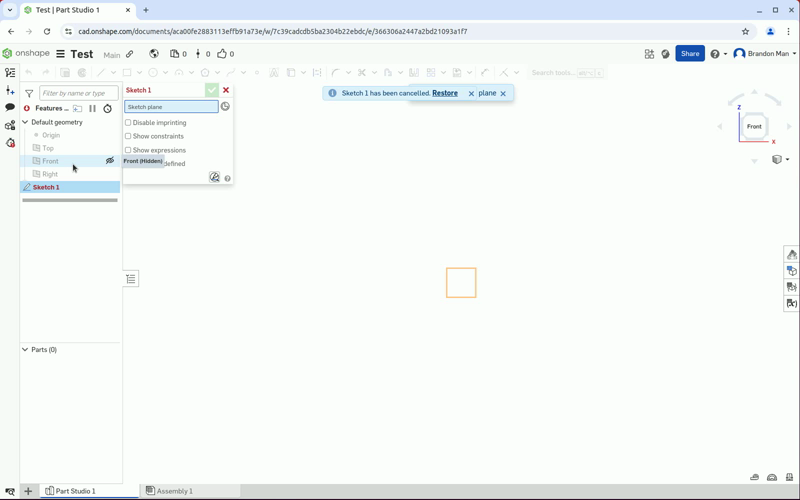
click(73, 163)
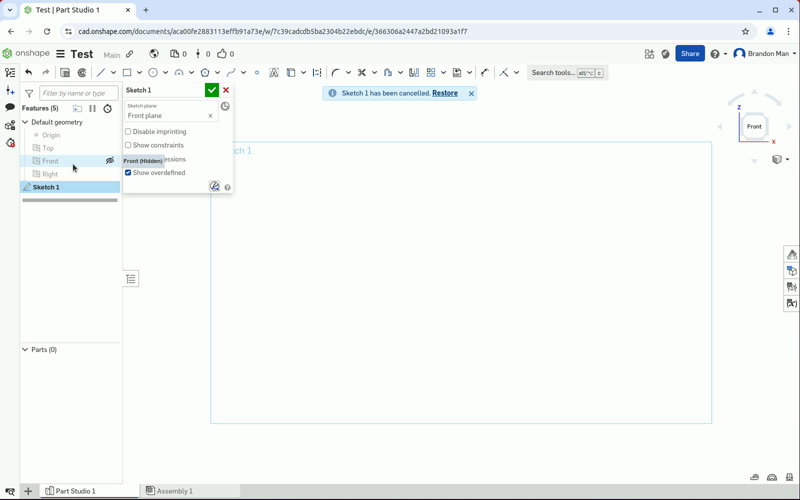
mouse_move(73, 352)
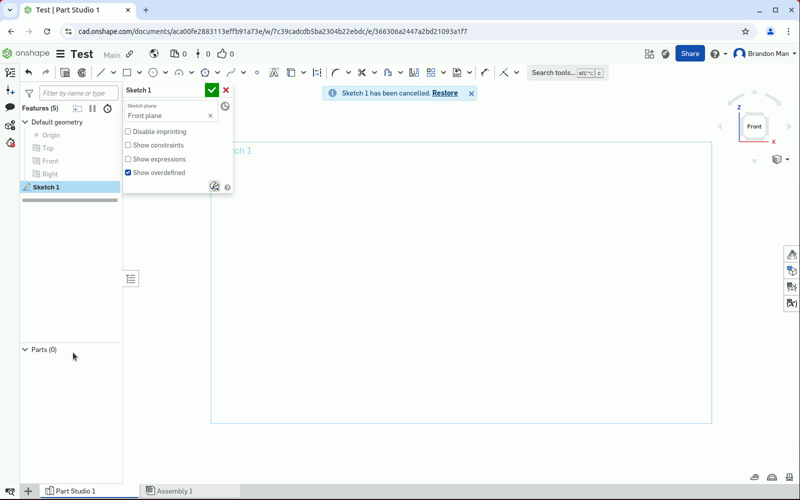
key(y)
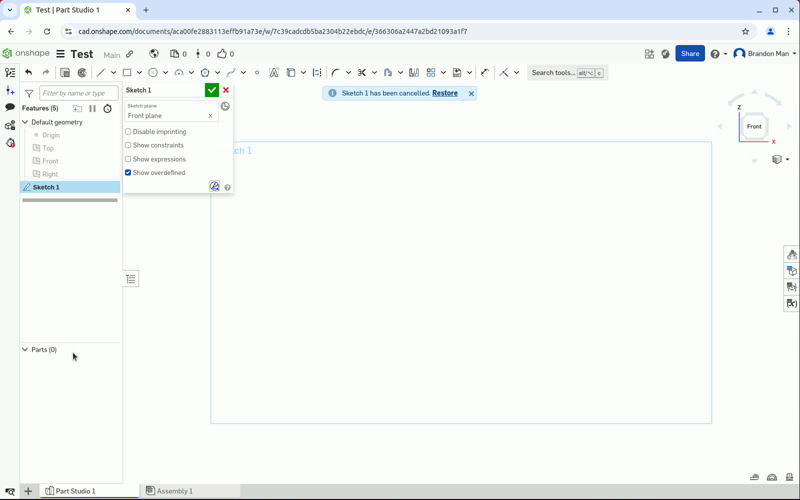
key(l)
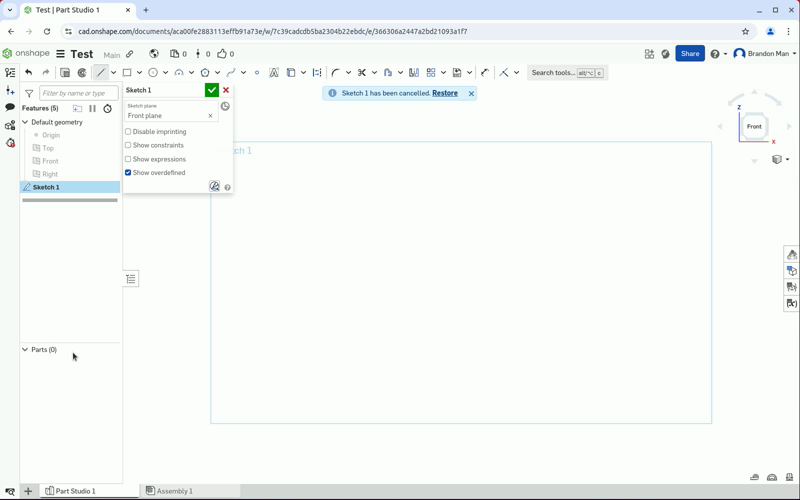
key_down(shift)
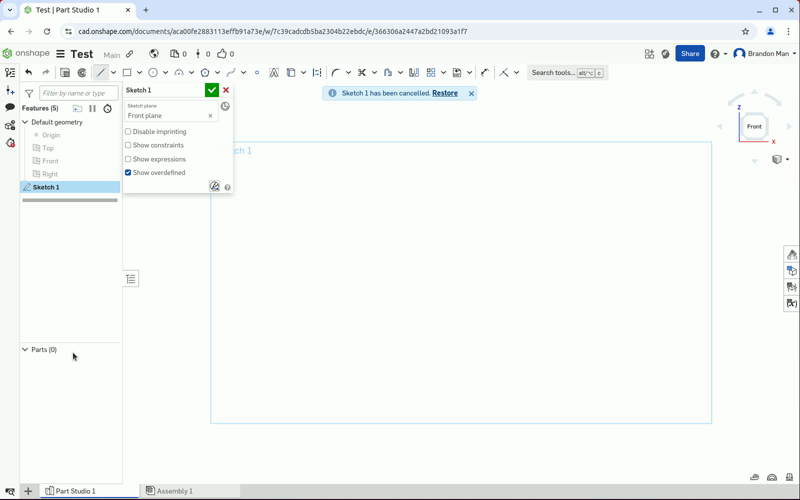
mouse_move(412, 282)
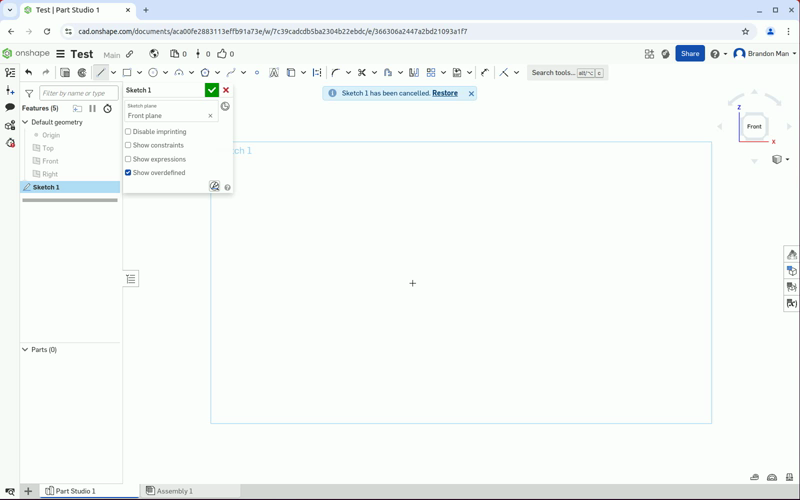
click(412, 282)
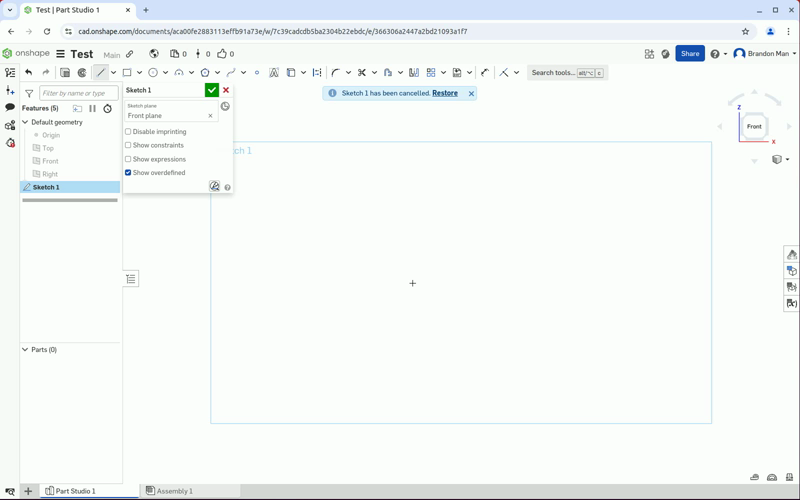
key_up(shift)
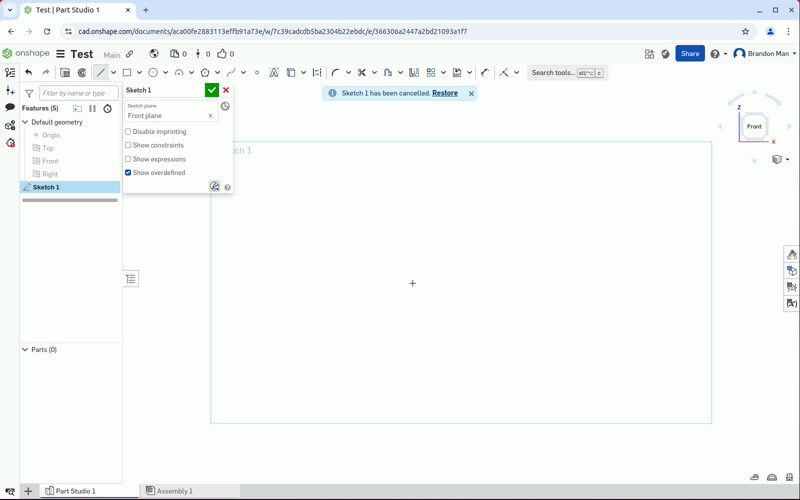
key_down(shift)
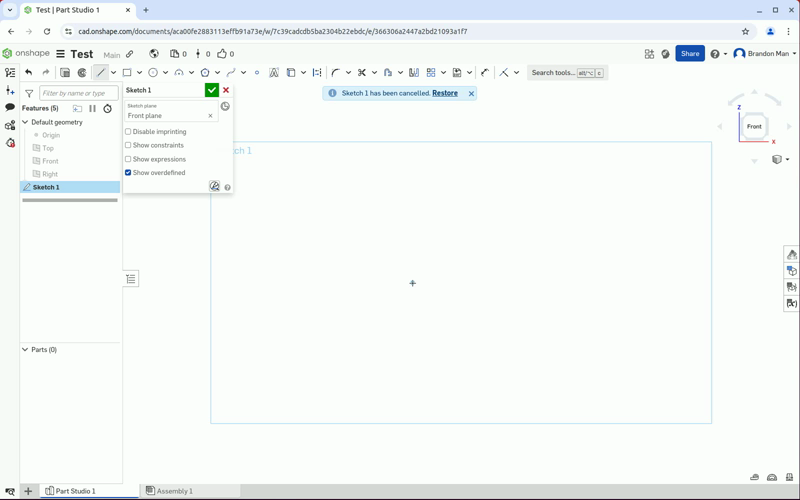
mouse_move(442, 282)
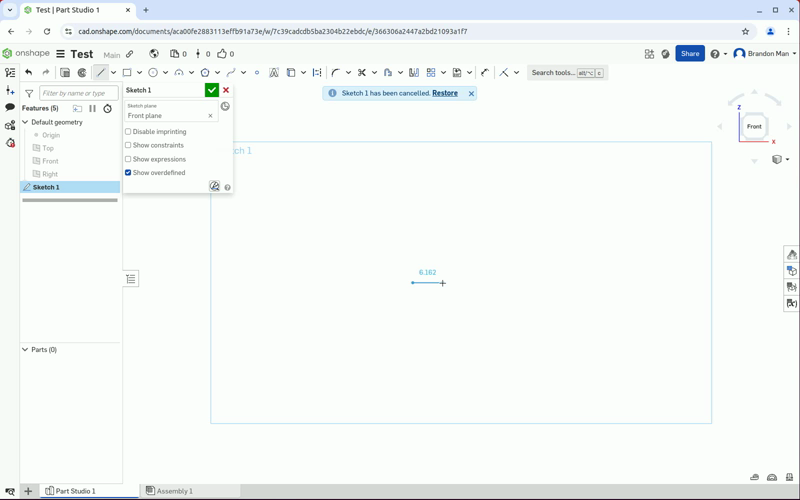
mouse_move(461, 282)
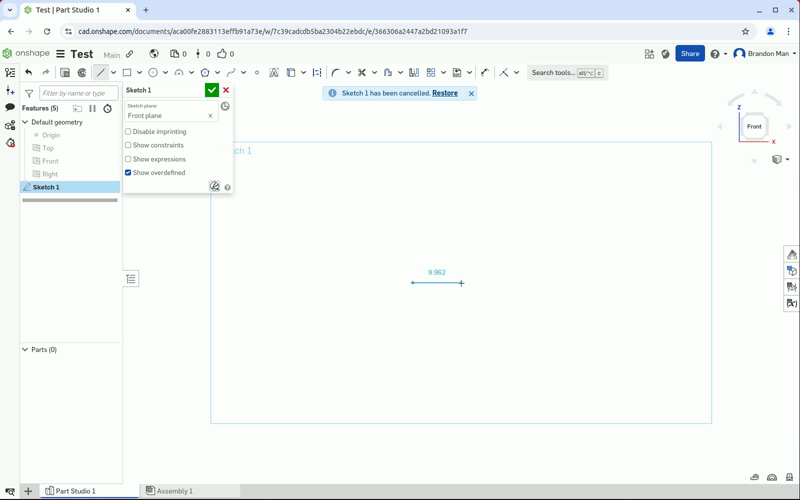
click(461, 282)
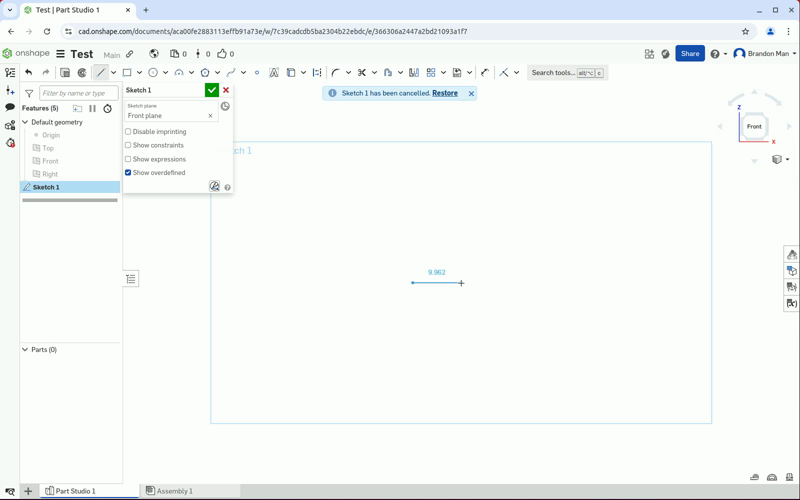
key_up(shift)
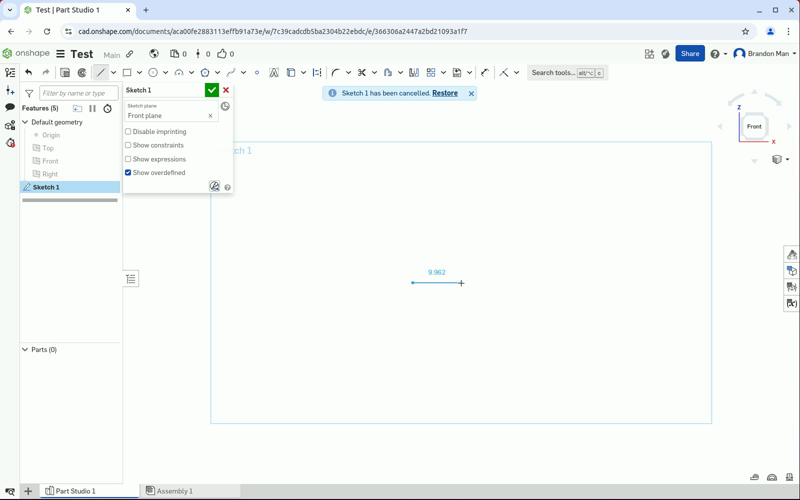
key_down(shift)
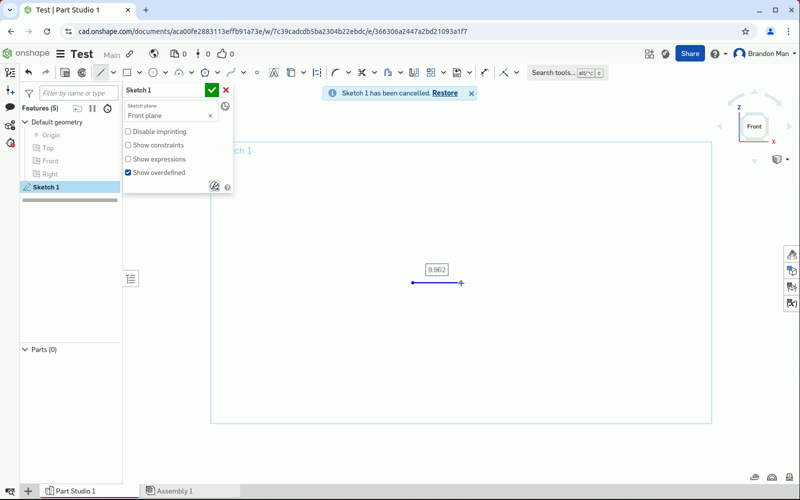
mouse_move(491, 282)
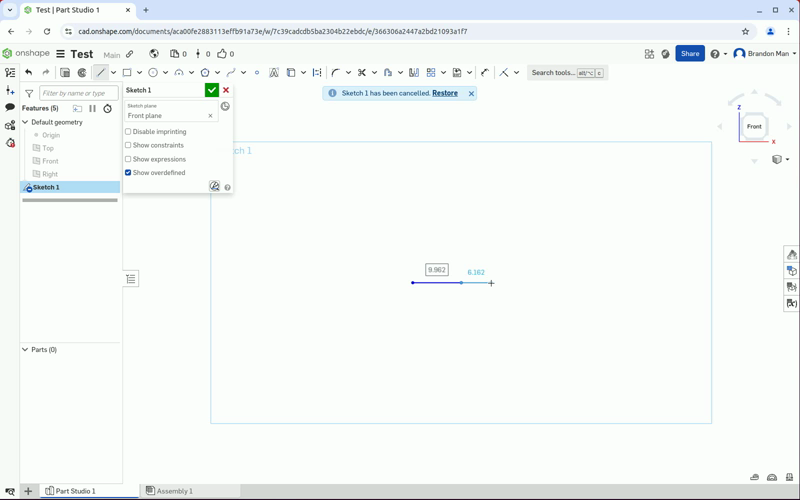
mouse_move(509, 282)
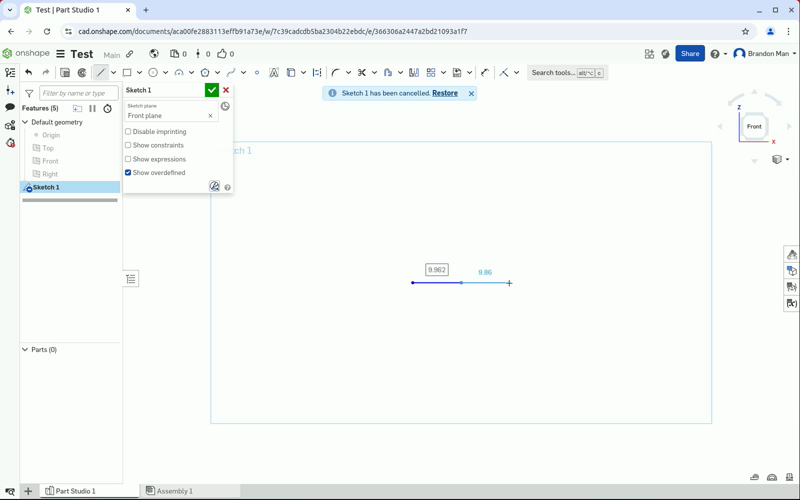
click(509, 282)
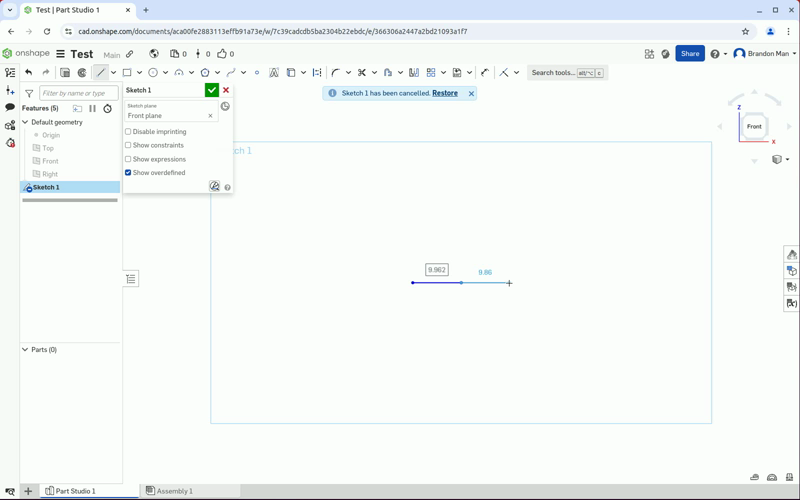
key_up(shift)
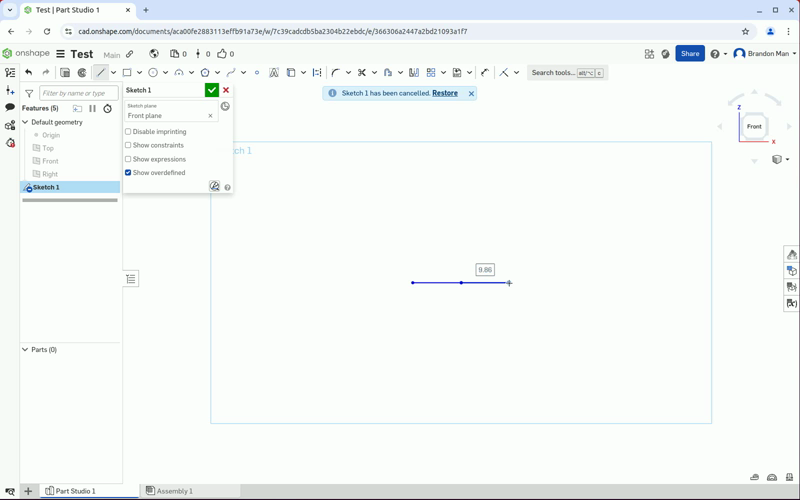
key_down(shift)
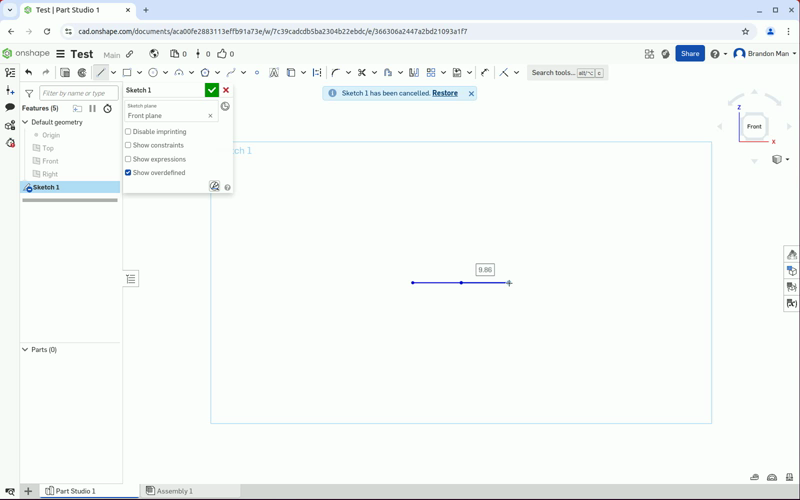
mouse_move(539, 282)
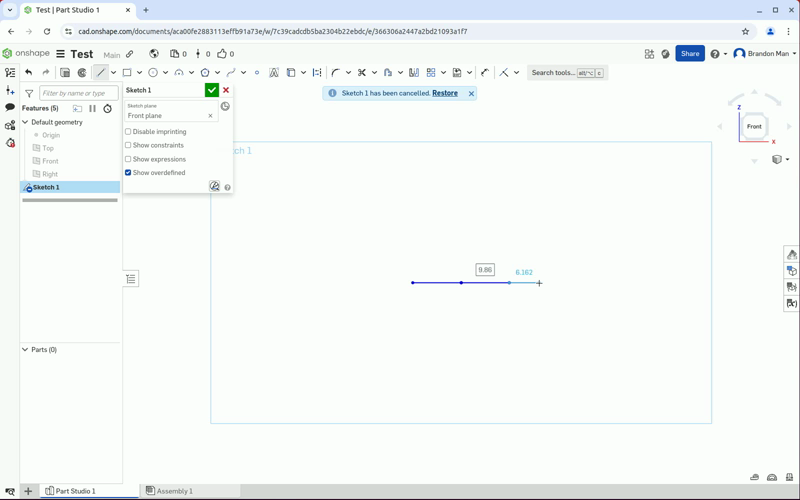
mouse_move(509, 245)
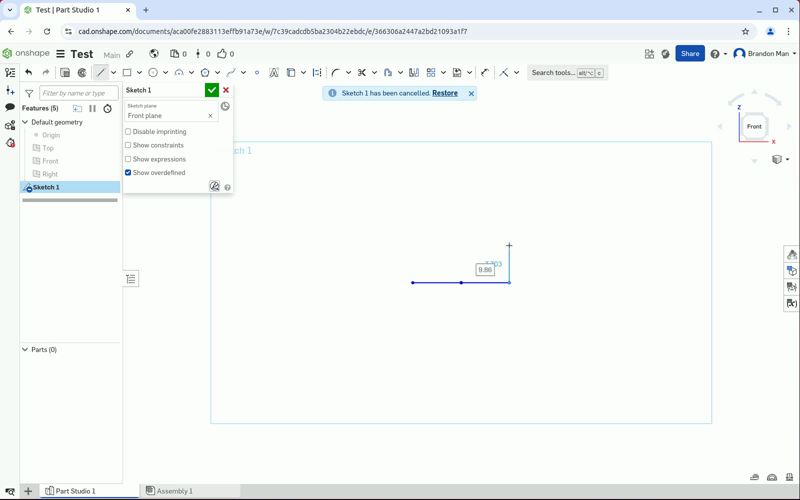
click(509, 245)
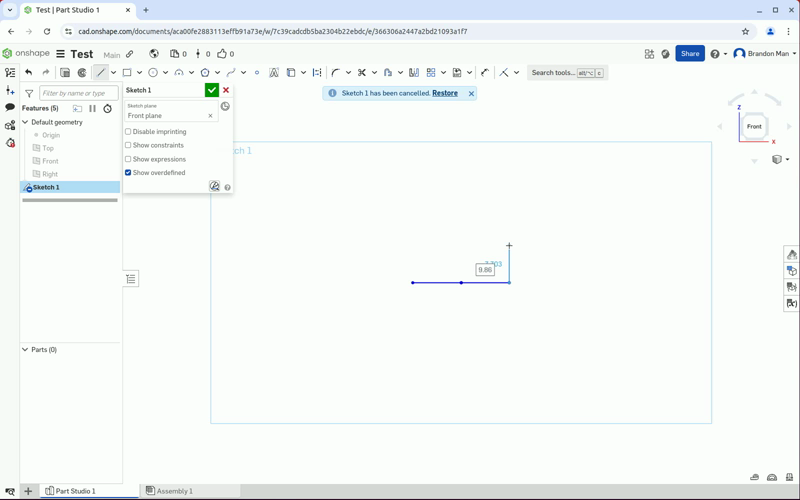
key_up(shift)
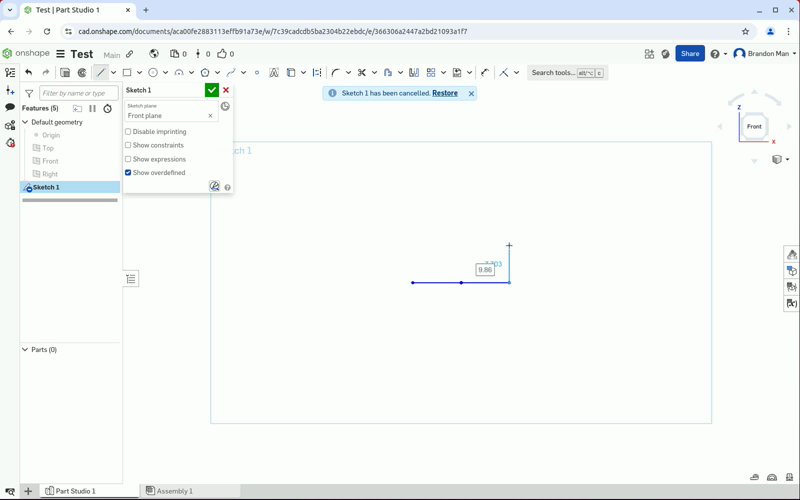
key_down(shift)
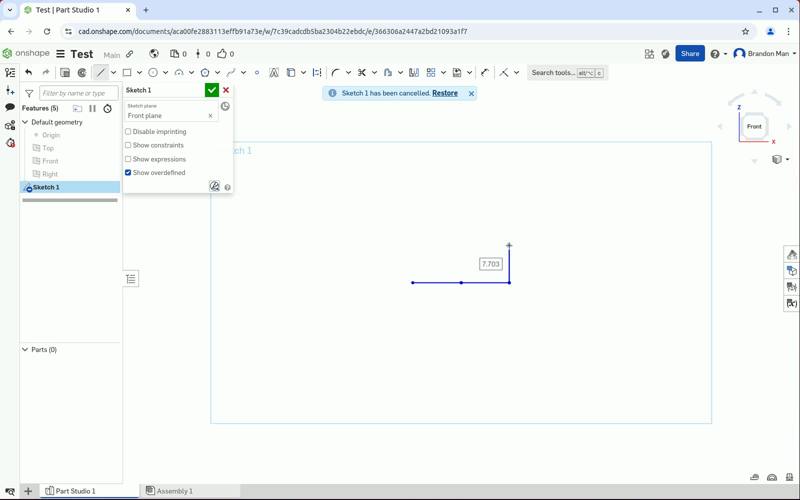
mouse_move(539, 245)
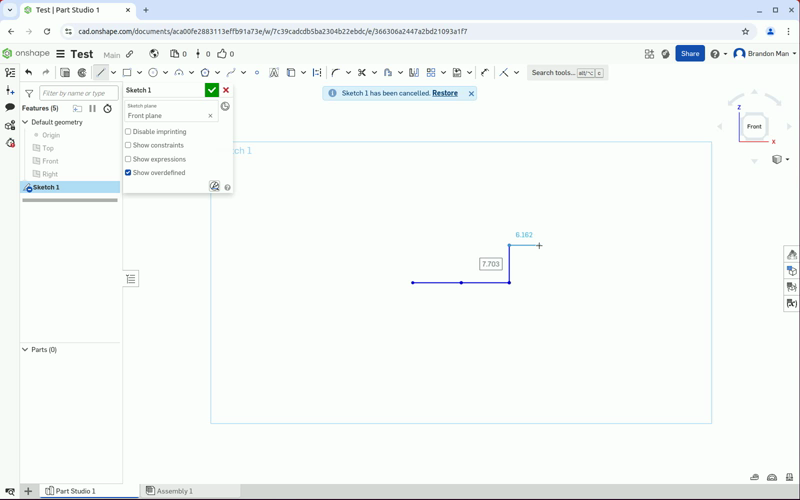
mouse_move(461, 245)
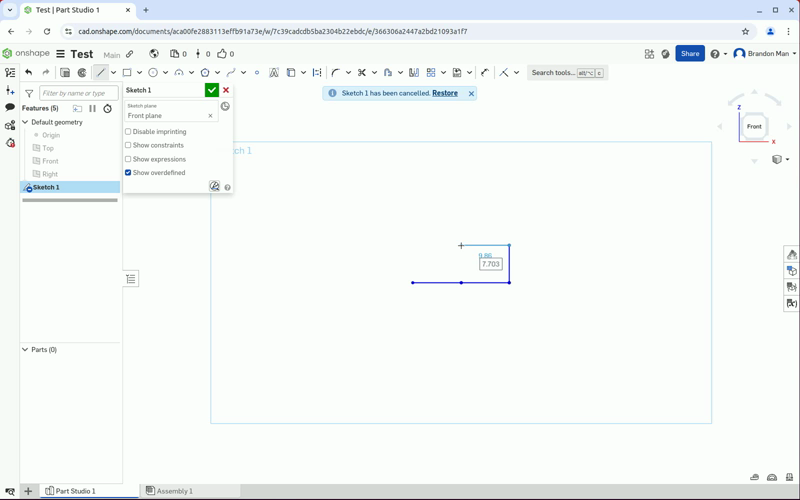
click(461, 245)
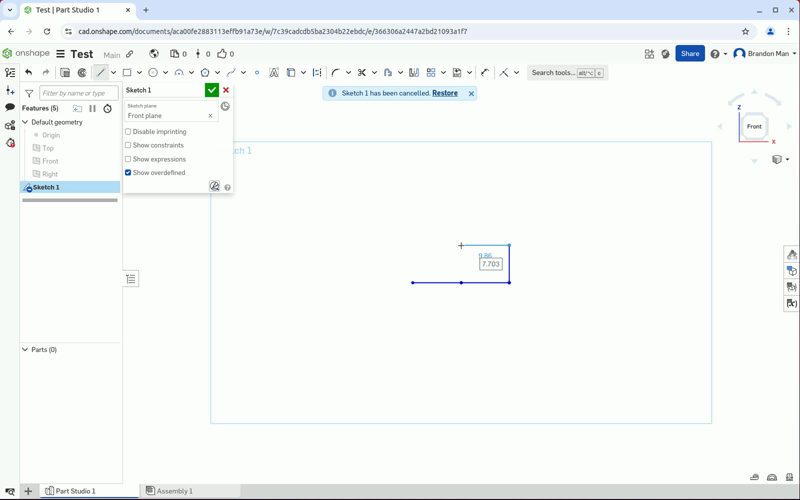
key_up(shift)
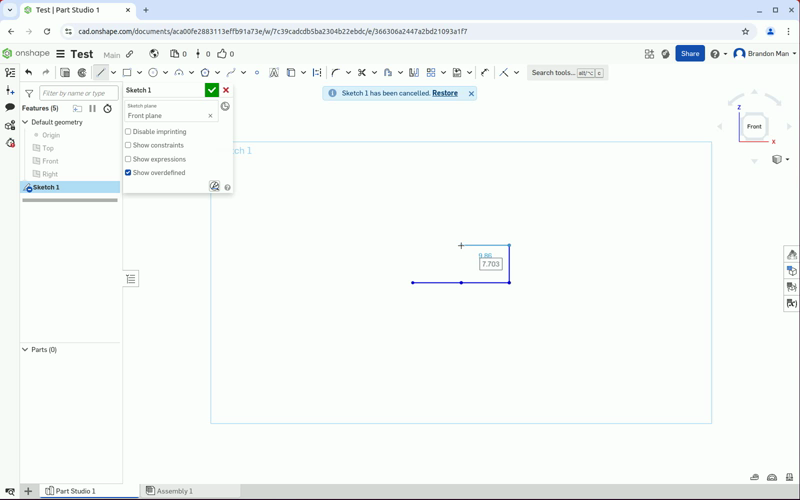
key_down(shift)
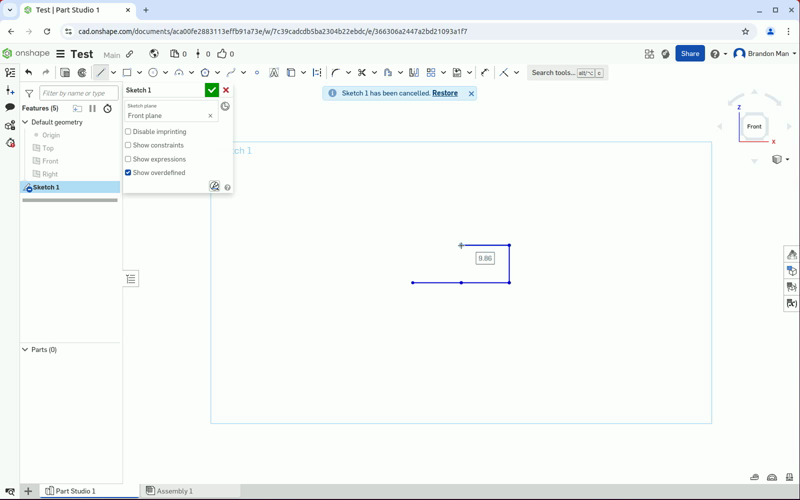
mouse_move(491, 245)
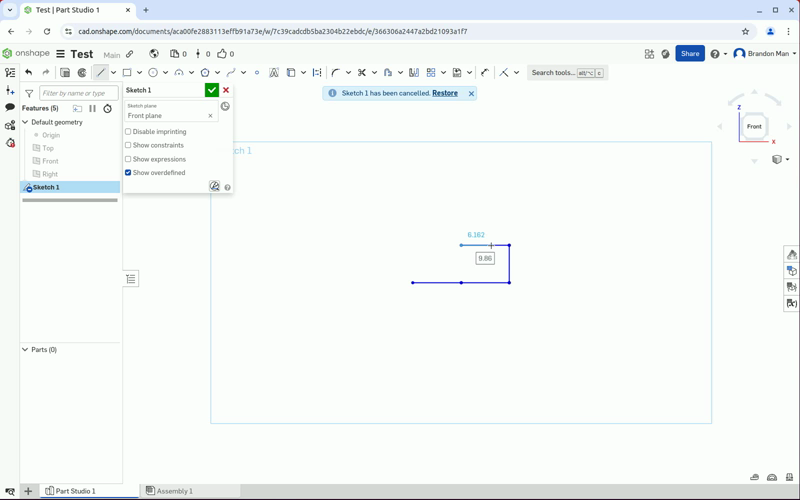
mouse_move(412, 245)
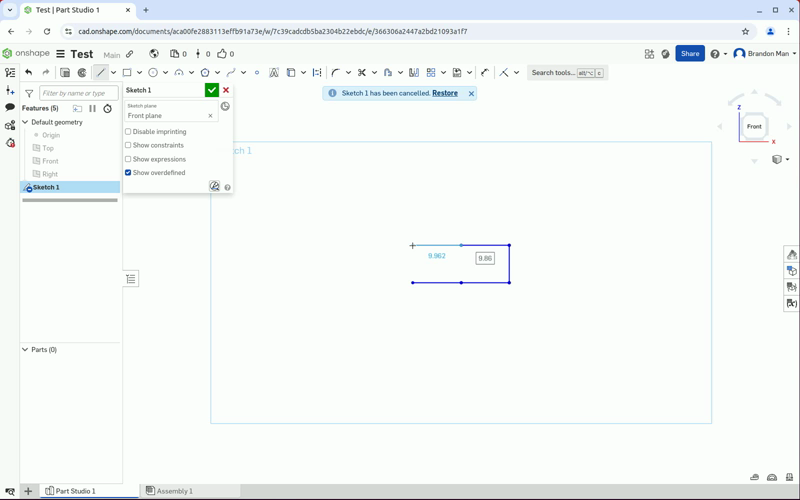
click(412, 245)
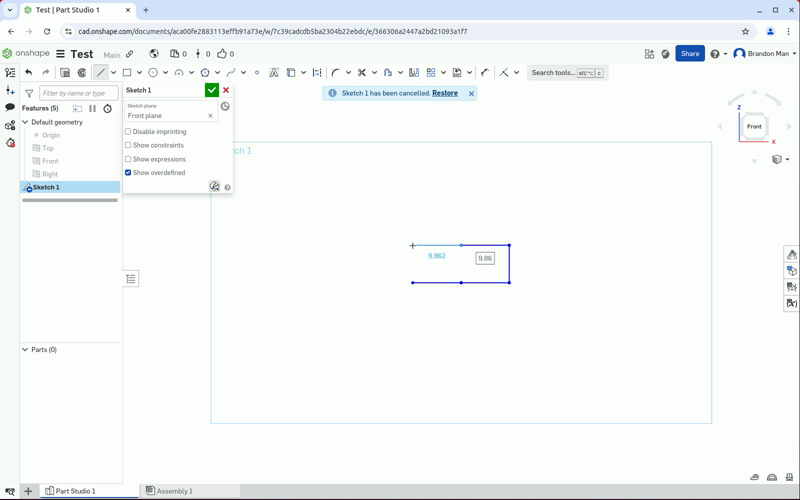
key_up(shift)
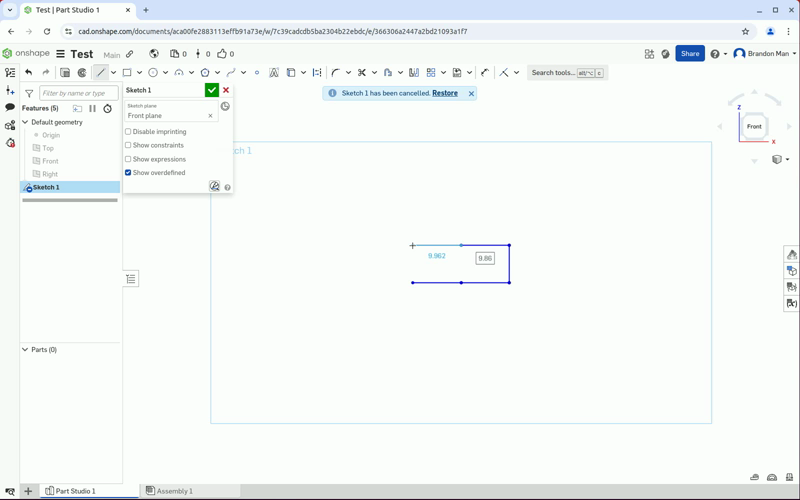
mouse_move(442, 245)
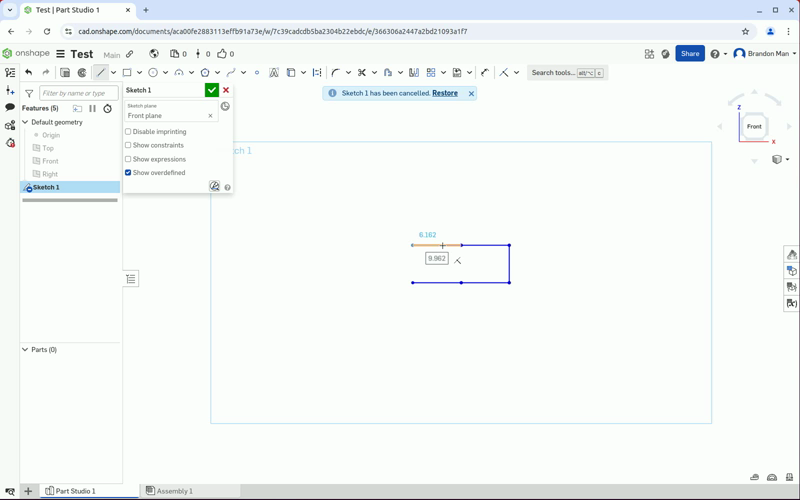
key_down(shift)
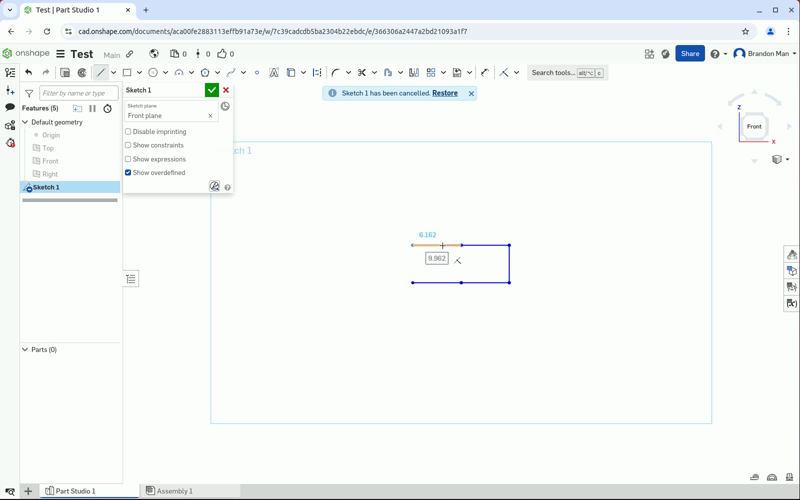
mouse_move(412, 282)
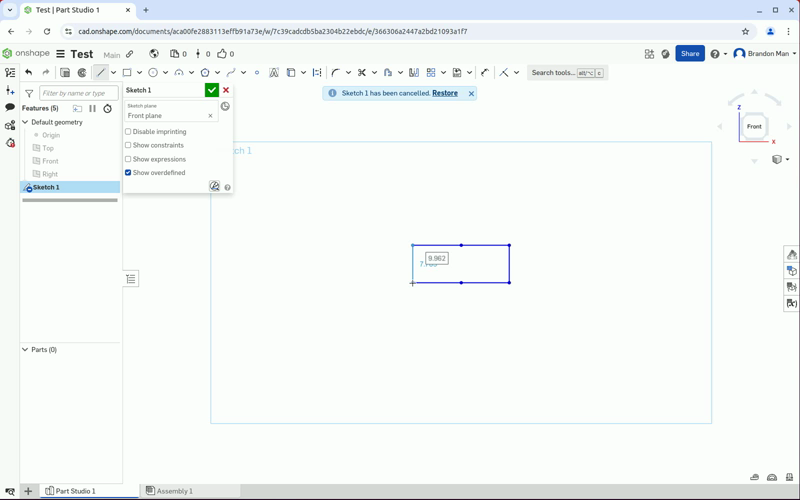
key_up(shift)
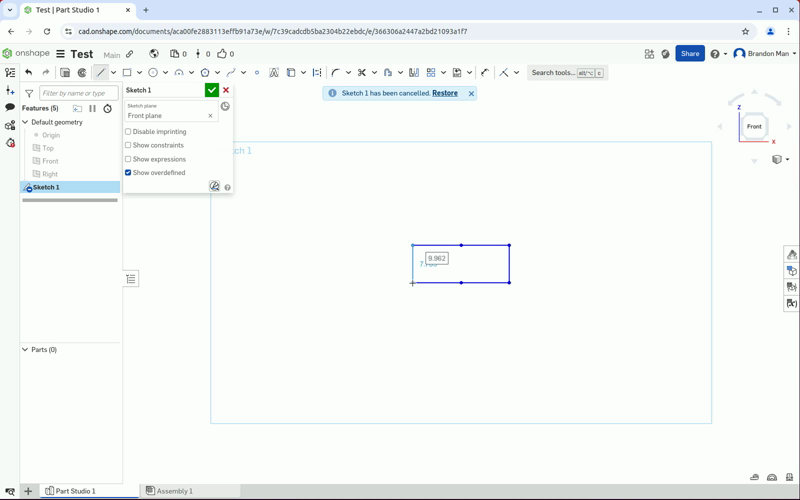
click(412, 282)
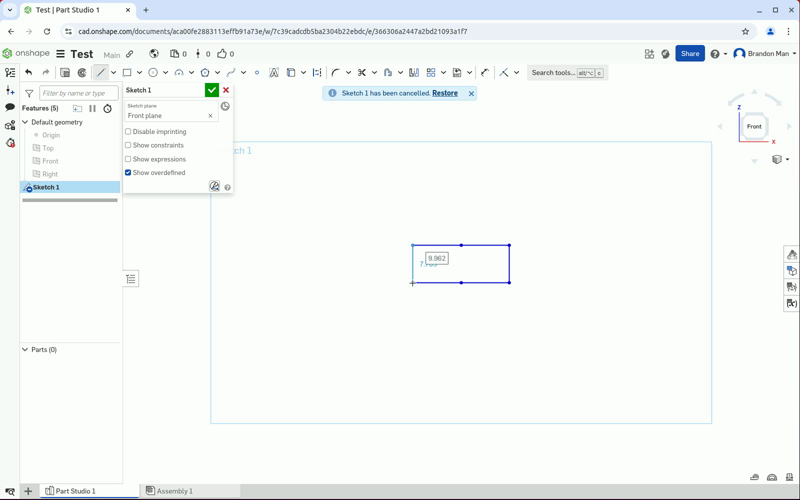
key(esc)
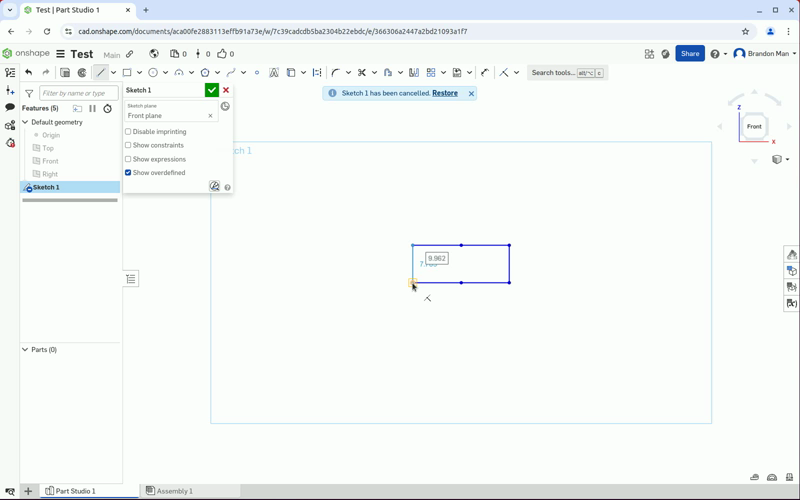
mouse_move(423, 274)
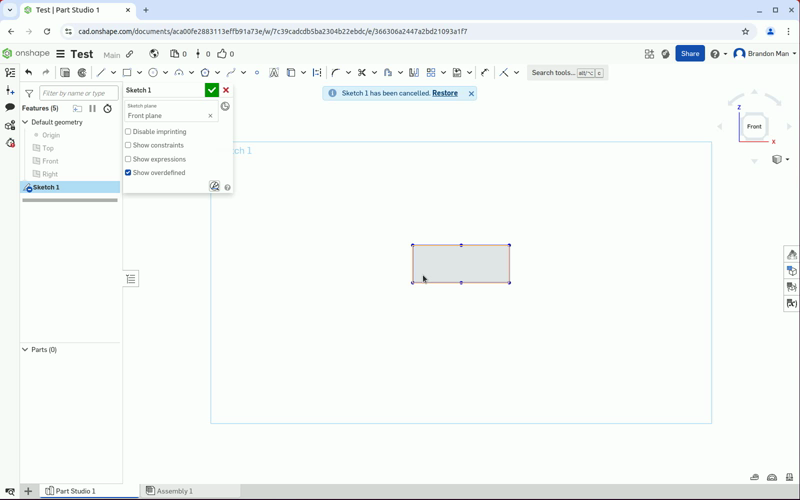
click(423, 274)
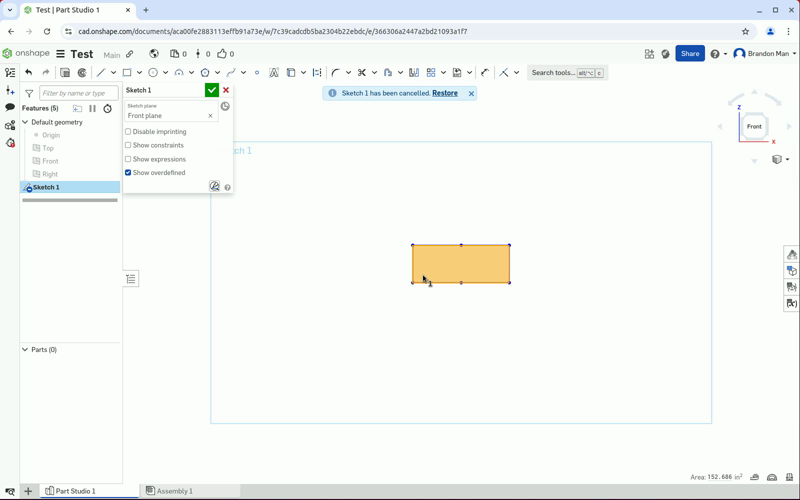
mouse_move(73, 352)
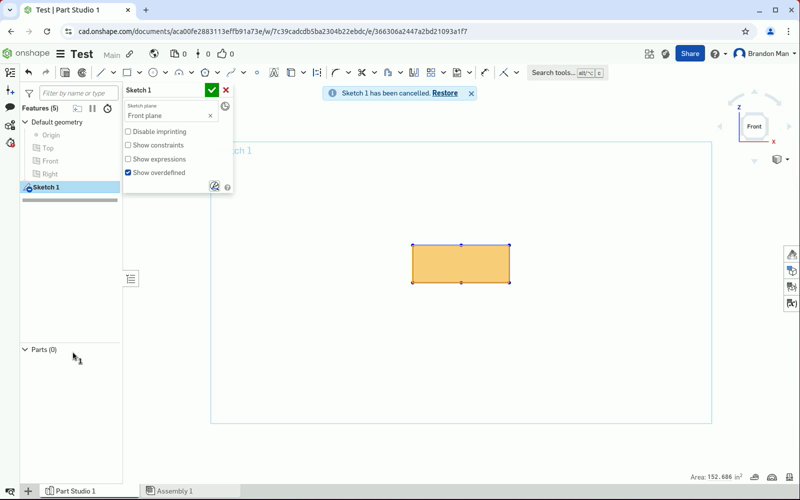
key(shift+y)
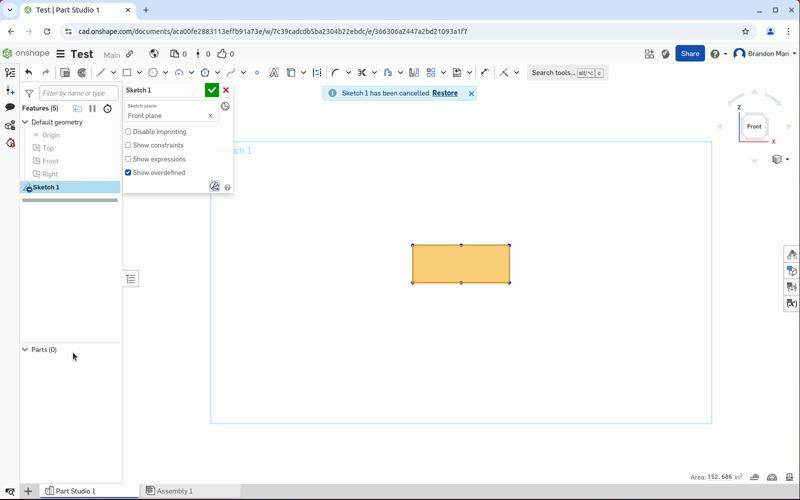
key(shift+e)
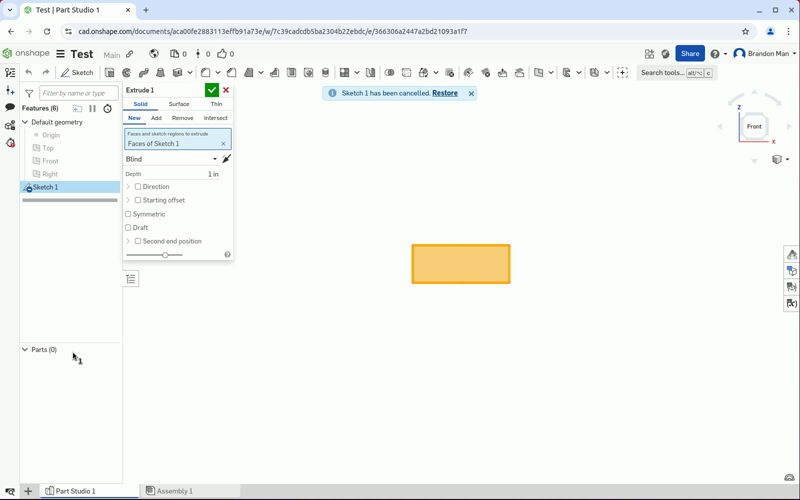
mouse_move(143, 106)
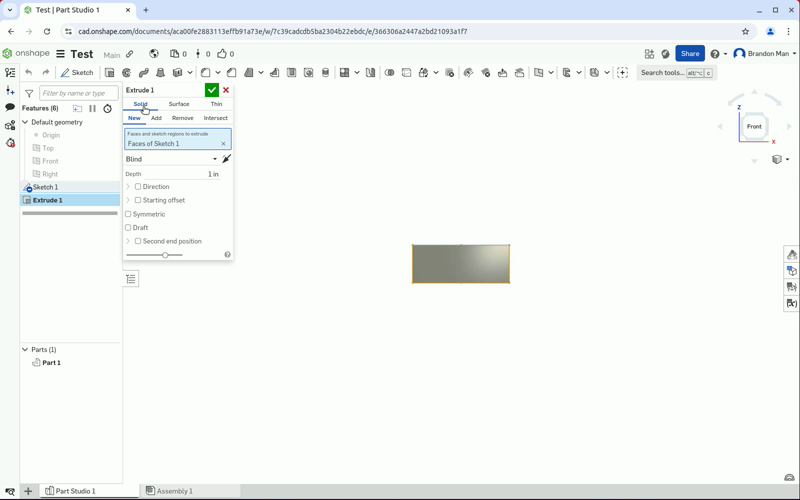
click(143, 106)
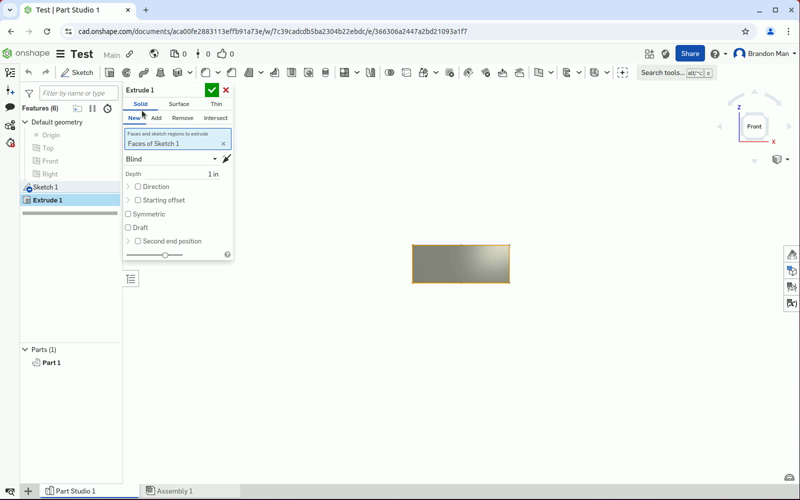
mouse_move(137, 120)
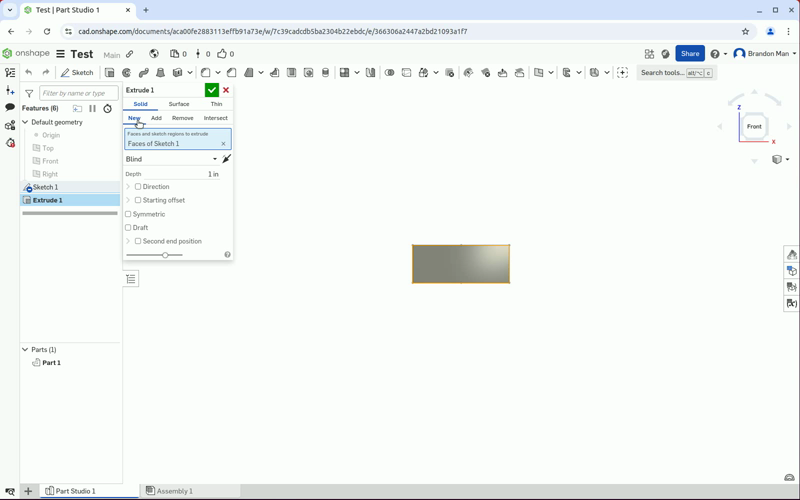
click(137, 120)
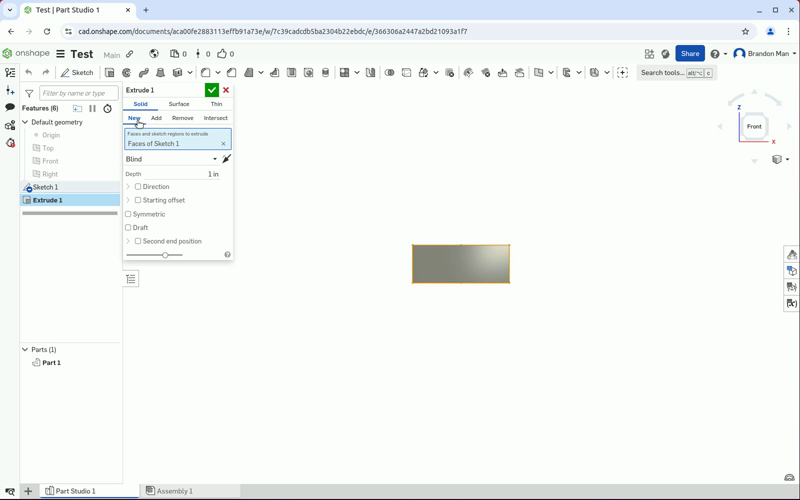
key(tab, 4)
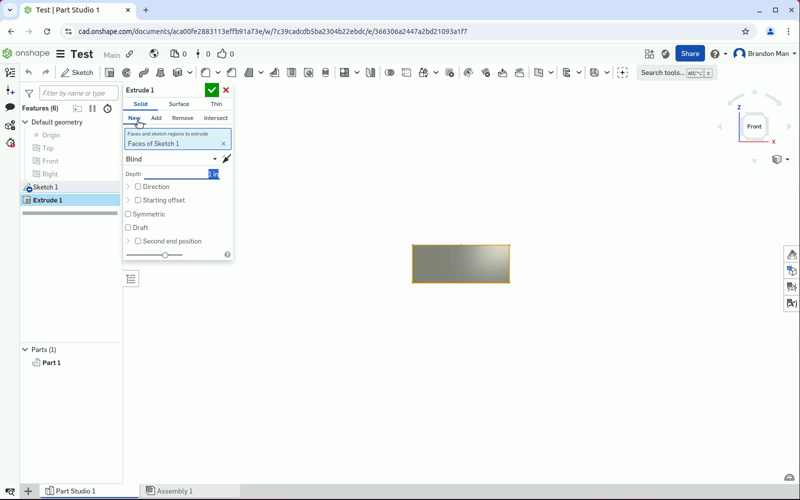
text(23.108)
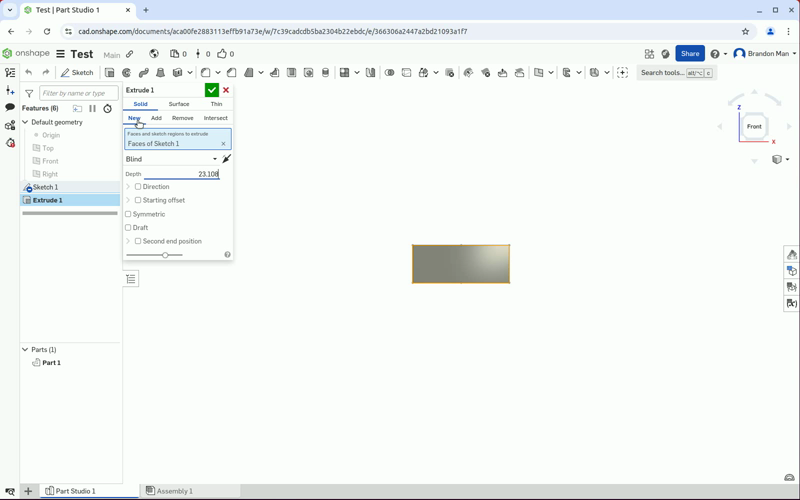
key(enter)
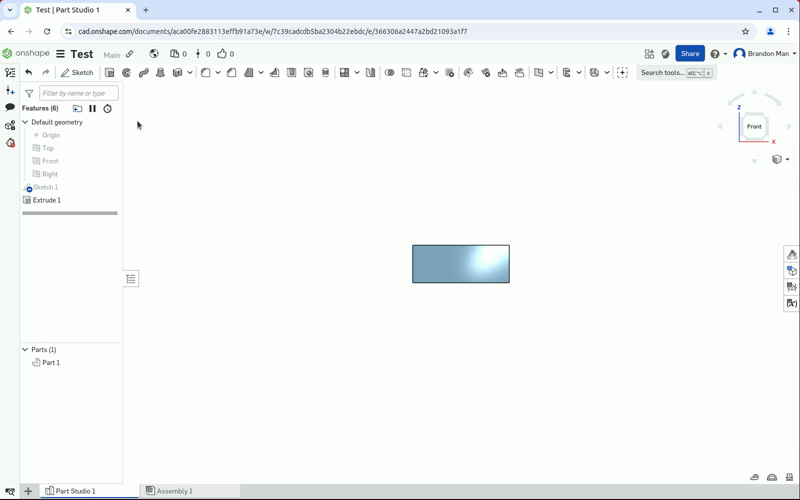
key(shift+h)
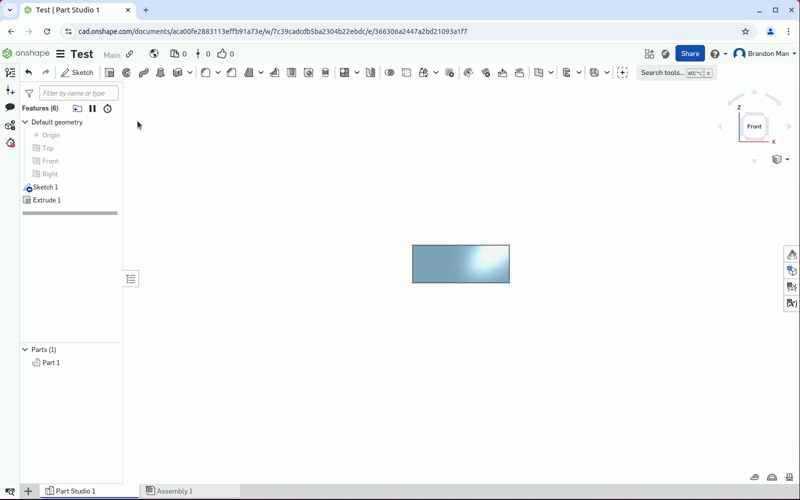
key(shift+h)
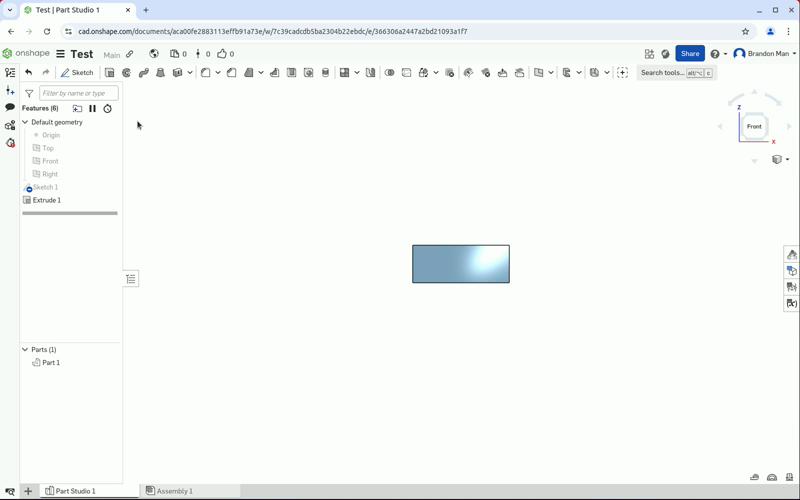
mouse_move(73, 189)
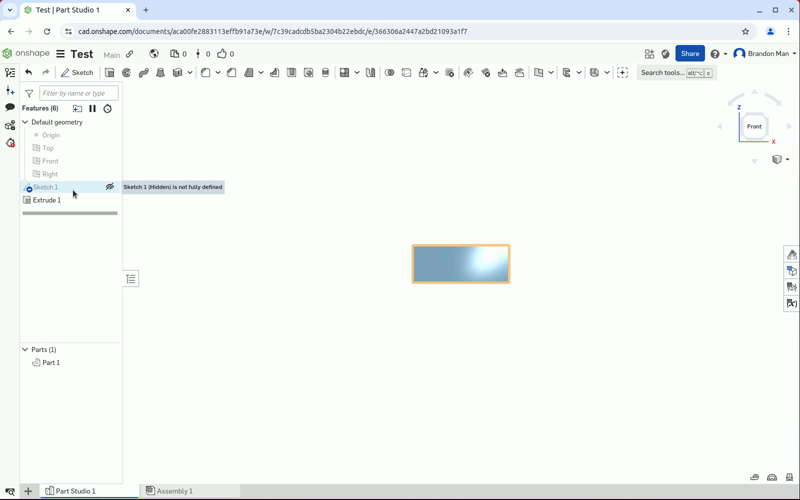
click(73, 189)
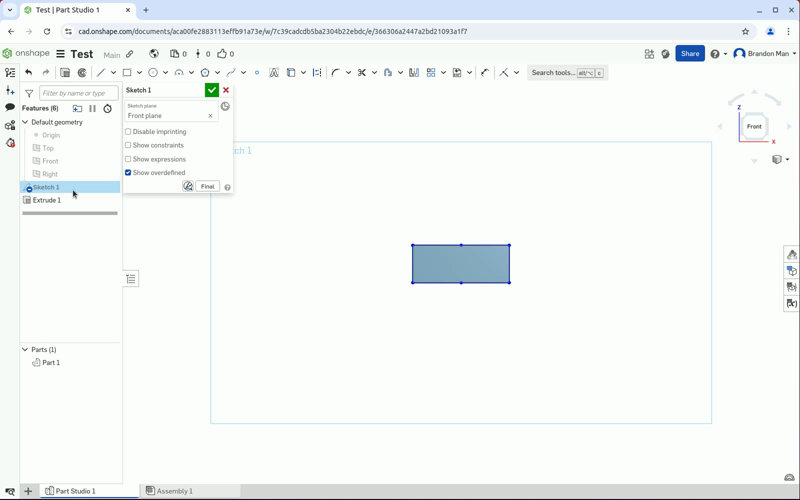
mouse_move(229, 92)
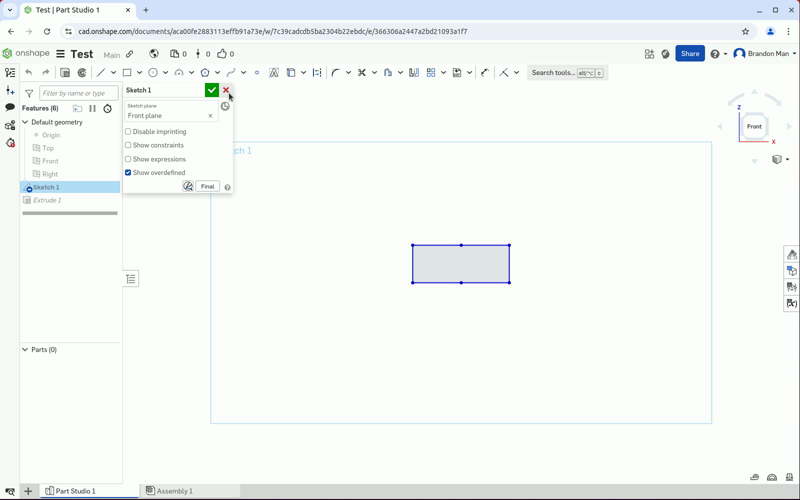
click(229, 92)
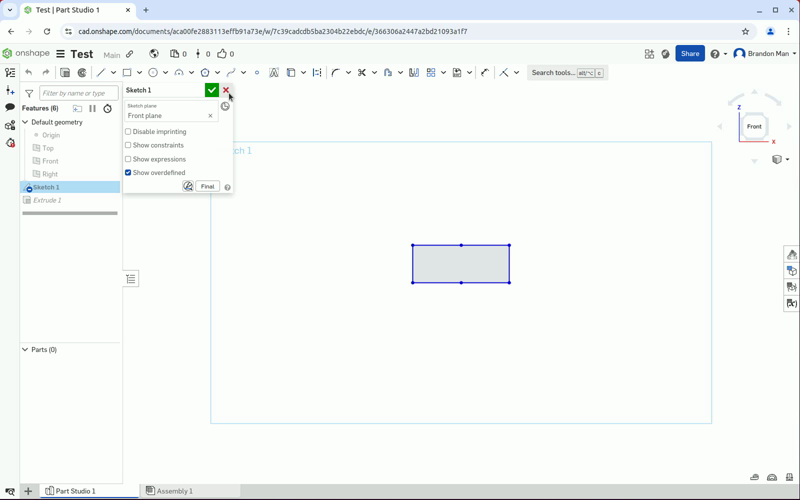
key(shift+s)
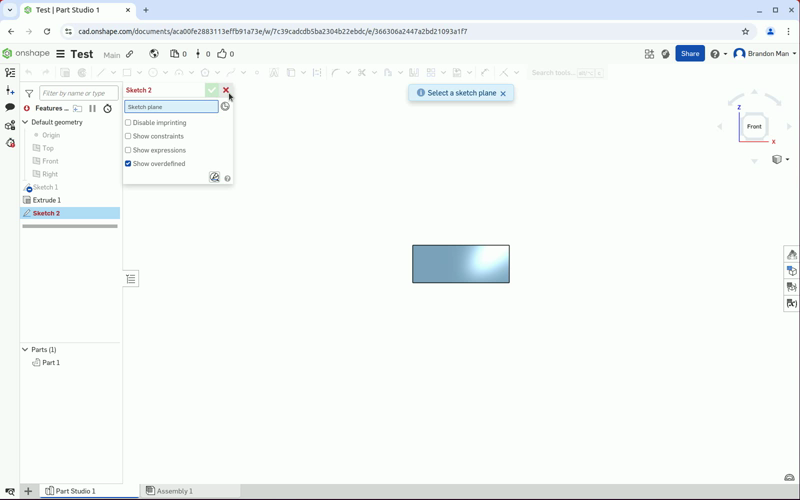
mouse_move(73, 163)
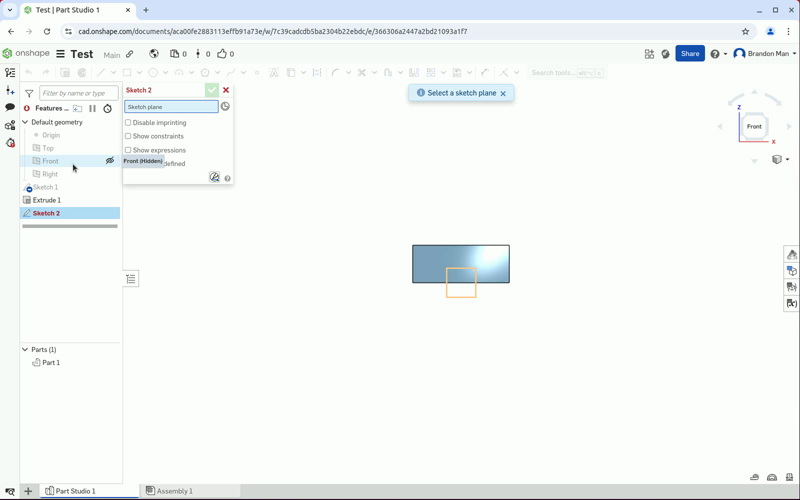
click(73, 163)
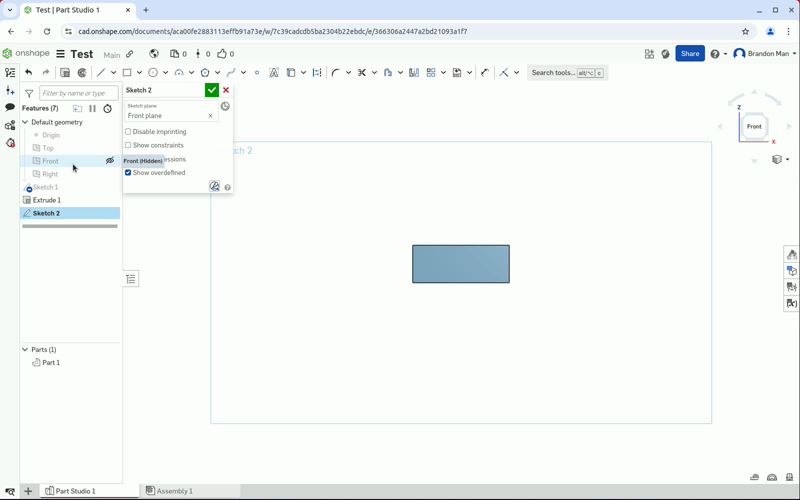
mouse_move(73, 352)
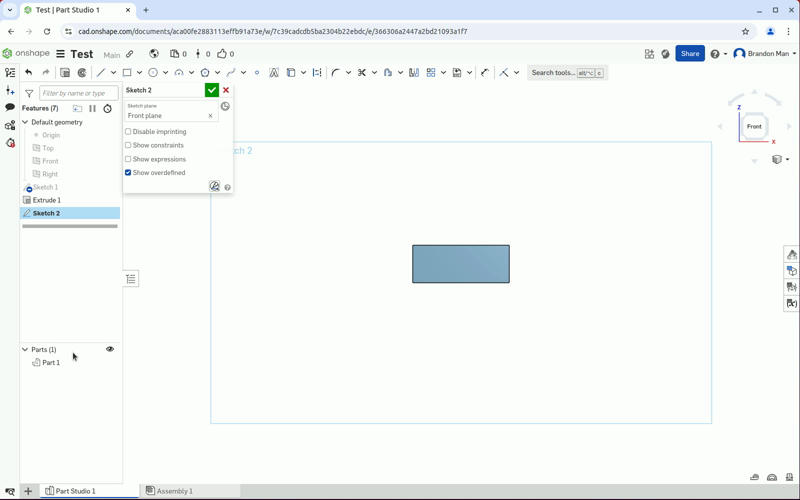
key(y)
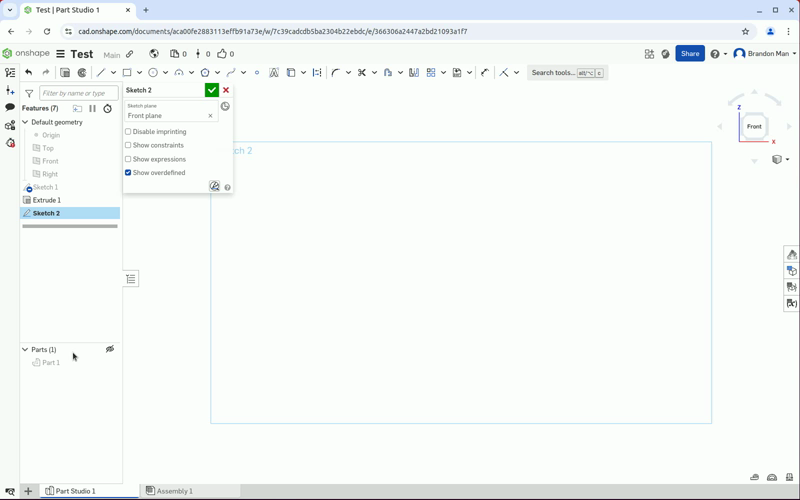
key(l)
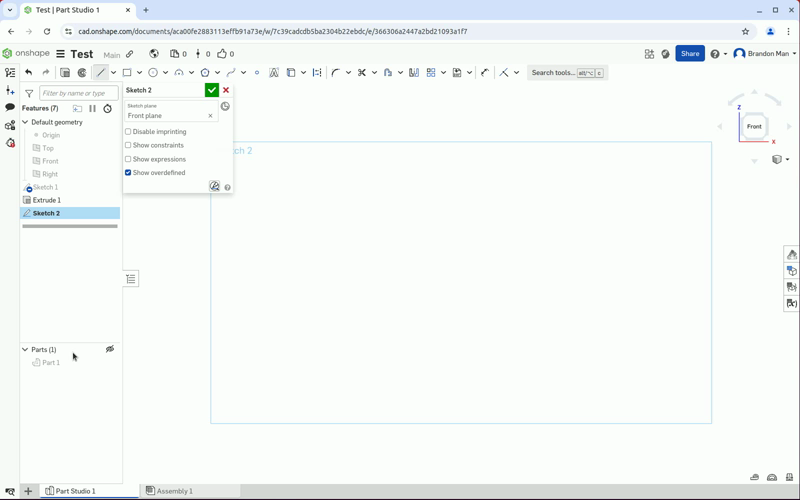
key_down(shift)
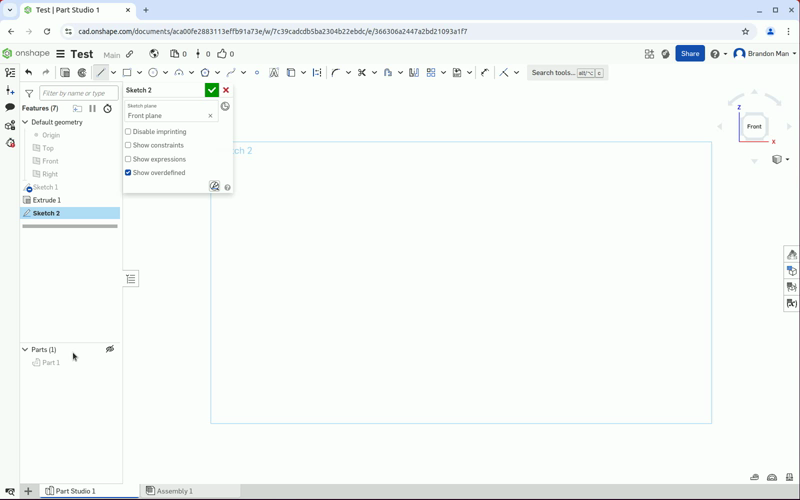
mouse_move(406, 245)
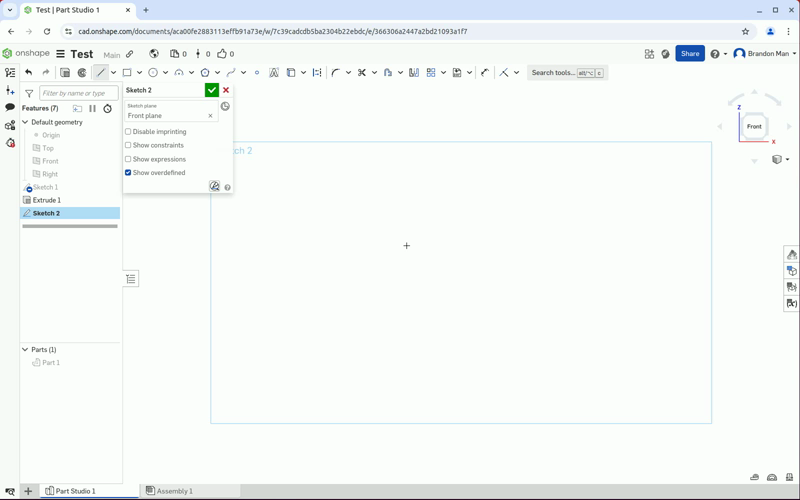
click(406, 245)
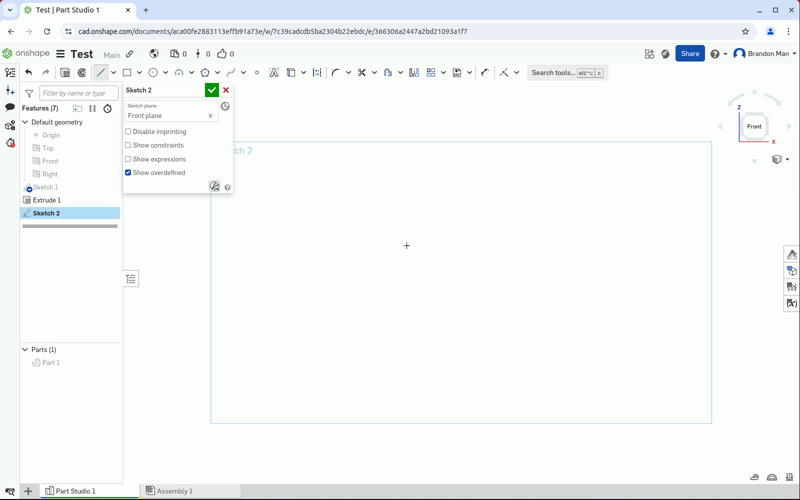
key_up(shift)
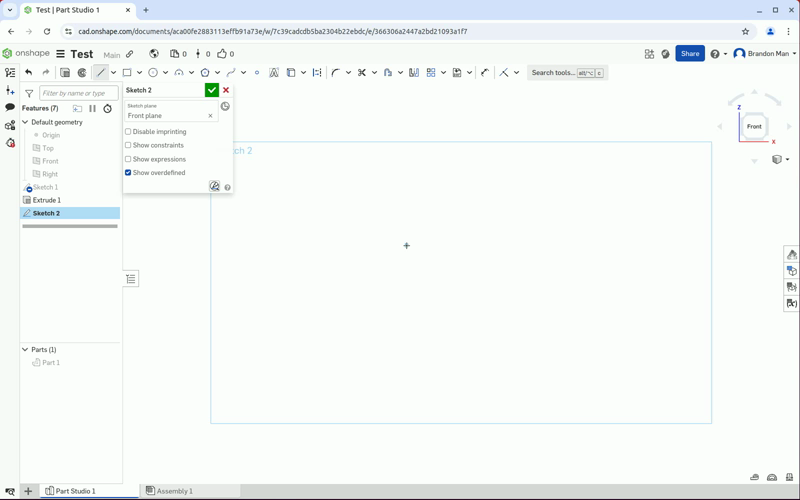
key_down(shift)
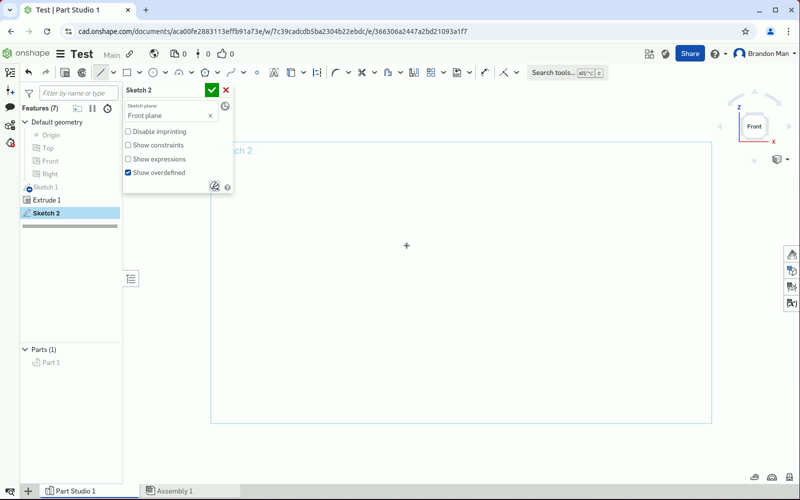
mouse_move(436, 245)
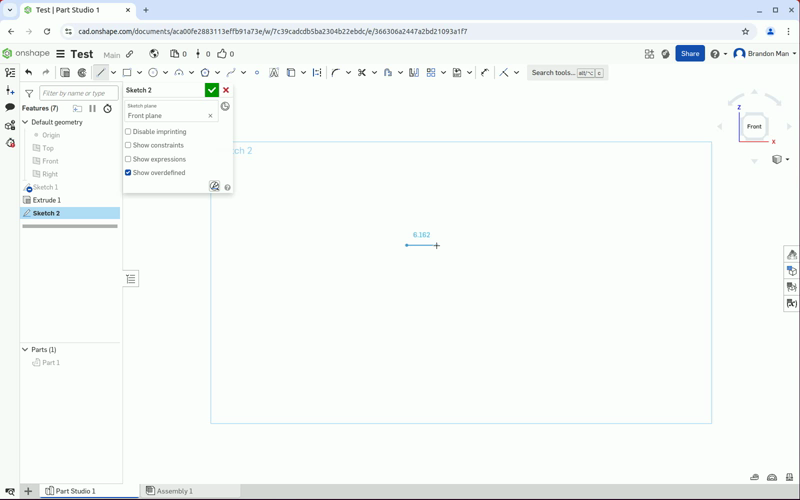
mouse_move(412, 245)
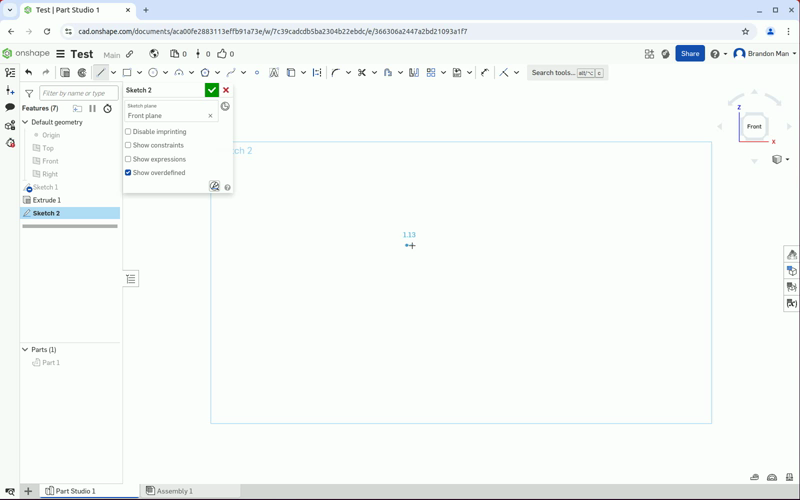
scroll(6)
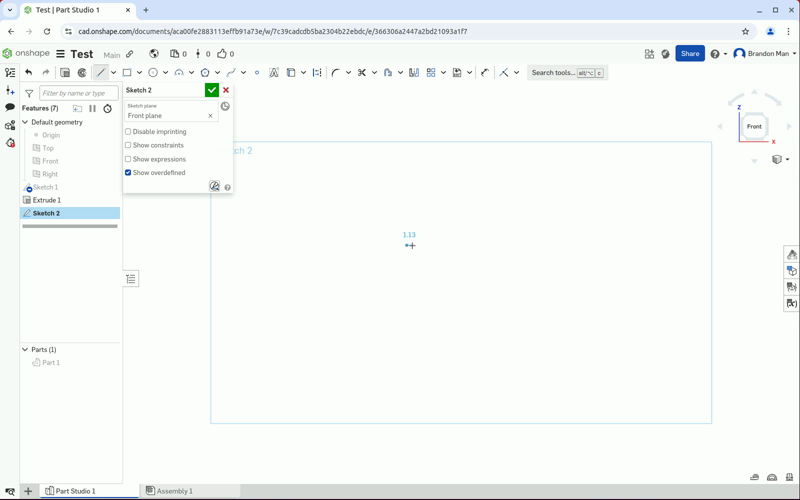
scroll(6)
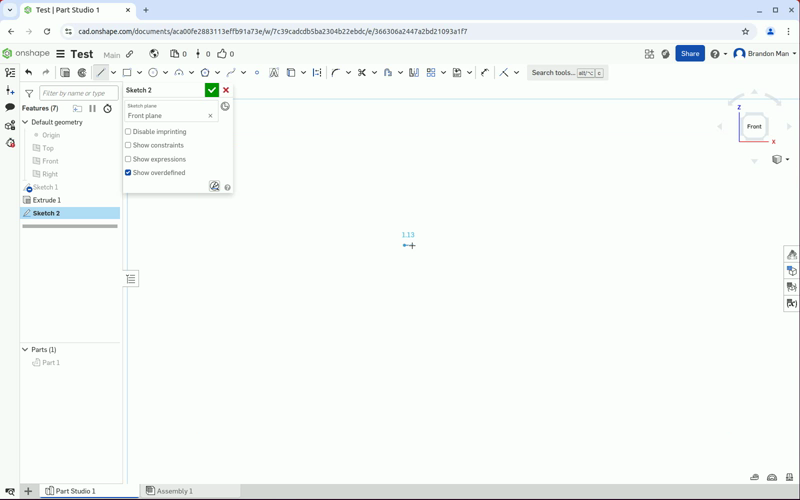
scroll(6)
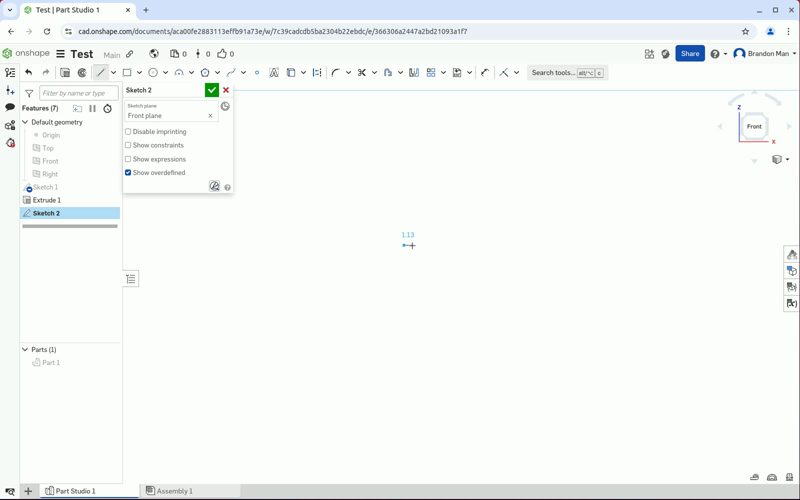
scroll(6)
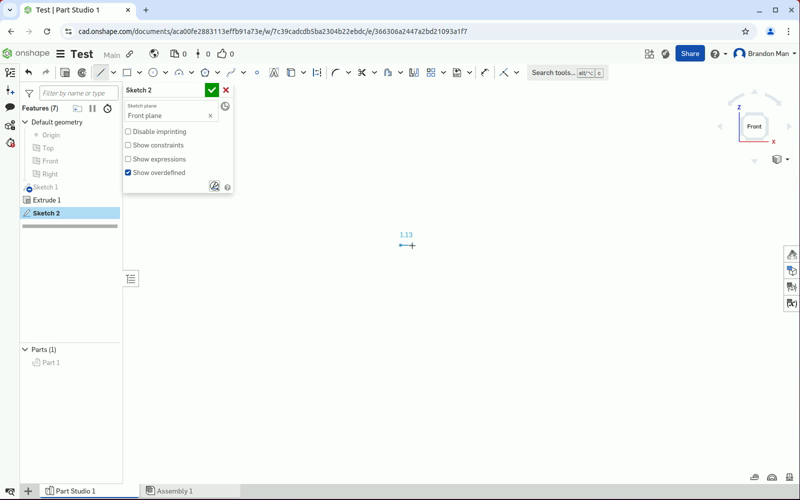
scroll(6)
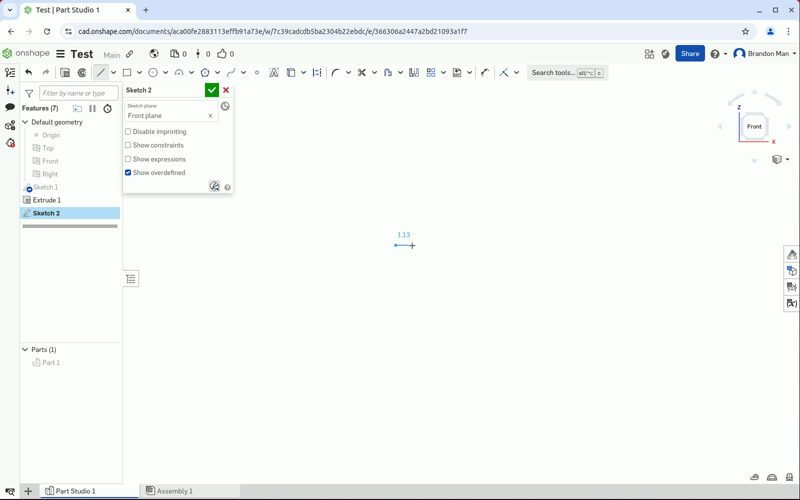
scroll(6)
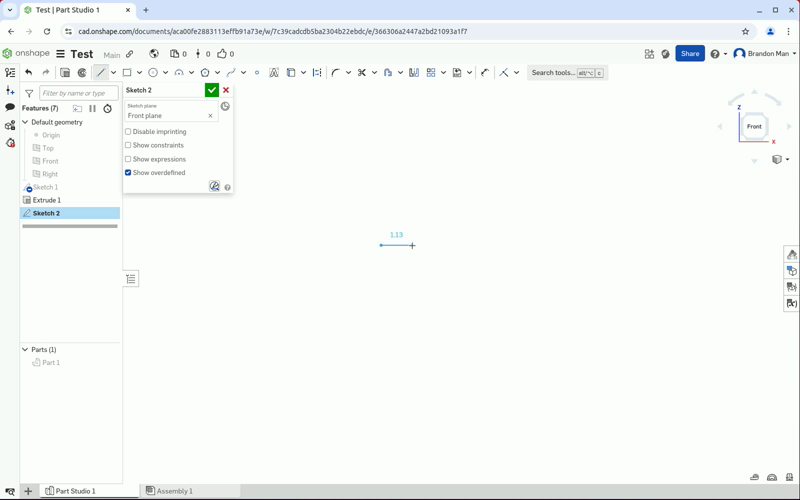
scroll(6)
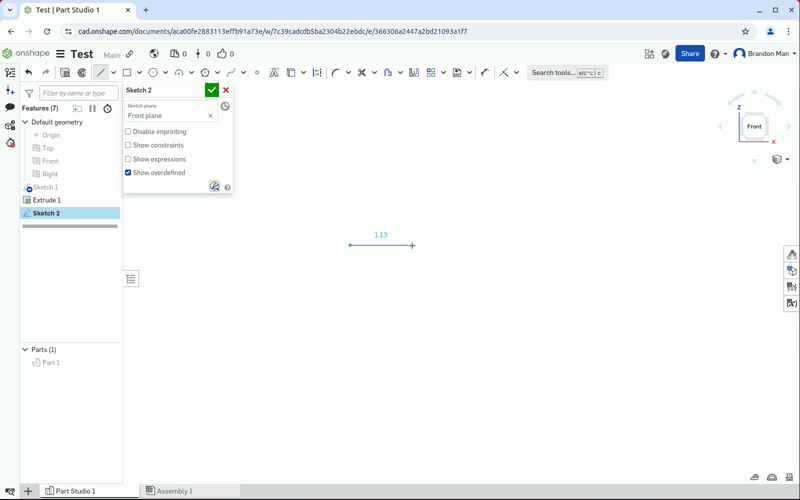
click(412, 245)
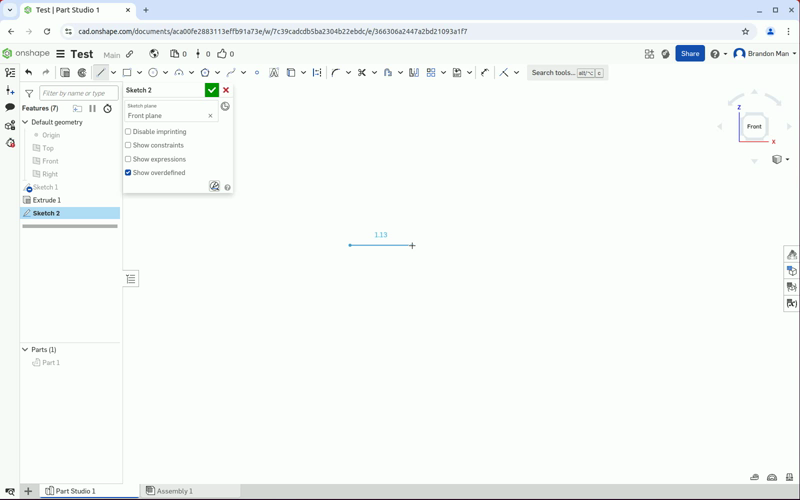
scroll(-6)
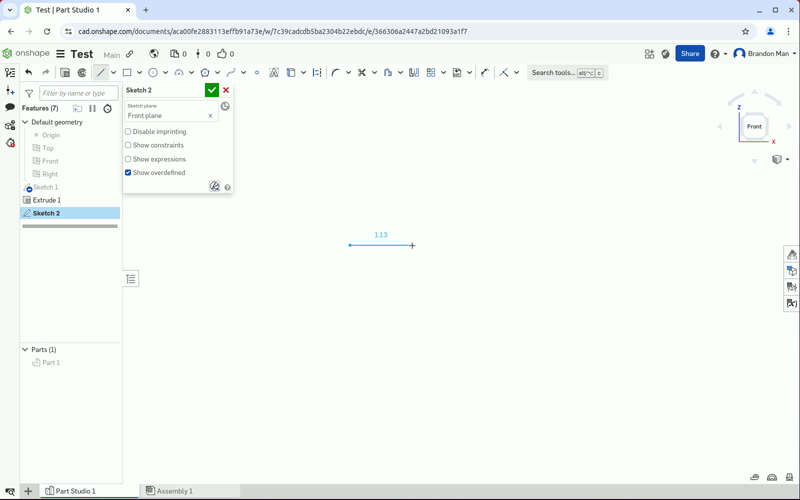
scroll(-6)
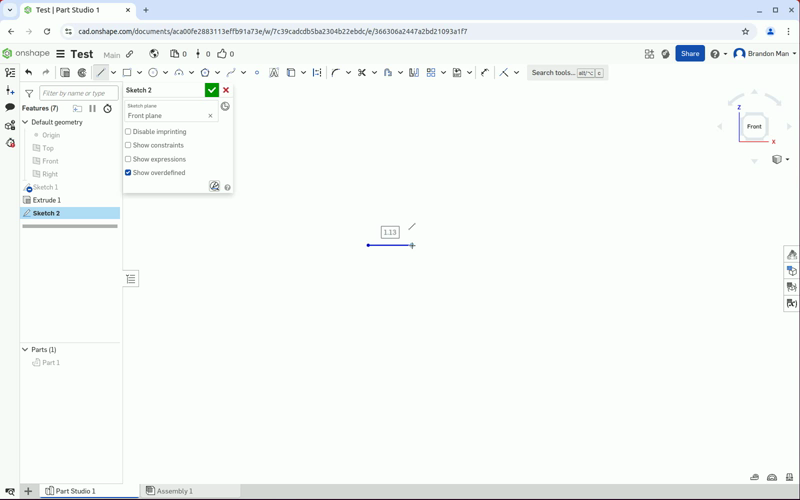
scroll(-6)
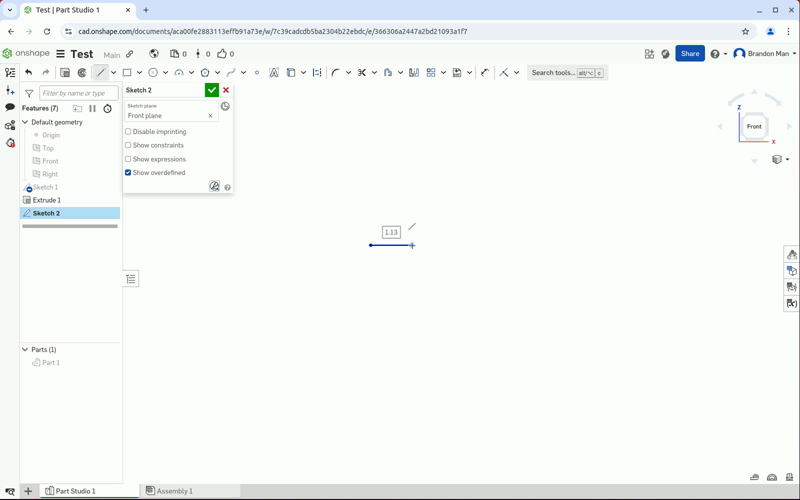
scroll(-6)
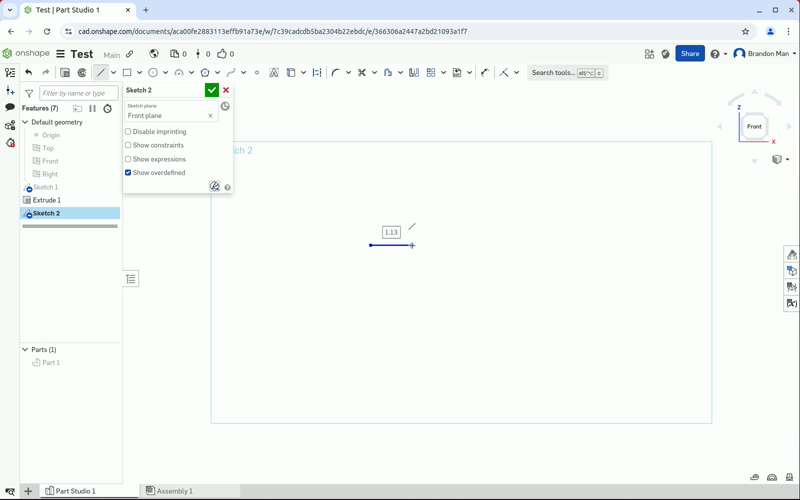
scroll(-6)
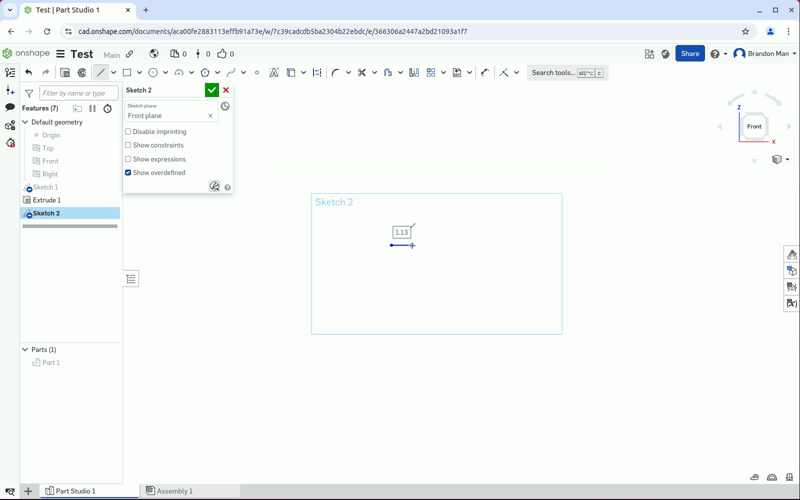
scroll(-6)
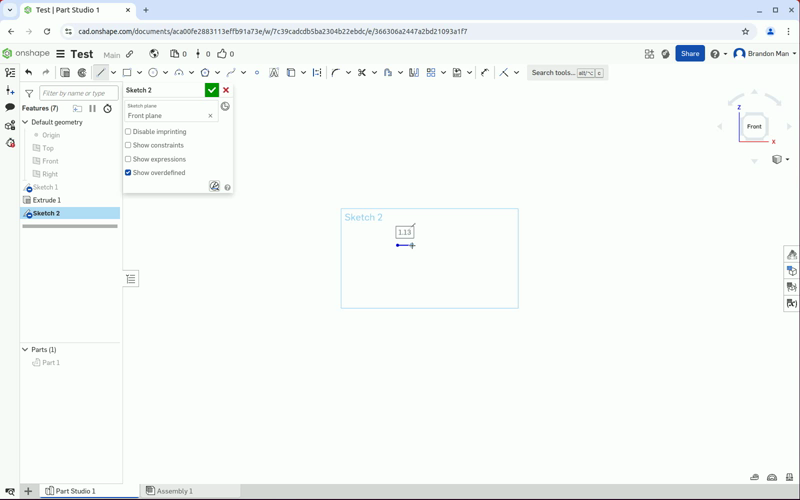
scroll(-6)
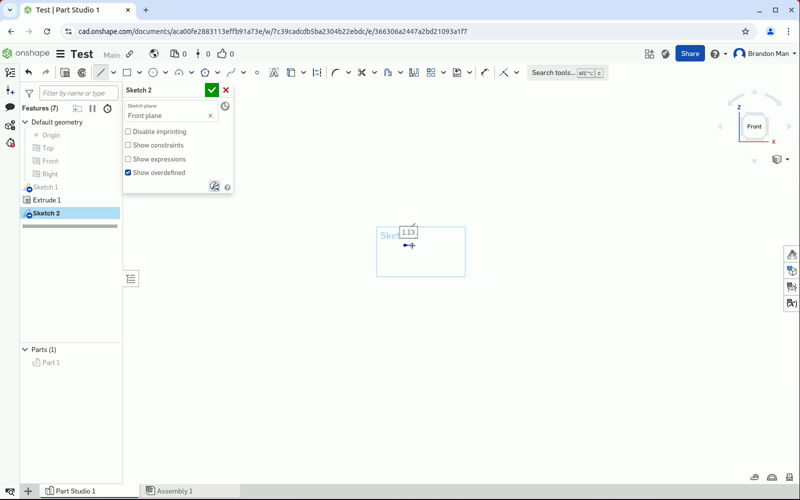
key_up(shift)
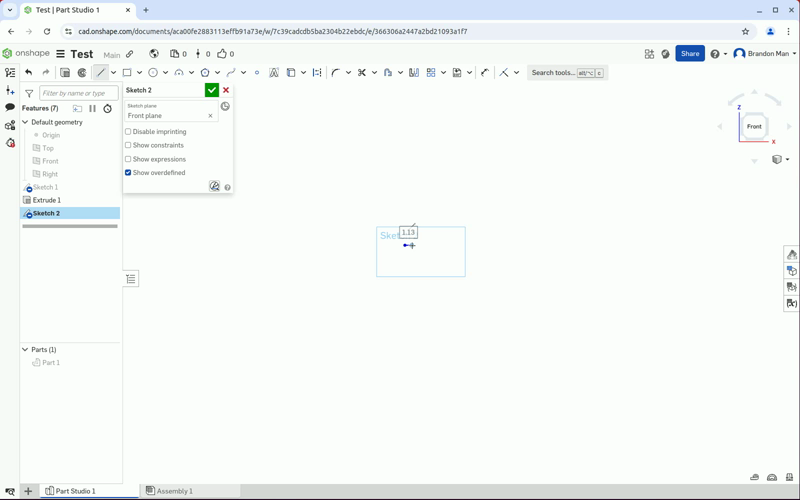
key_down(shift)
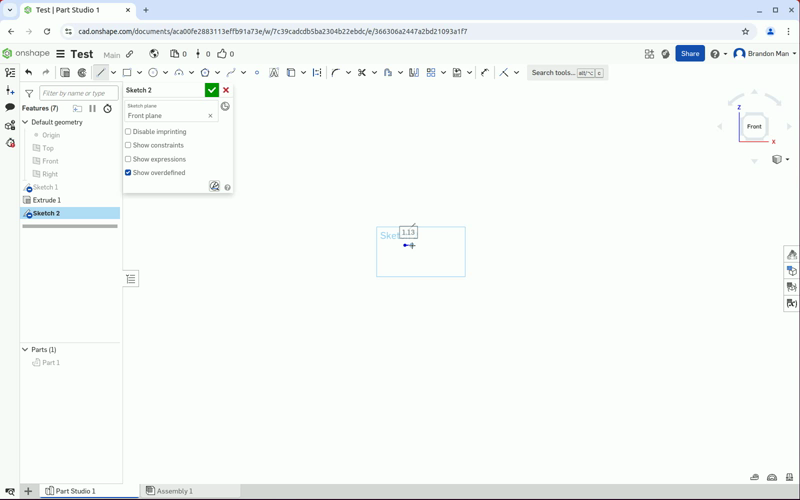
mouse_move(442, 245)
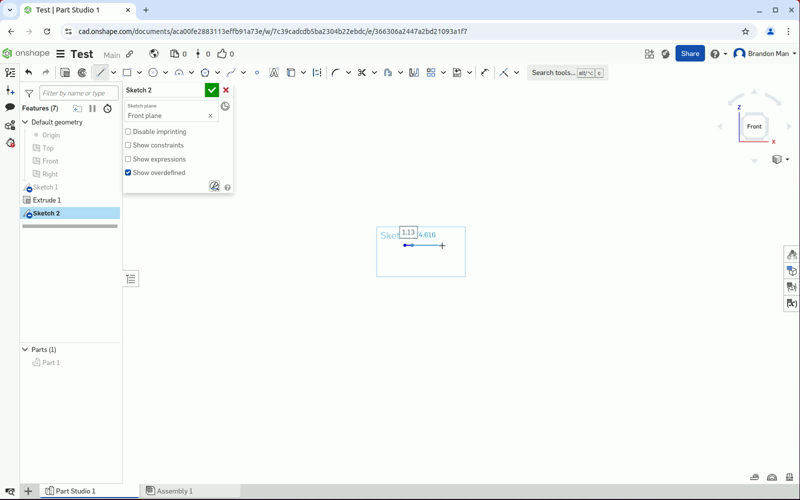
mouse_move(461, 245)
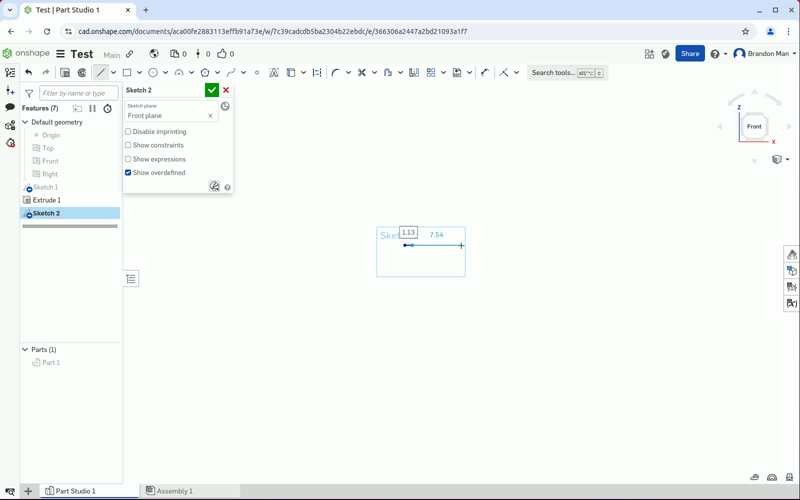
click(461, 245)
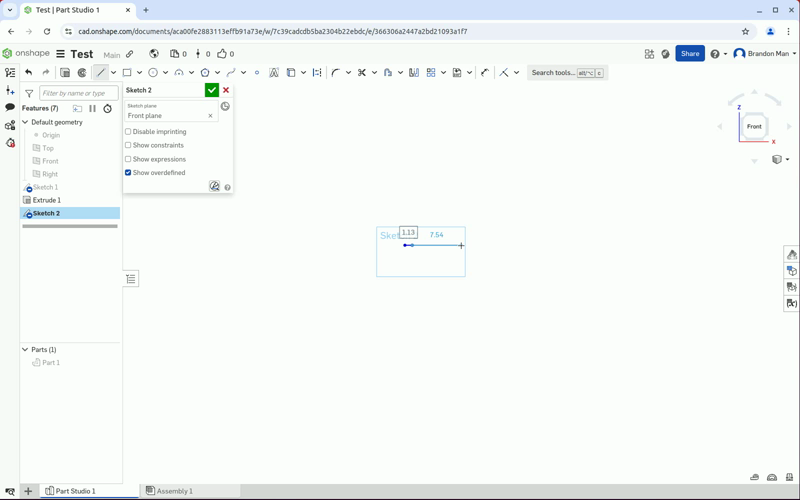
key_up(shift)
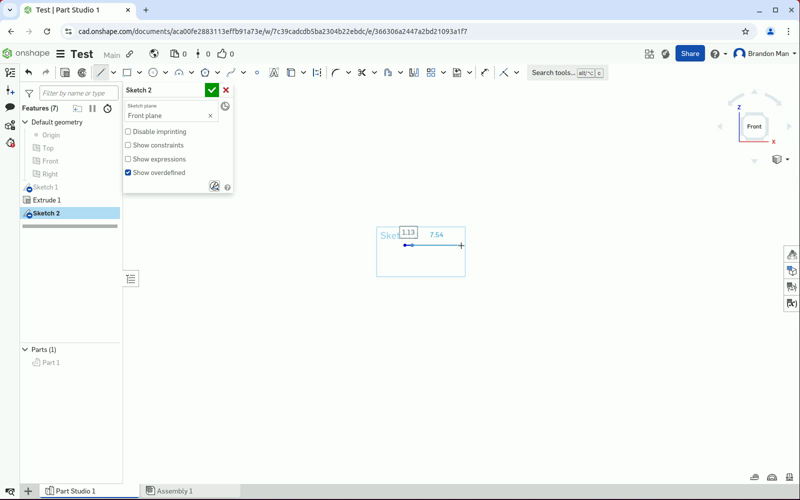
key_down(shift)
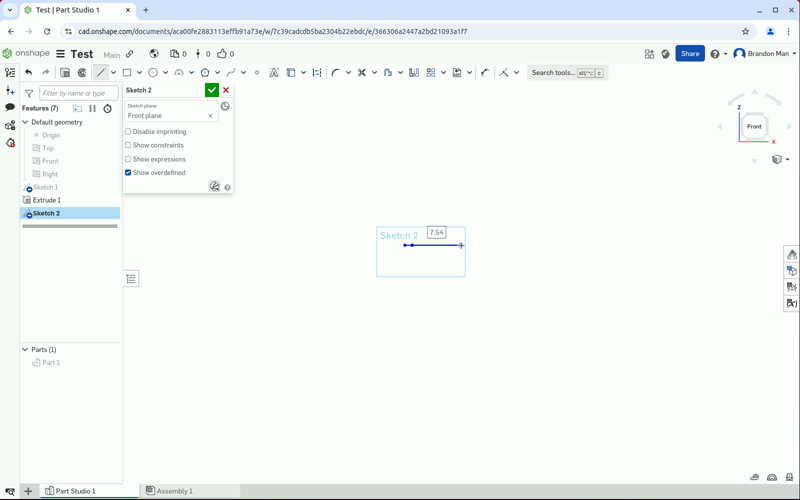
mouse_move(491, 245)
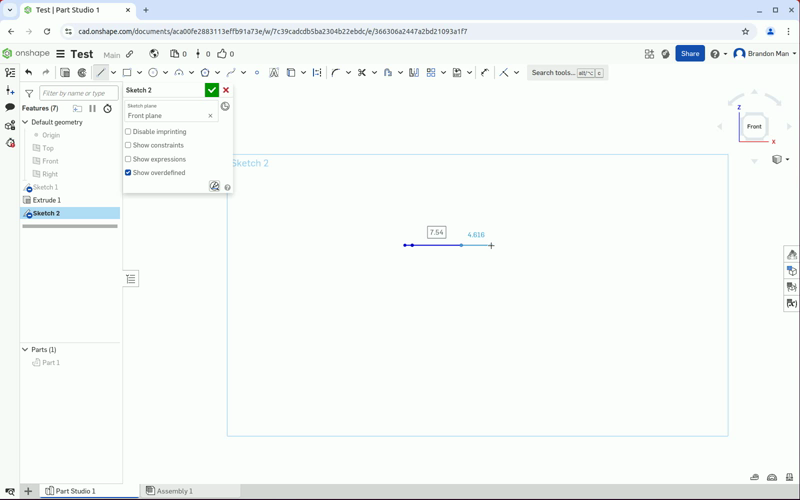
mouse_move(509, 245)
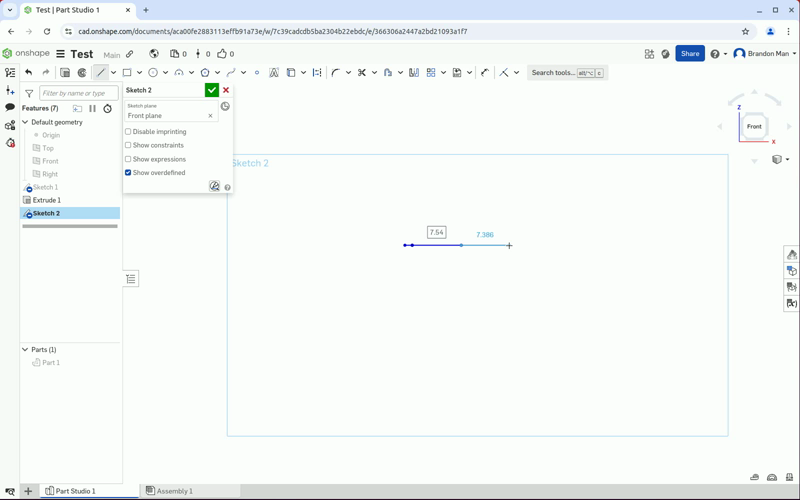
click(509, 245)
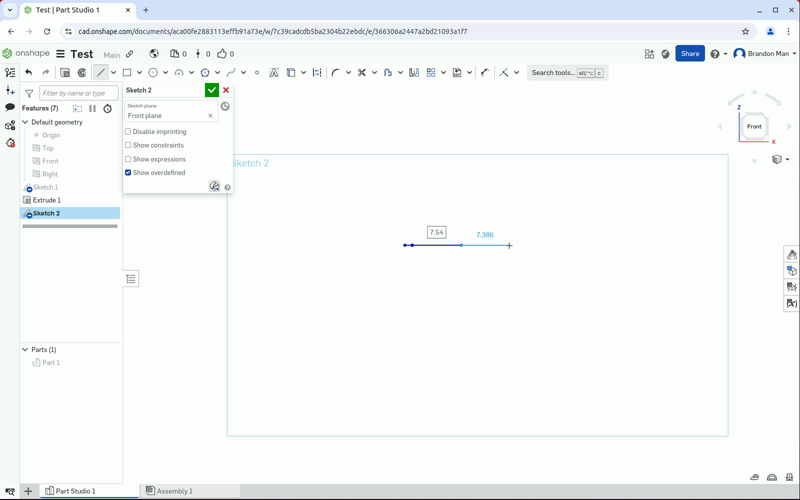
key_up(shift)
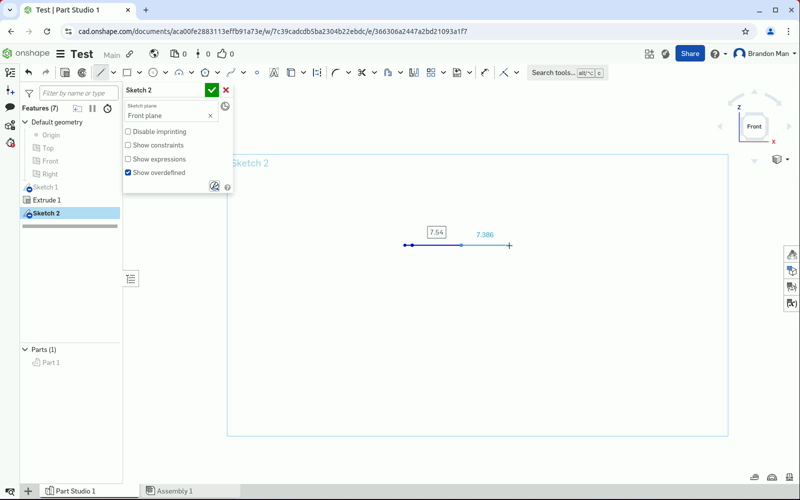
key_down(shift)
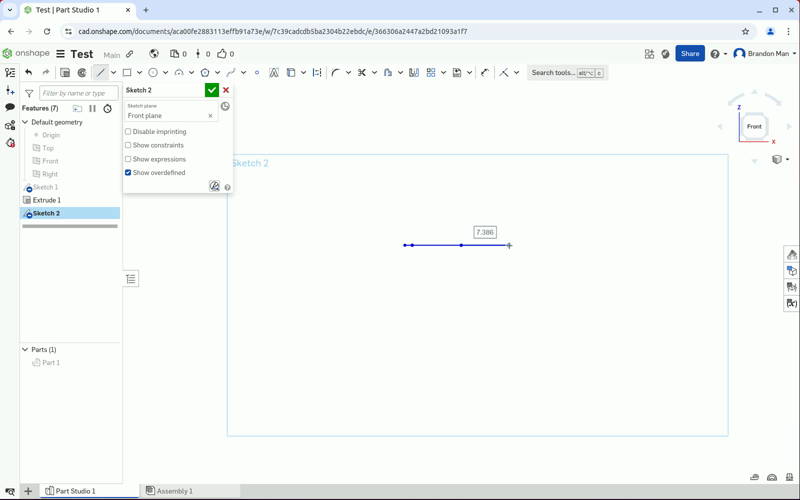
mouse_move(539, 245)
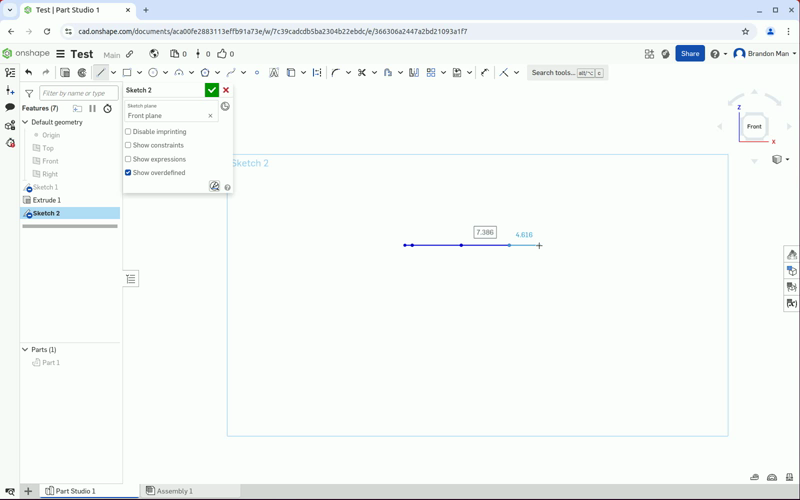
mouse_move(514, 245)
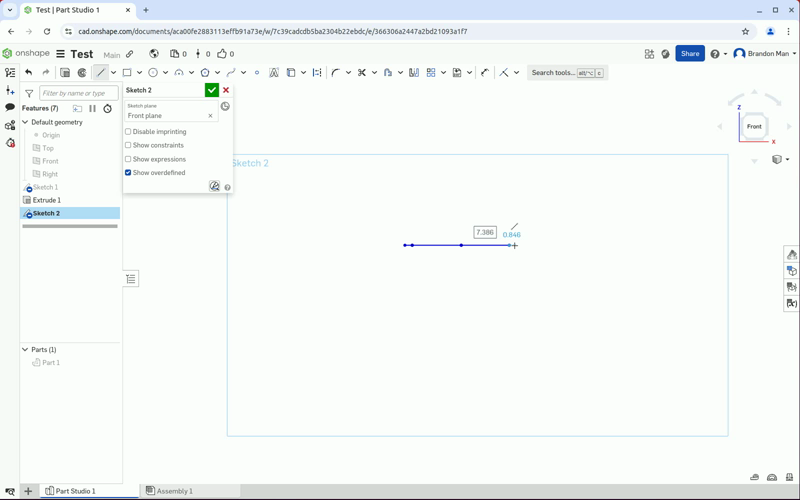
scroll(6)
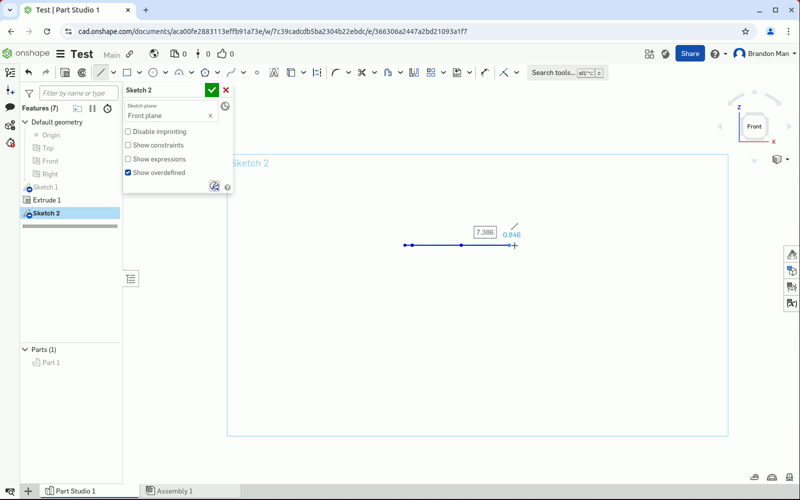
scroll(6)
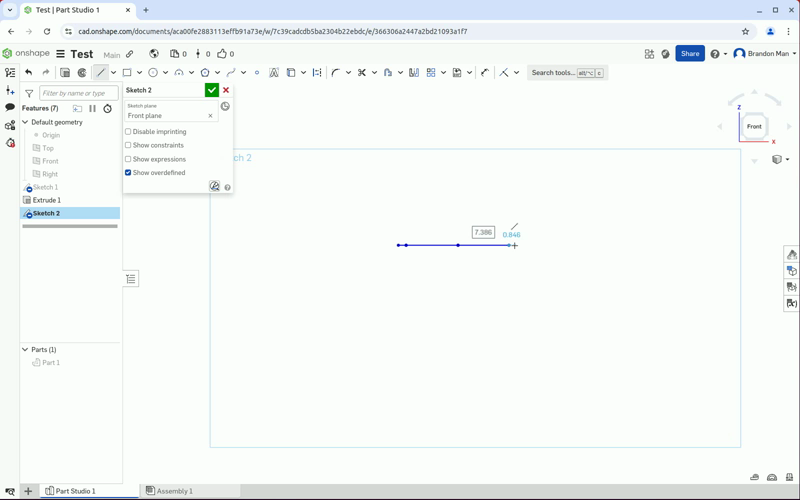
scroll(6)
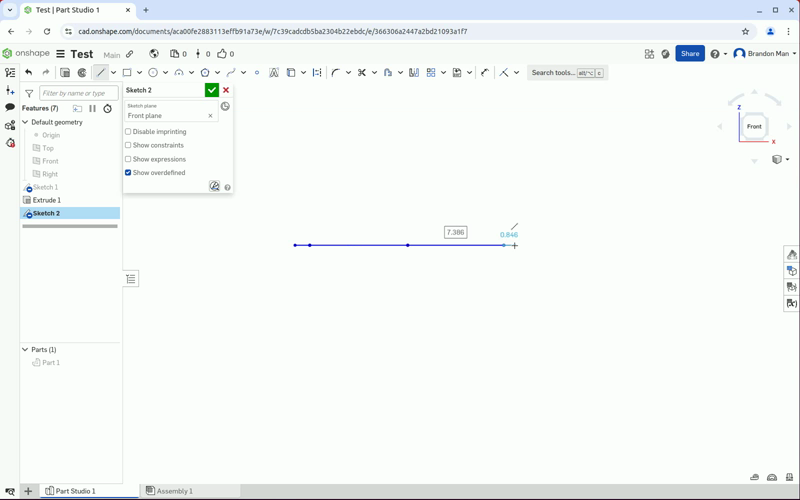
scroll(6)
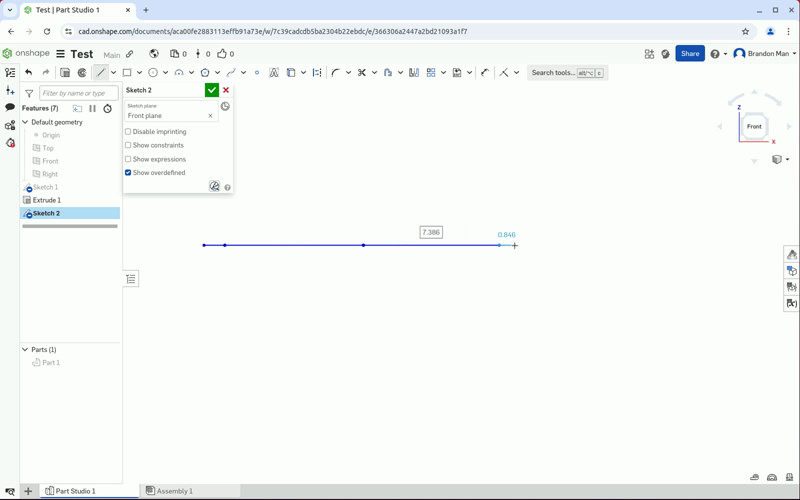
scroll(6)
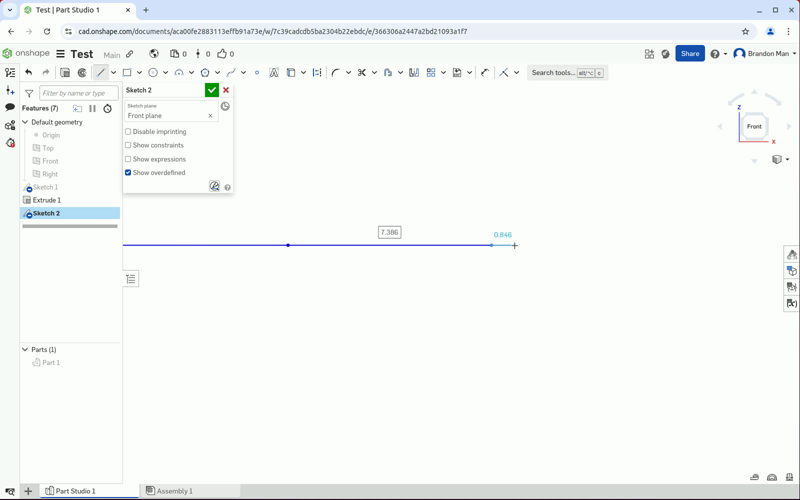
scroll(6)
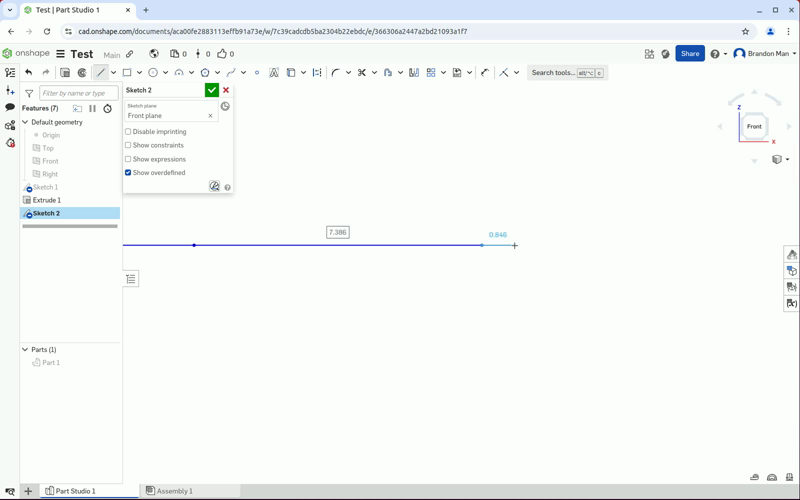
scroll(6)
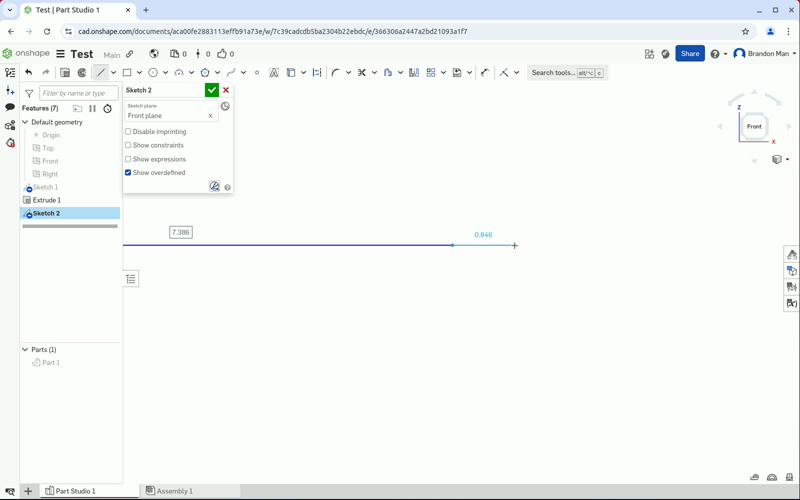
click(514, 245)
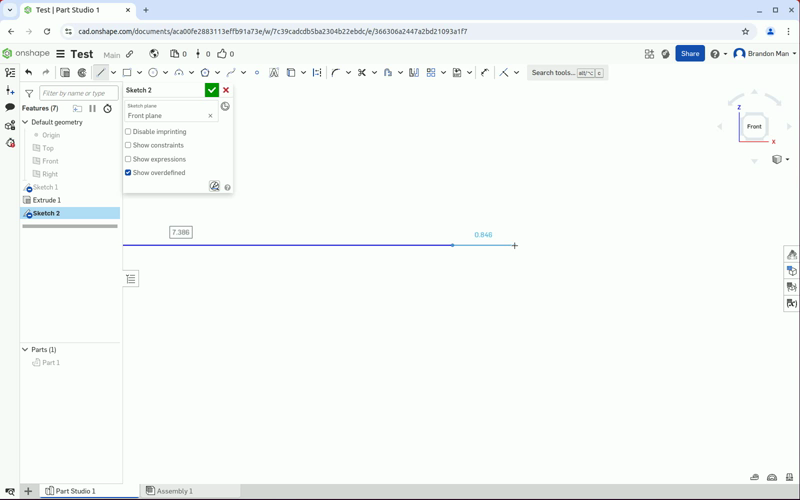
scroll(-6)
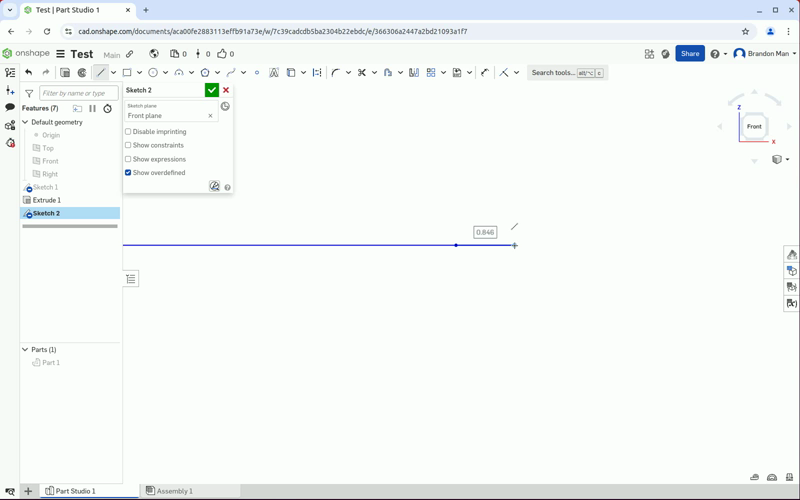
scroll(-6)
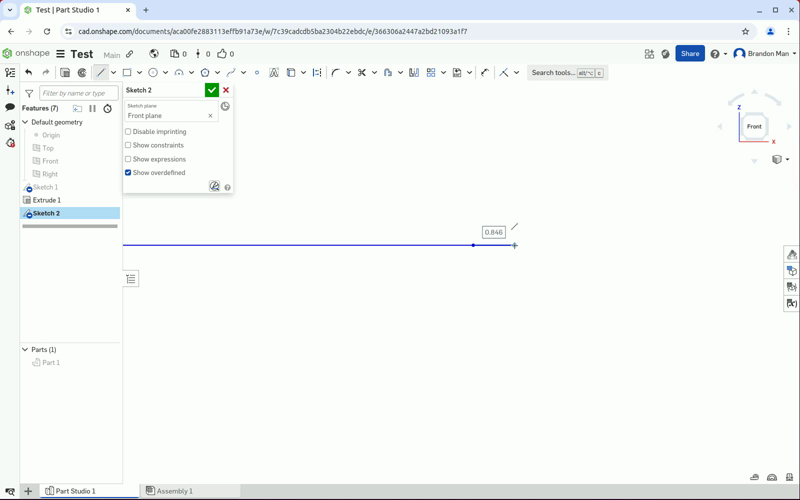
scroll(-6)
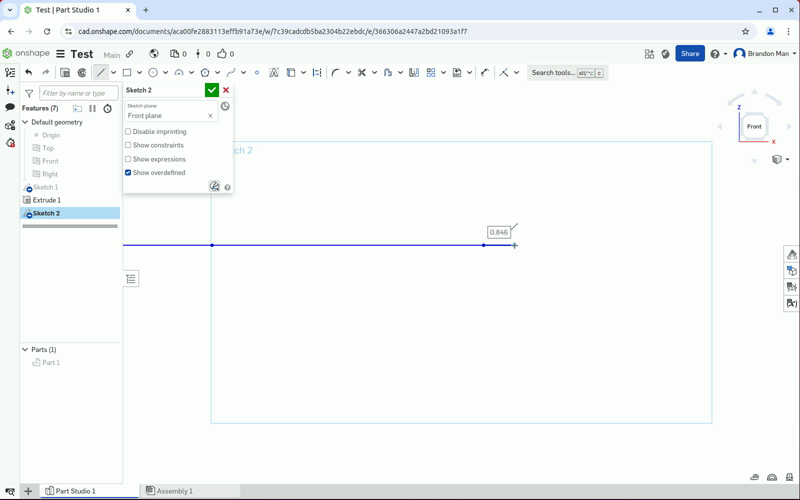
scroll(-6)
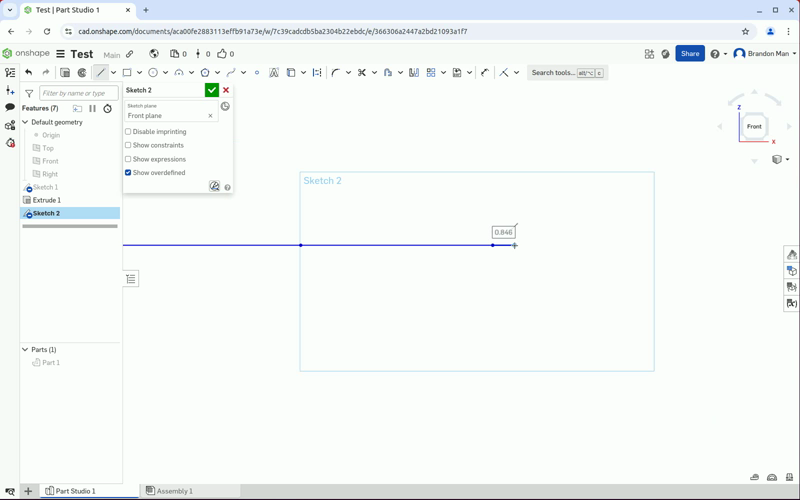
scroll(-6)
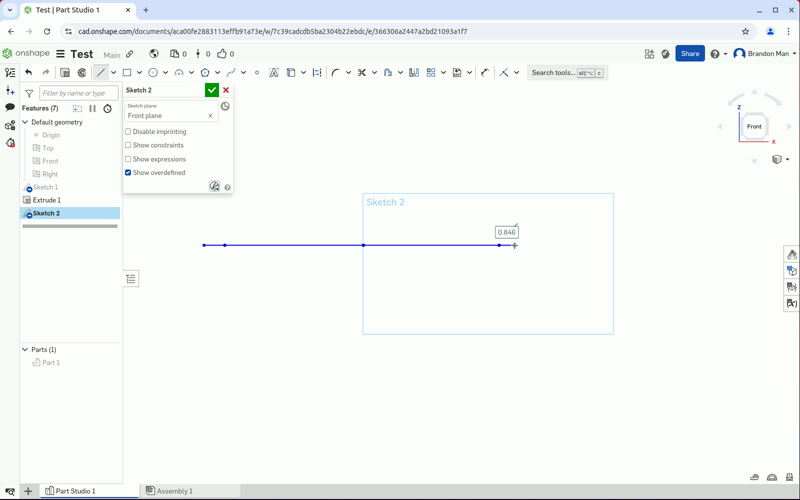
scroll(-6)
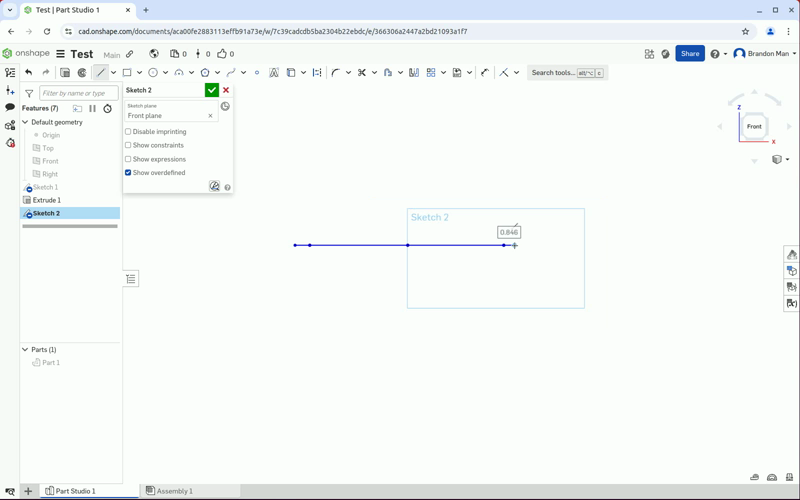
scroll(-6)
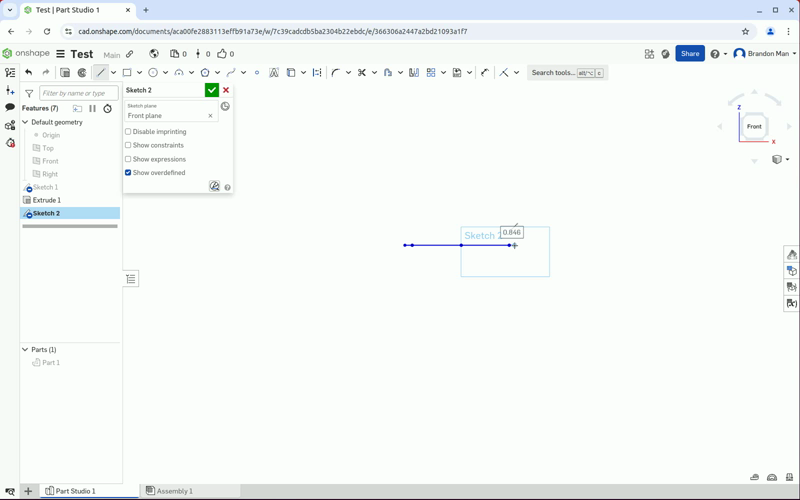
key_up(shift)
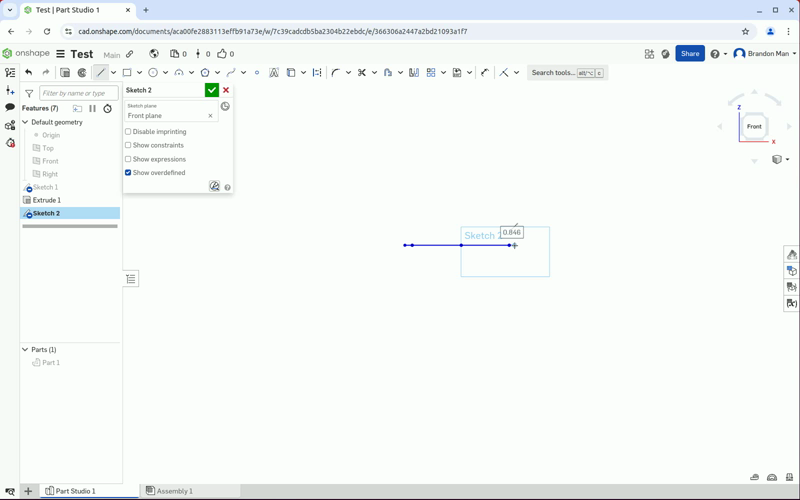
key_down(shift)
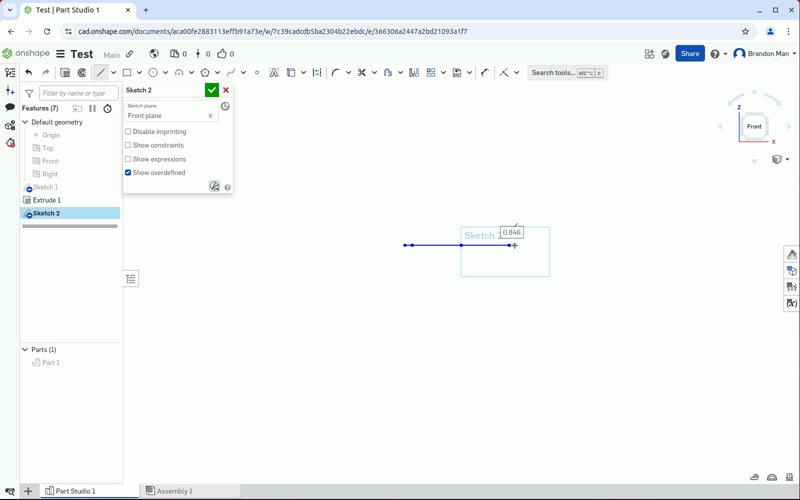
mouse_move(544, 245)
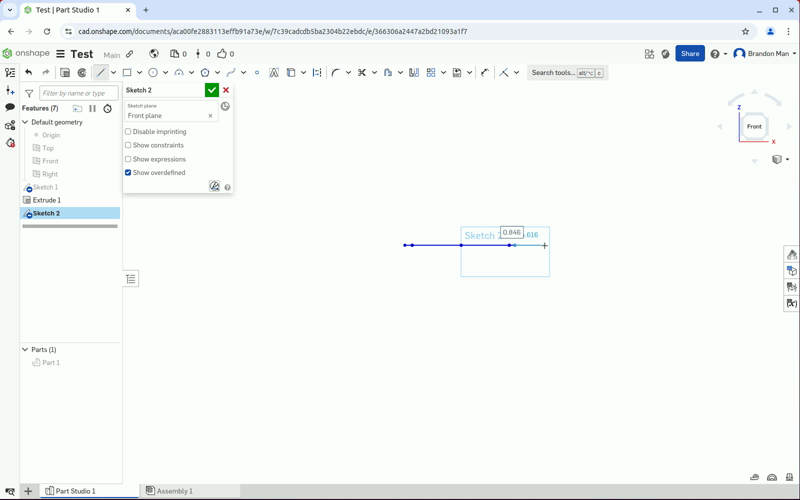
mouse_move(514, 243)
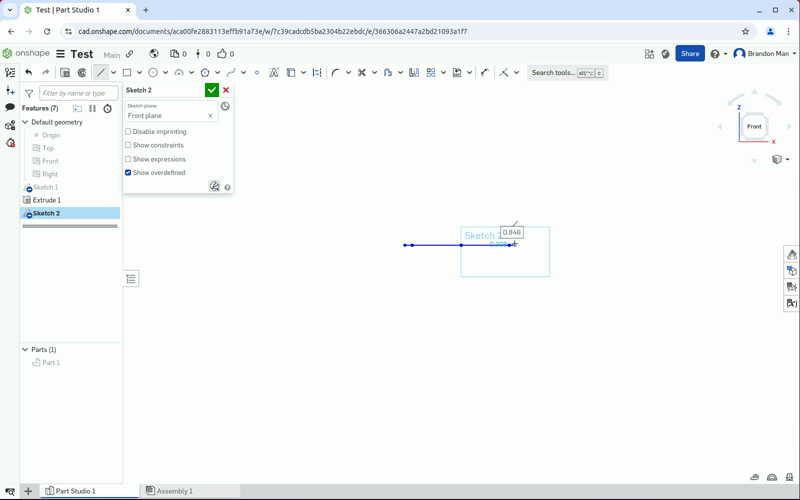
scroll(6)
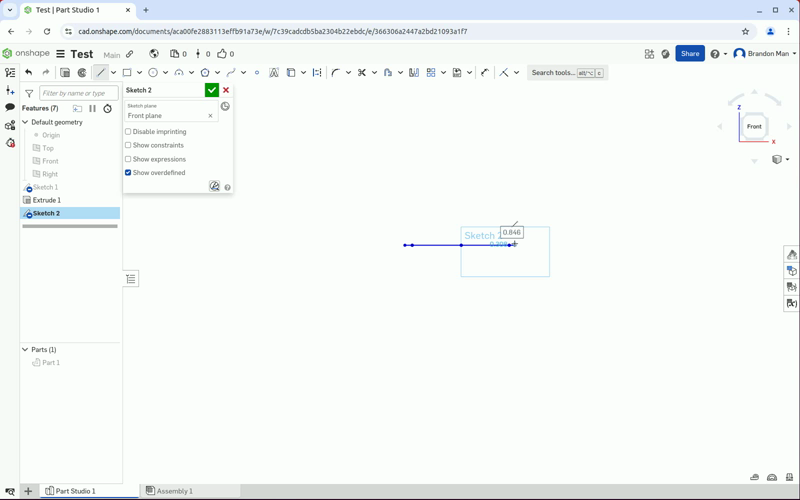
scroll(6)
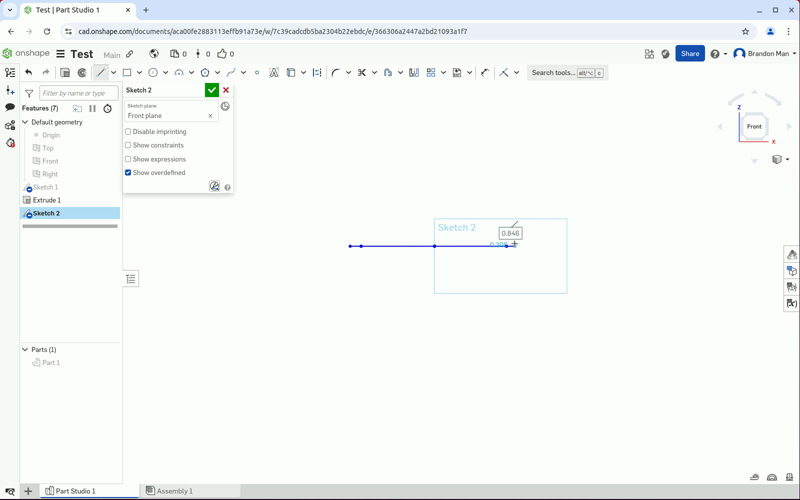
scroll(6)
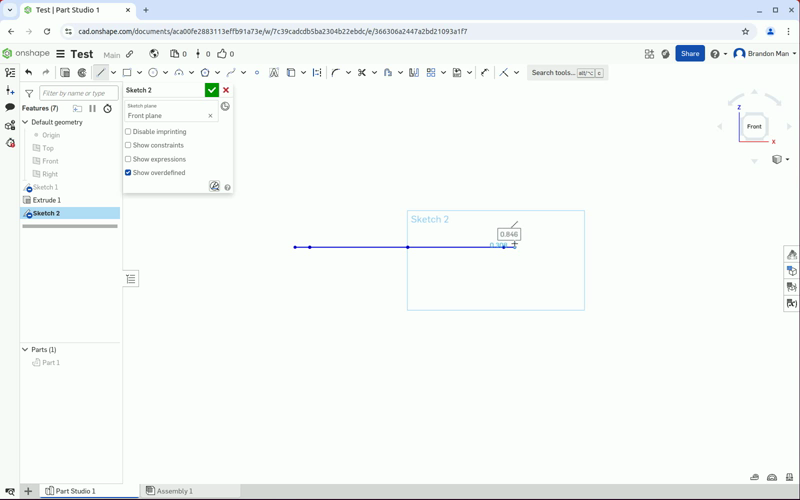
scroll(6)
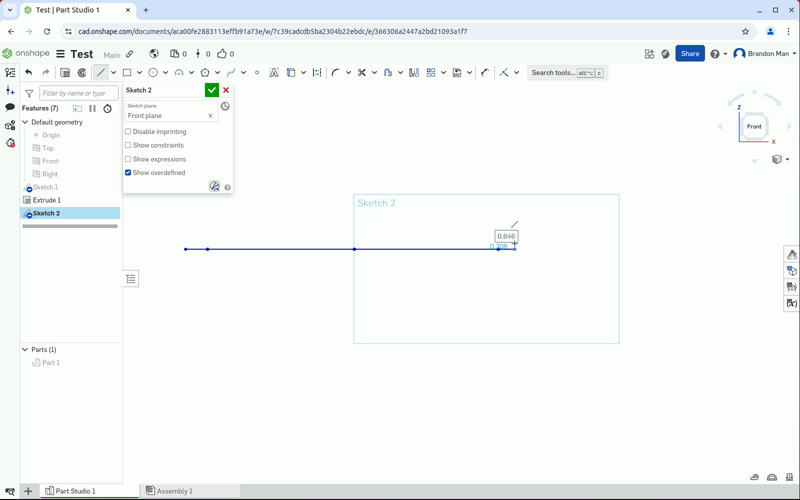
scroll(6)
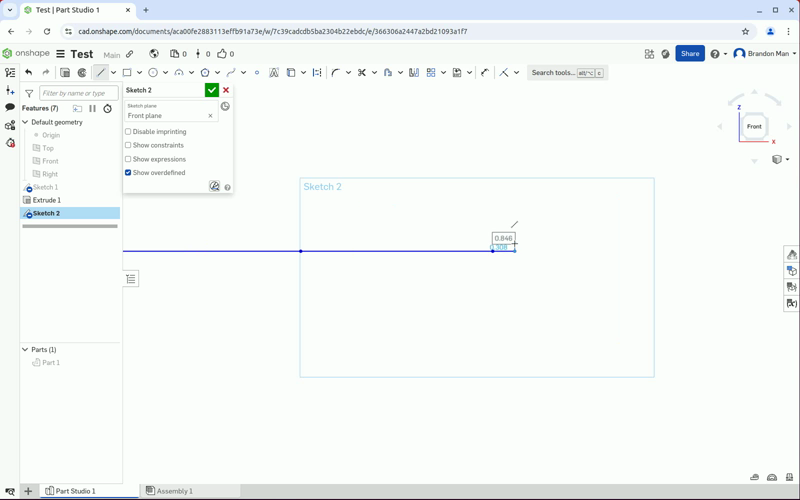
scroll(6)
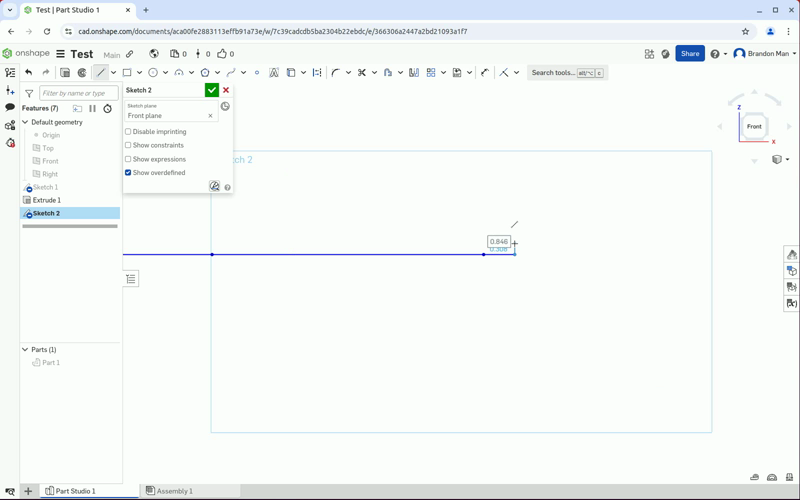
scroll(6)
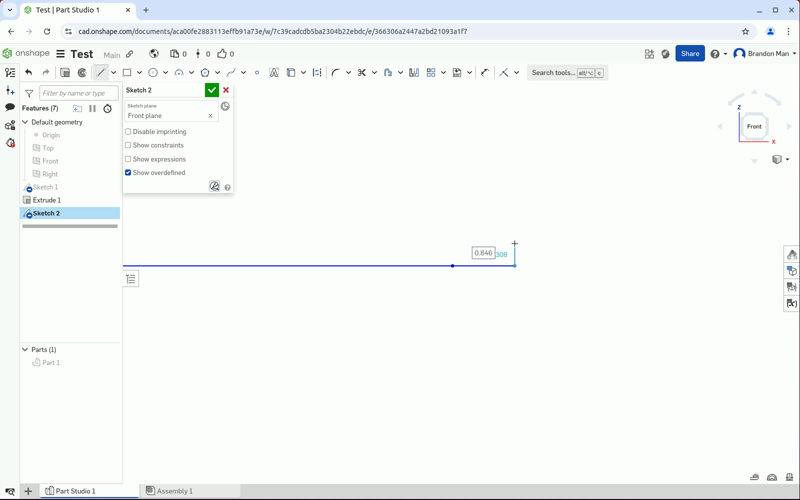
click(514, 243)
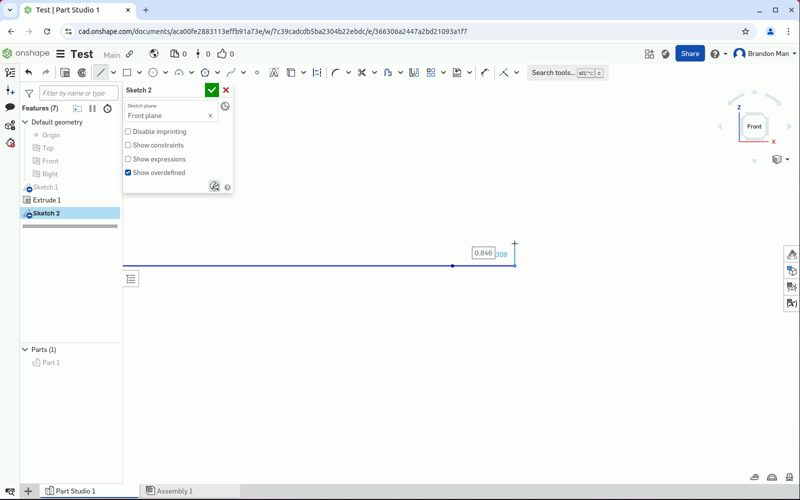
scroll(-6)
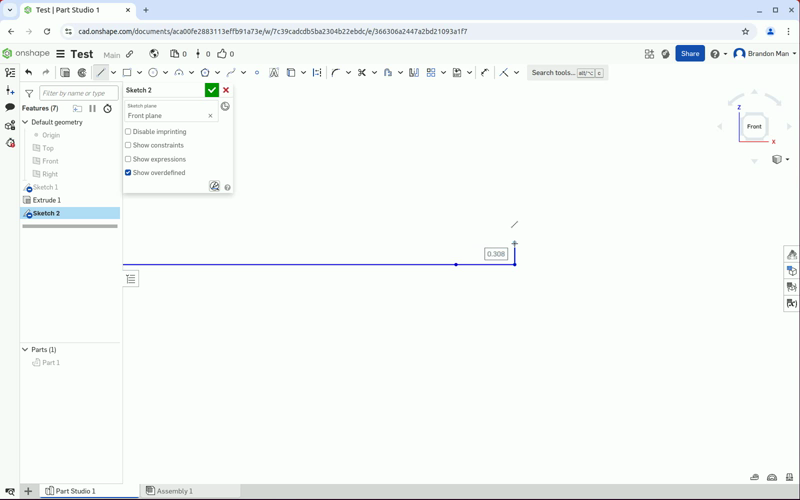
scroll(-6)
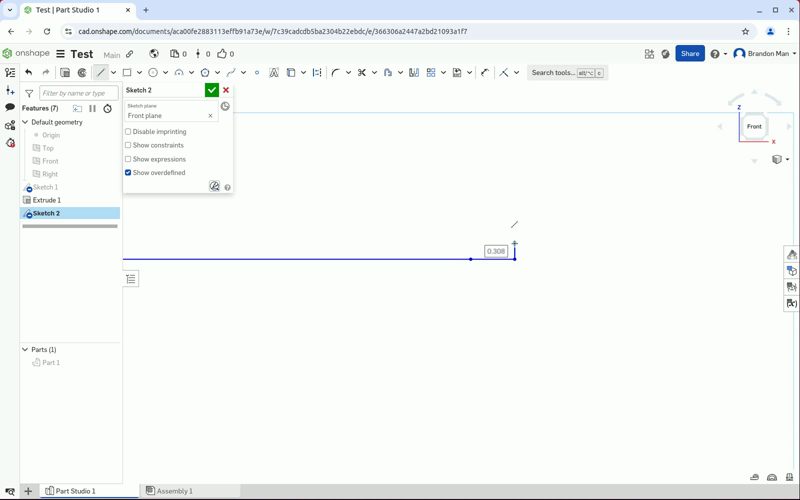
scroll(-6)
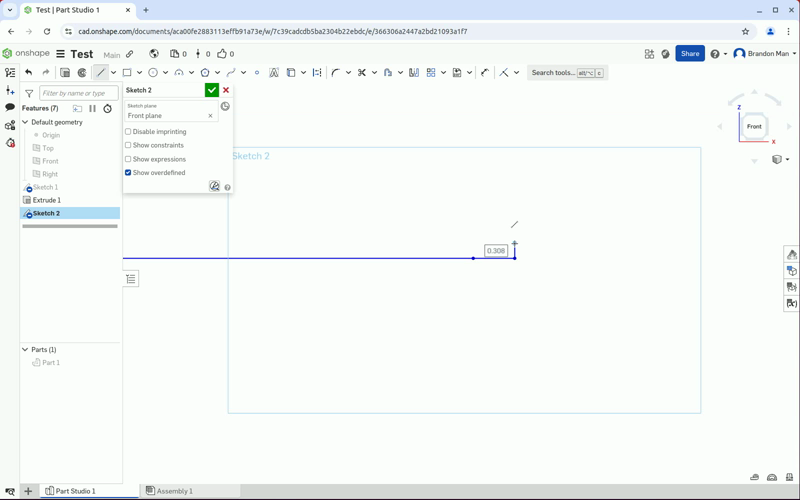
scroll(-6)
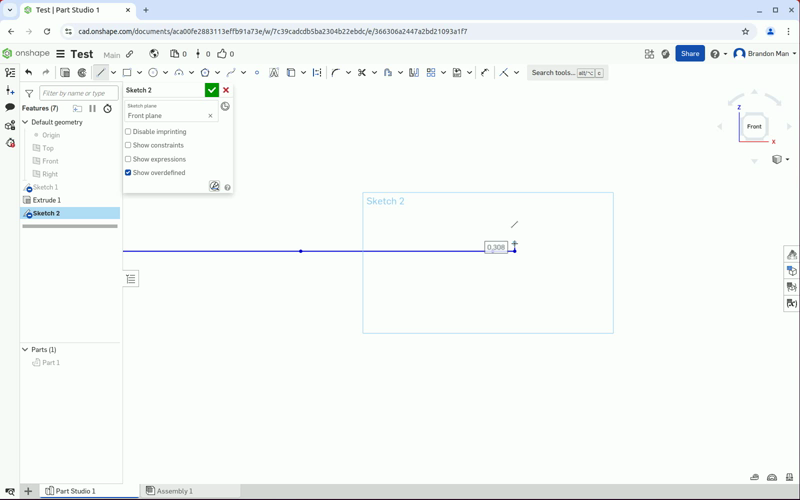
scroll(-6)
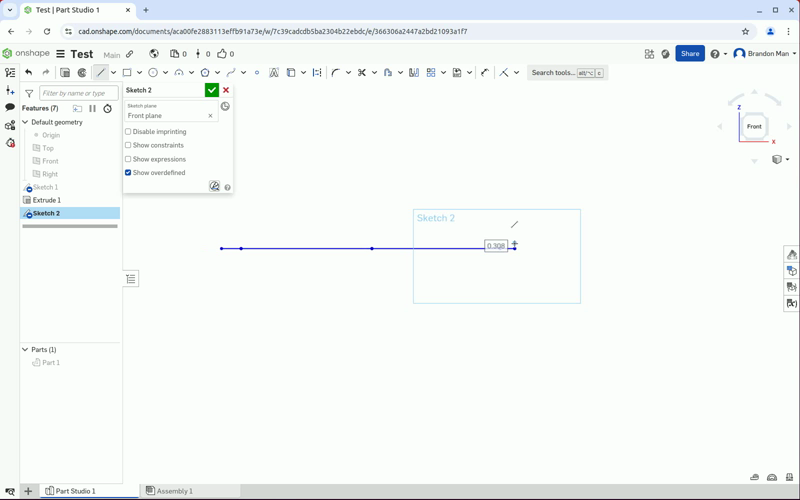
scroll(-6)
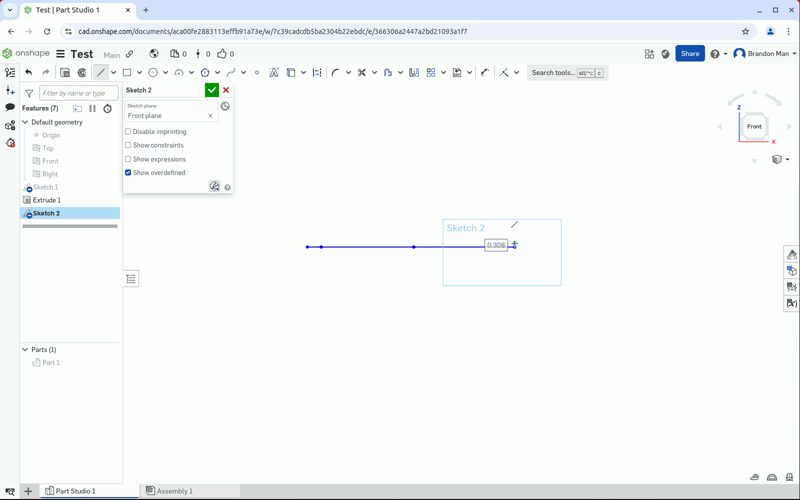
scroll(-6)
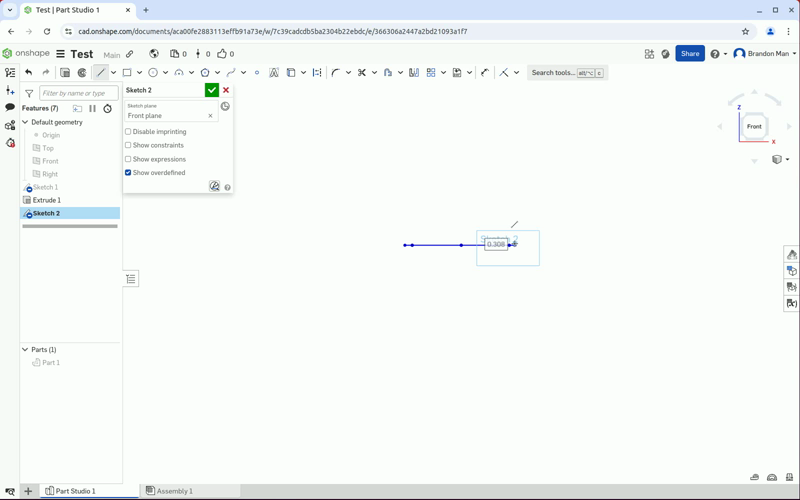
key_up(shift)
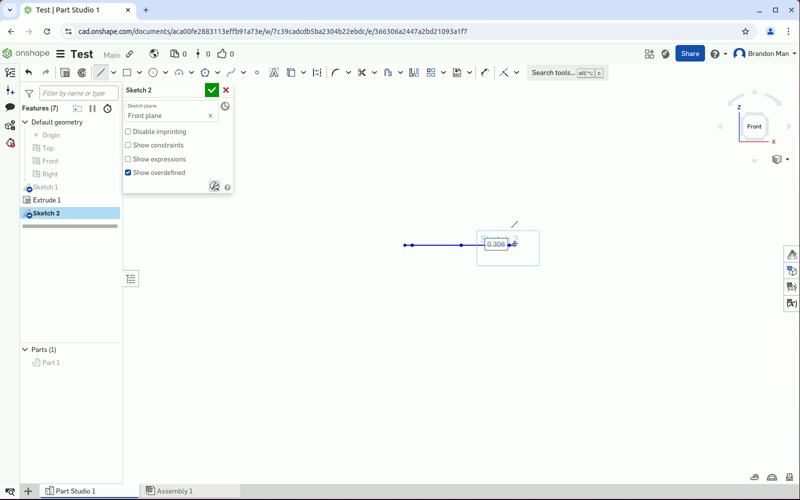
key_down(shift)
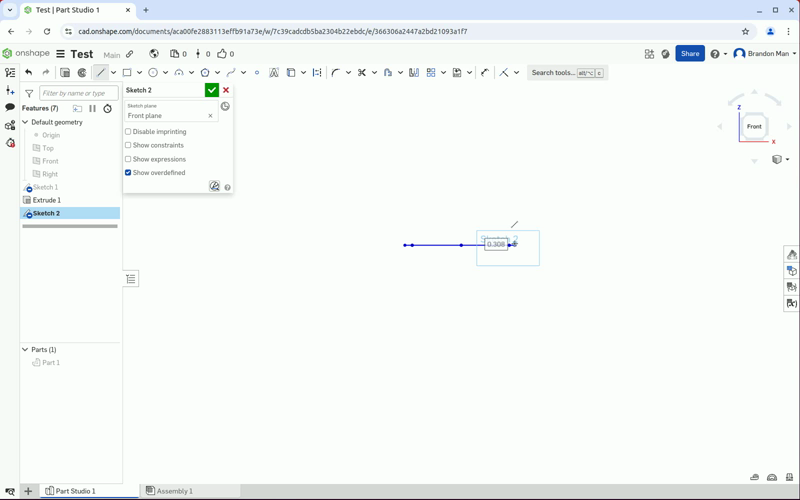
mouse_move(544, 243)
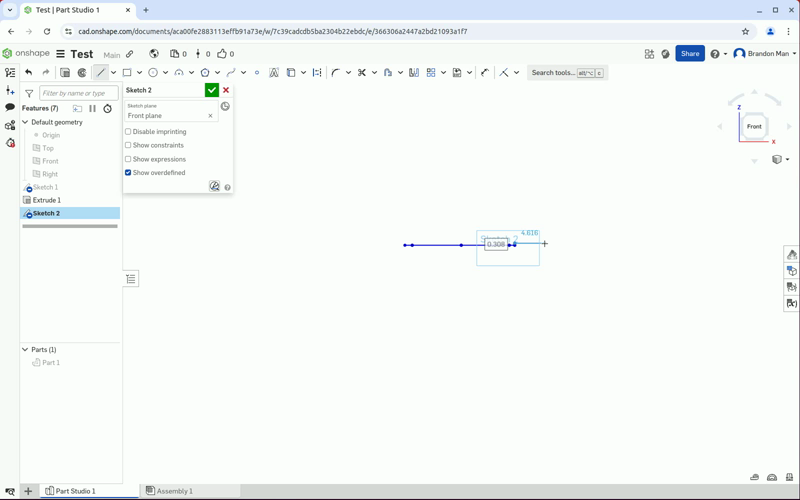
mouse_move(461, 221)
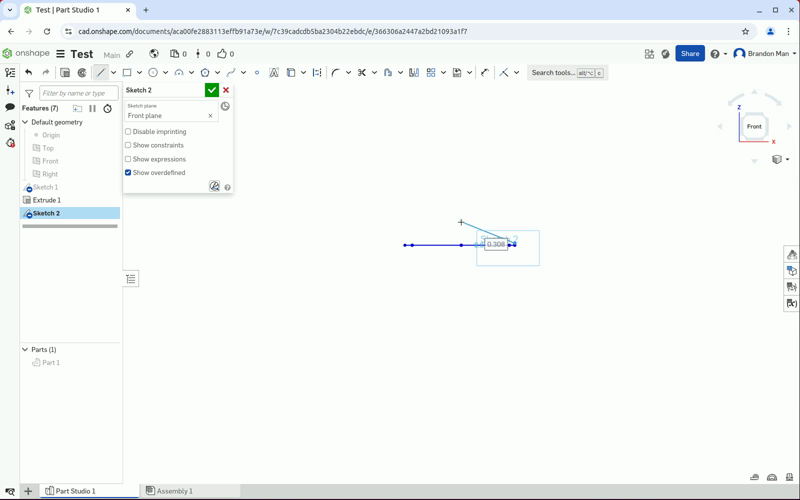
click(461, 221)
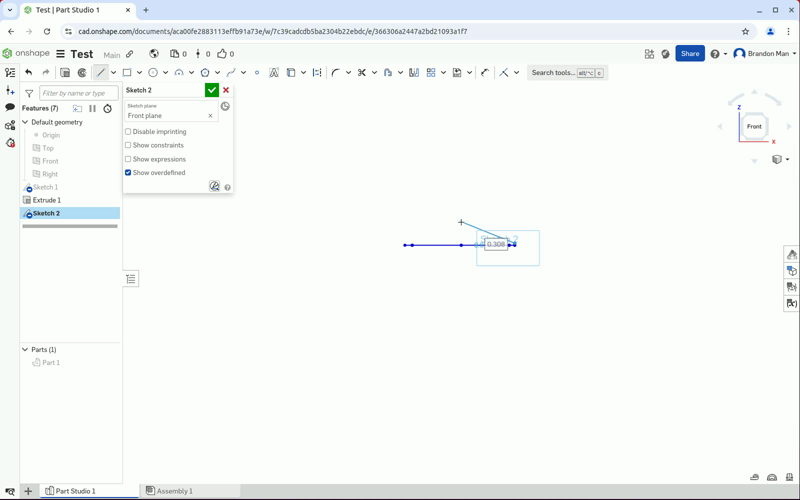
key_up(shift)
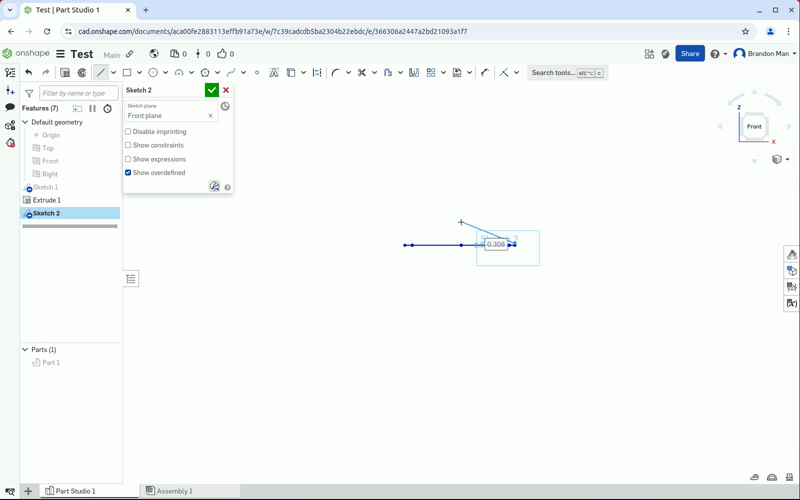
key_down(shift)
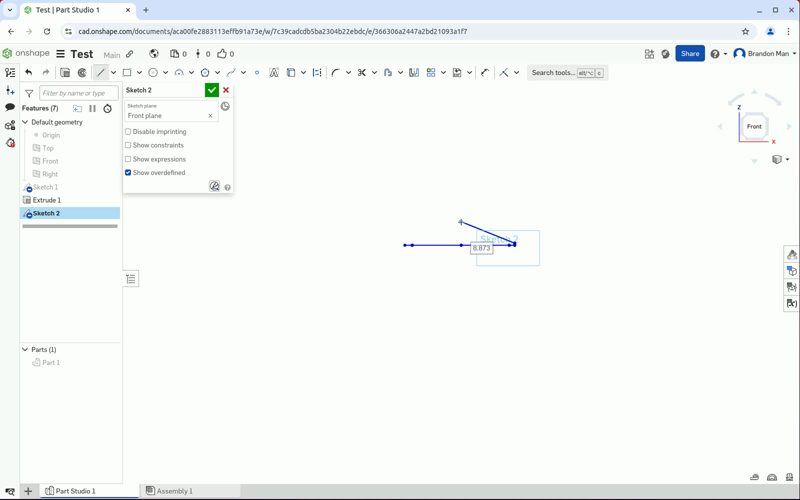
mouse_move(491, 221)
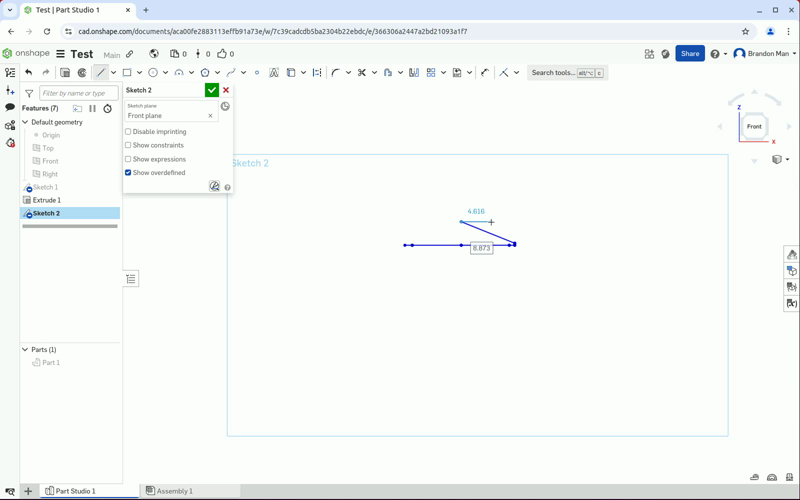
mouse_move(406, 243)
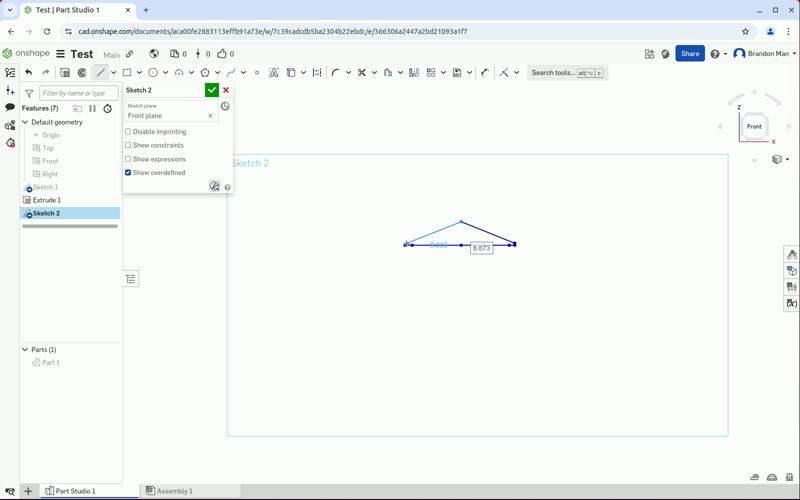
scroll(6)
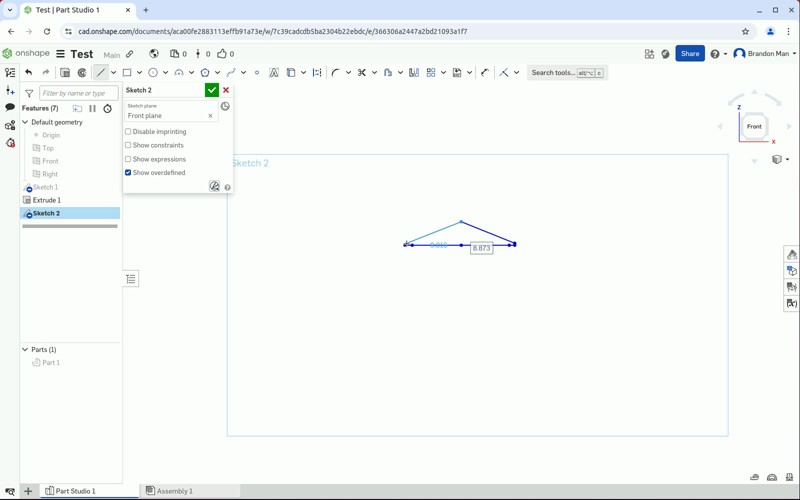
scroll(6)
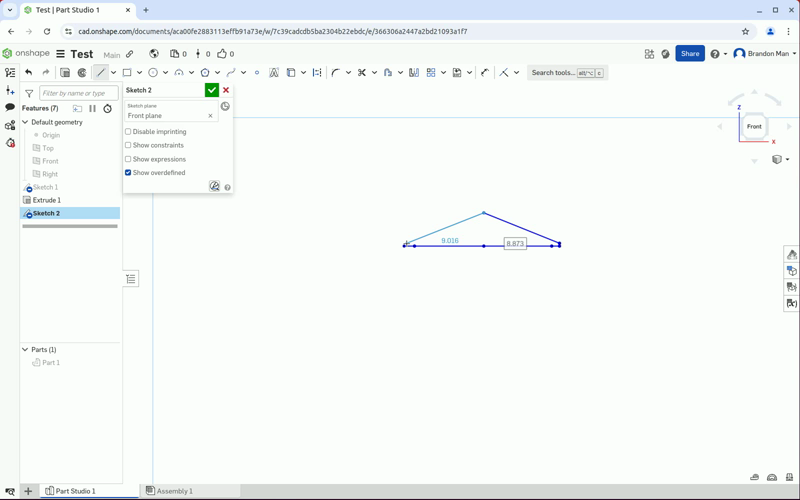
scroll(6)
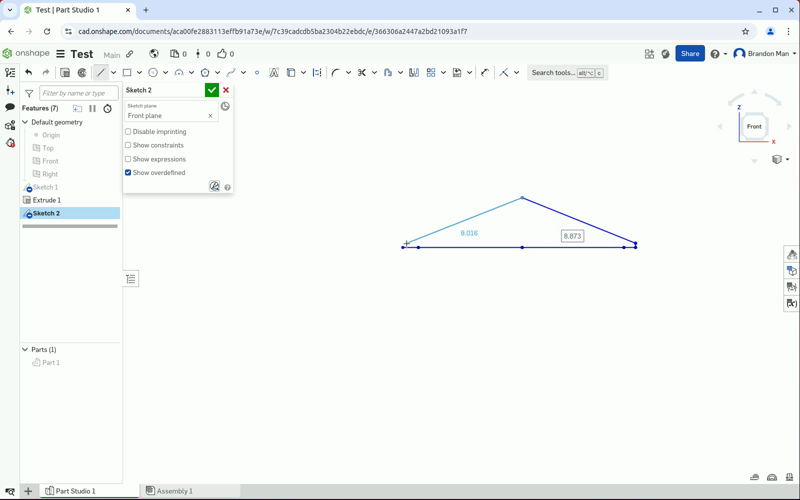
scroll(6)
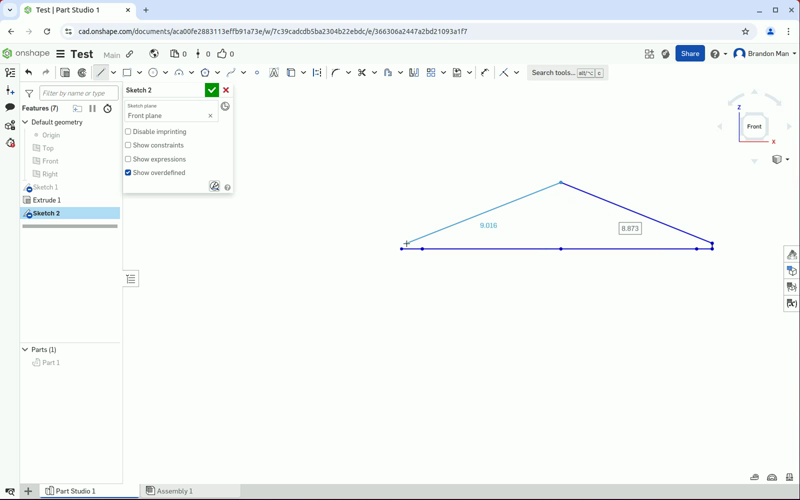
scroll(6)
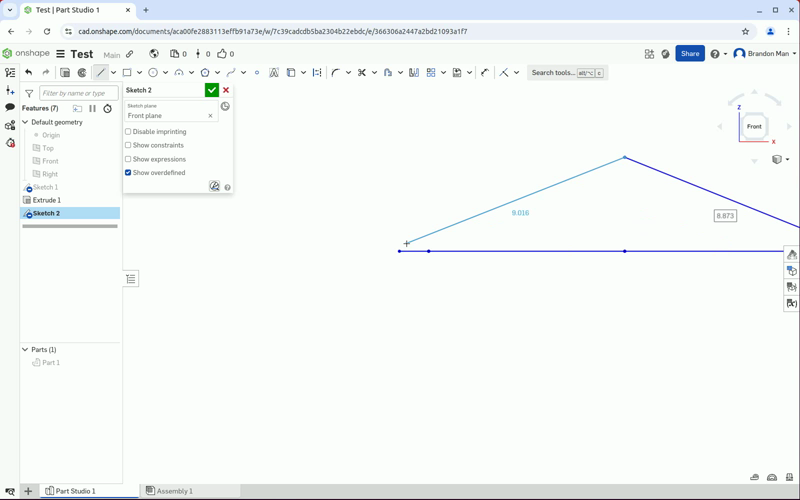
scroll(6)
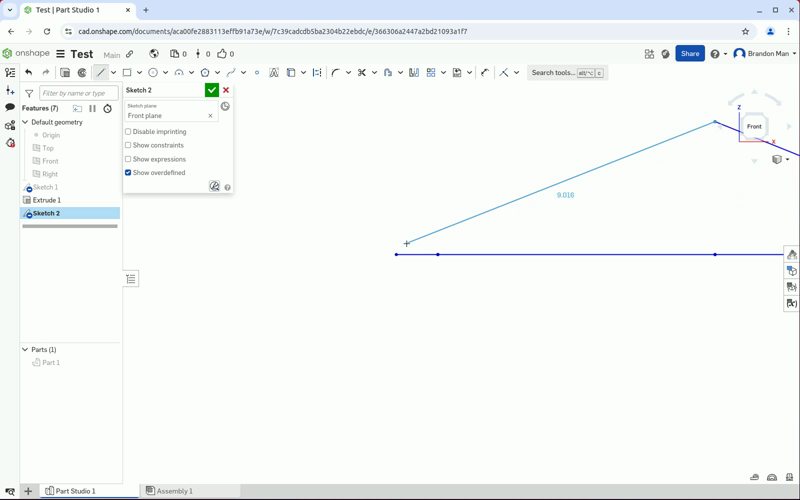
scroll(6)
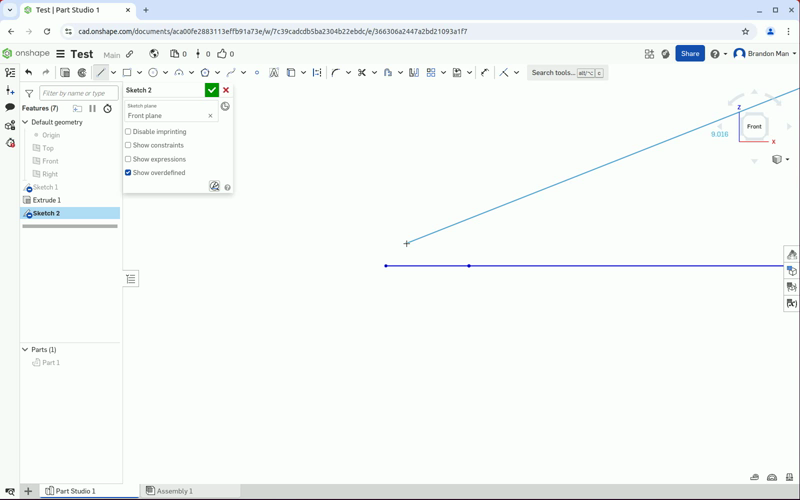
click(406, 243)
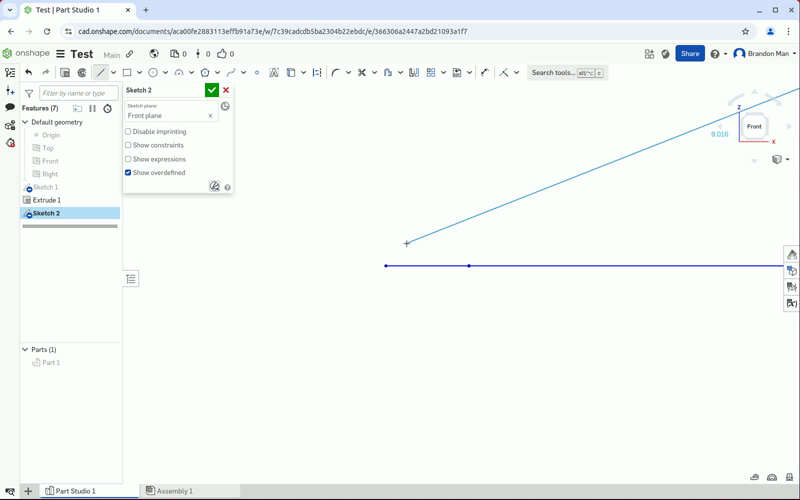
scroll(-6)
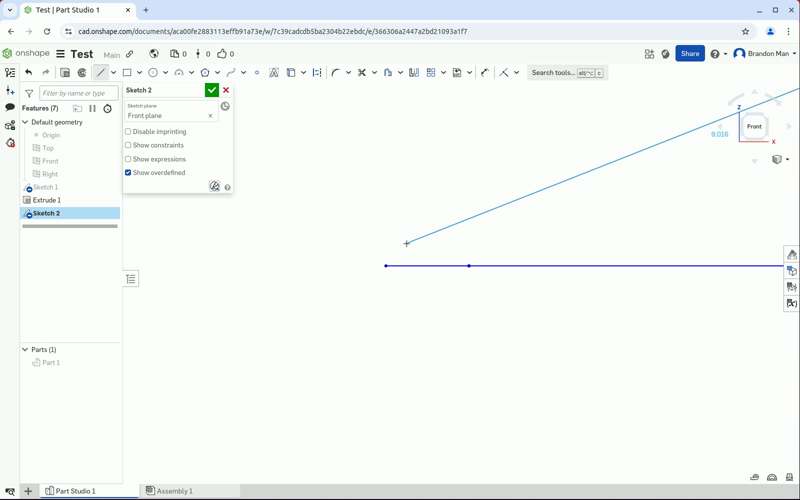
scroll(-6)
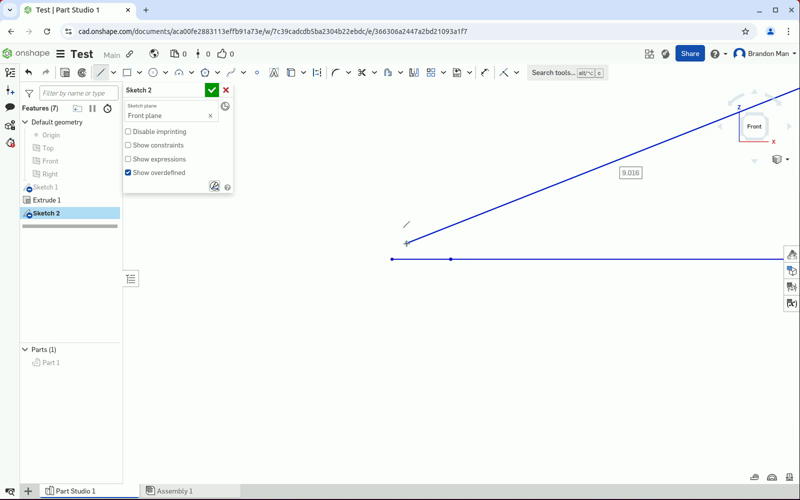
scroll(-6)
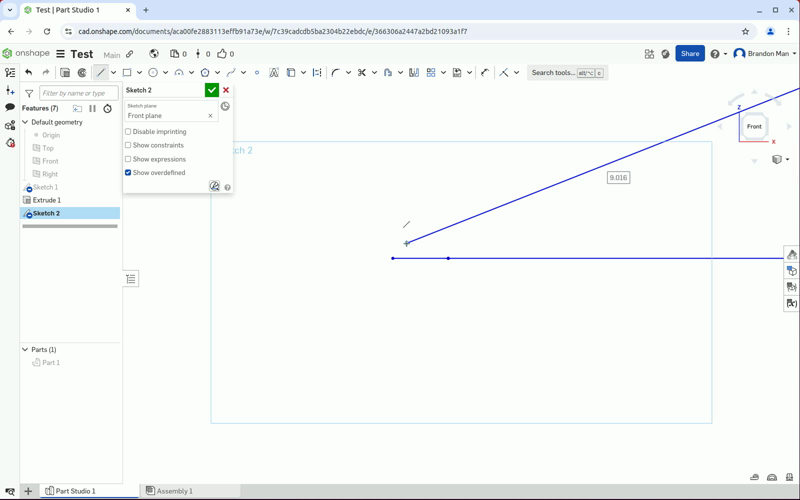
scroll(-6)
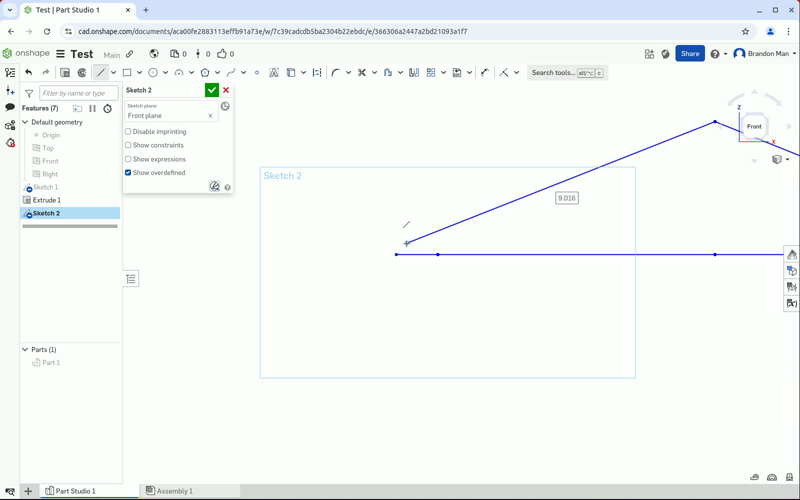
scroll(-6)
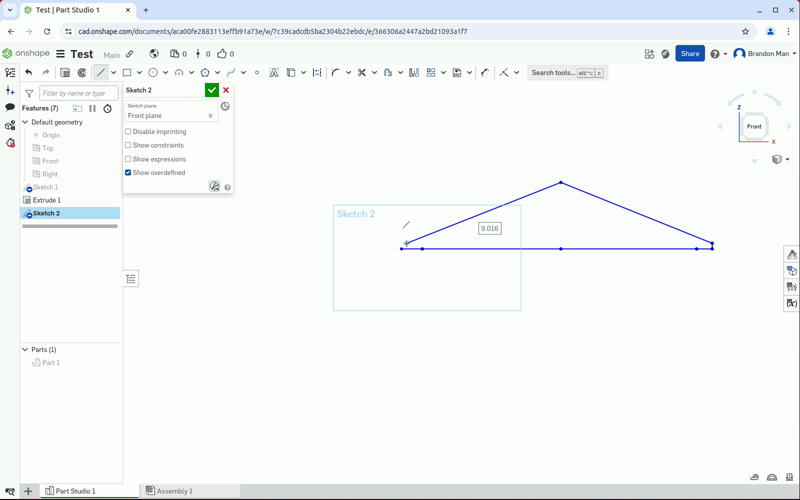
scroll(-6)
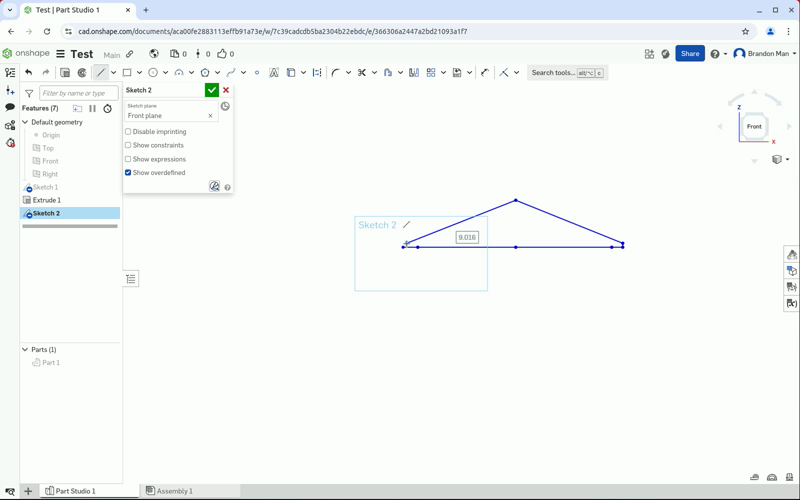
scroll(-6)
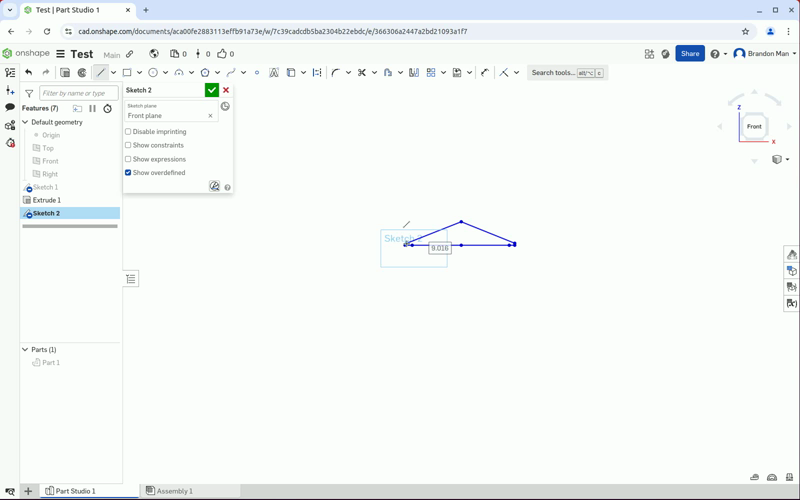
key_up(shift)
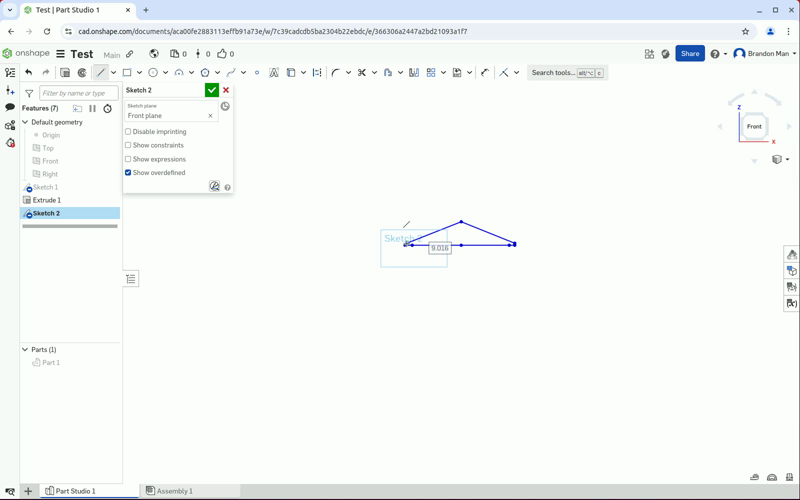
mouse_move(436, 243)
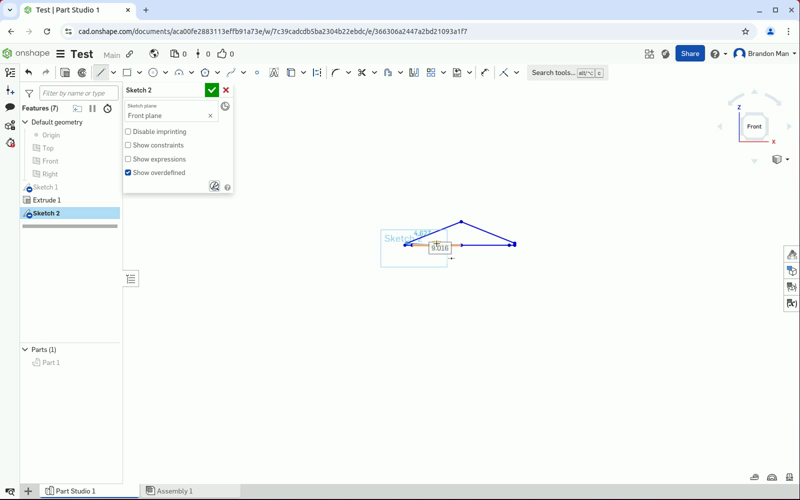
key_down(shift)
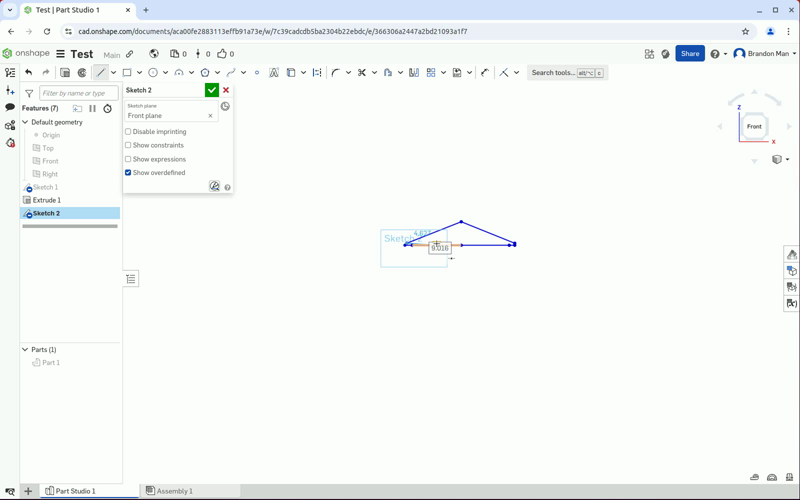
mouse_move(406, 245)
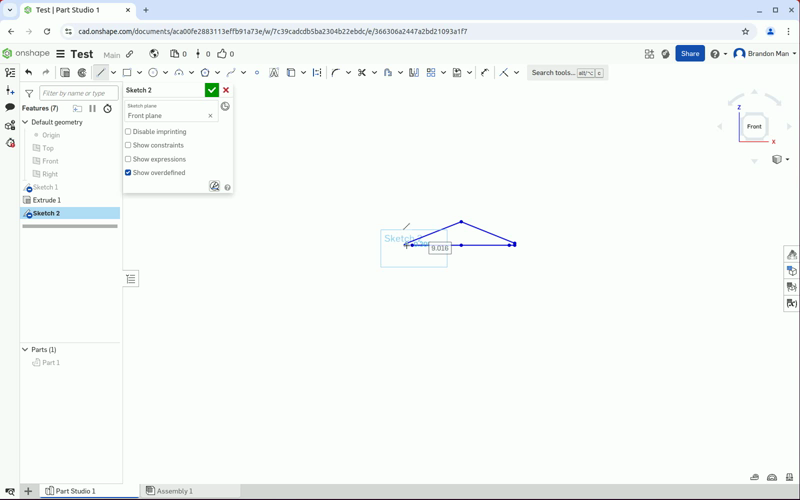
scroll(6)
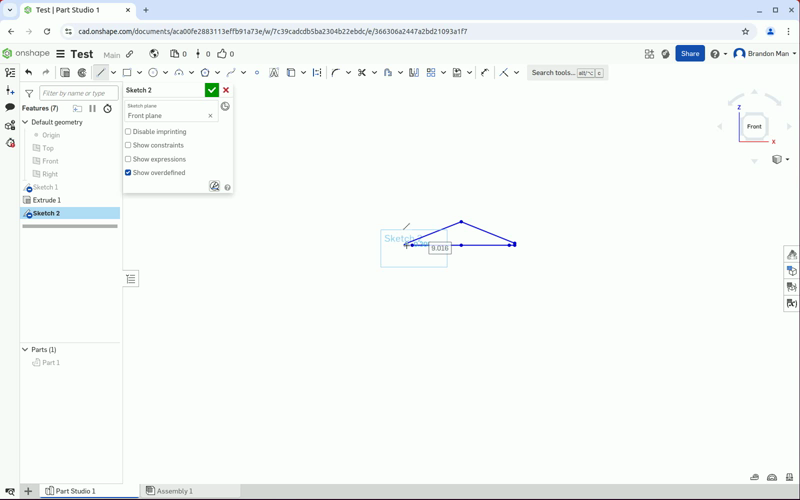
scroll(6)
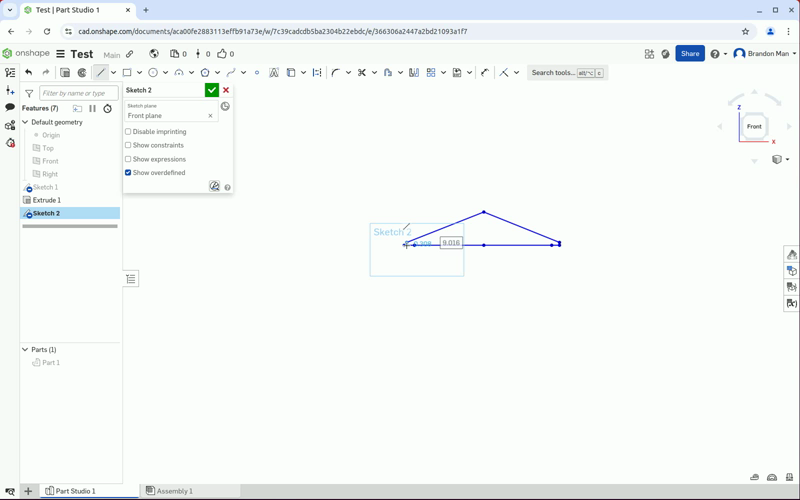
scroll(6)
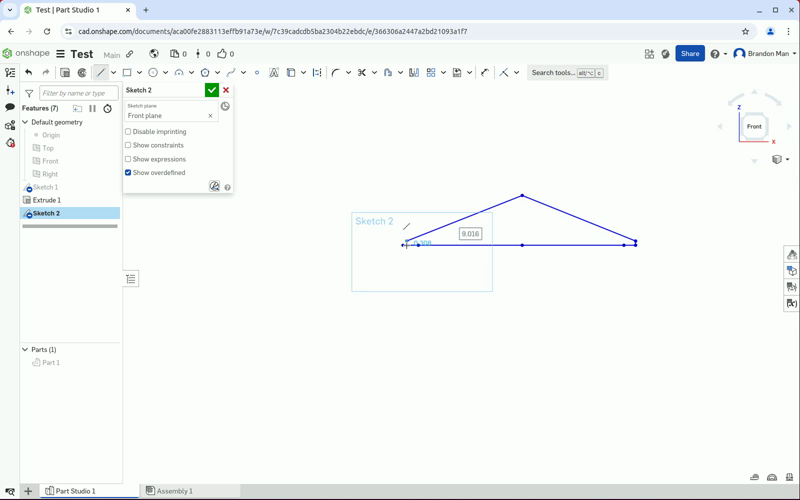
scroll(6)
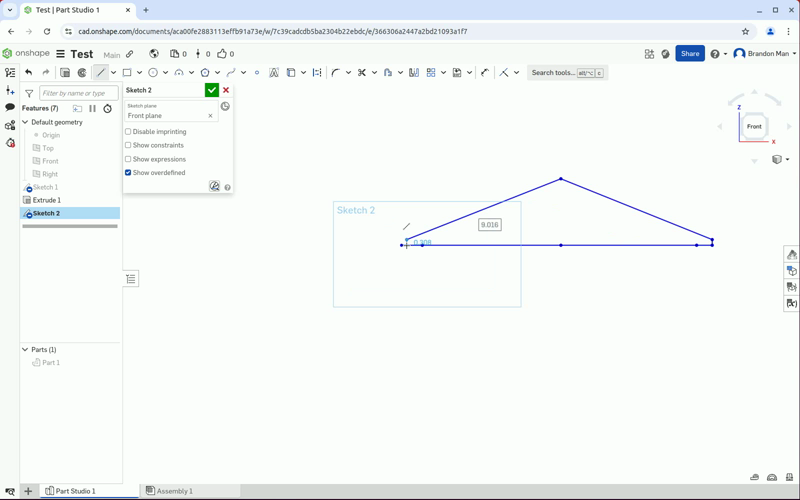
scroll(6)
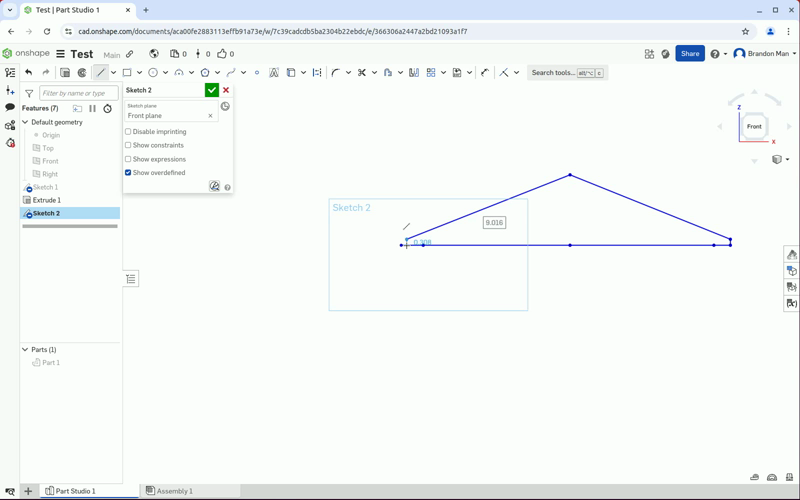
scroll(6)
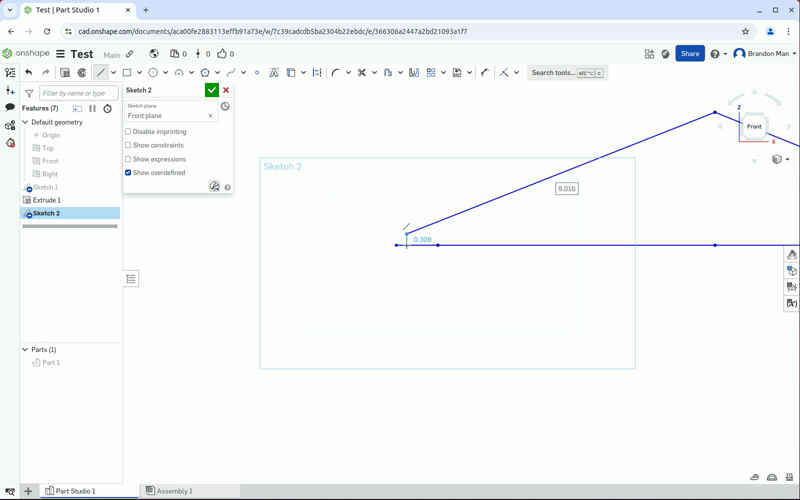
scroll(6)
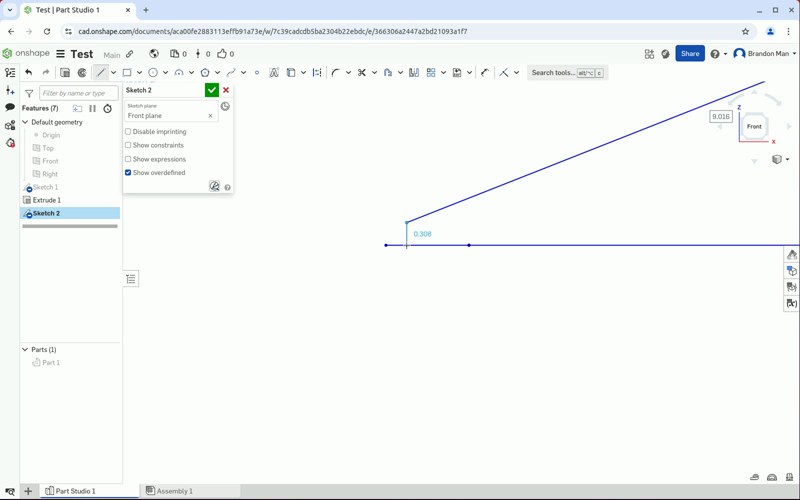
key_up(shift)
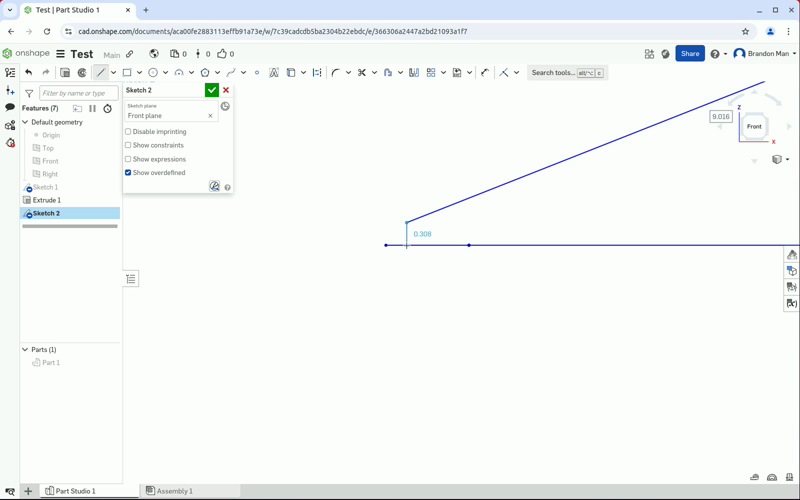
click(406, 245)
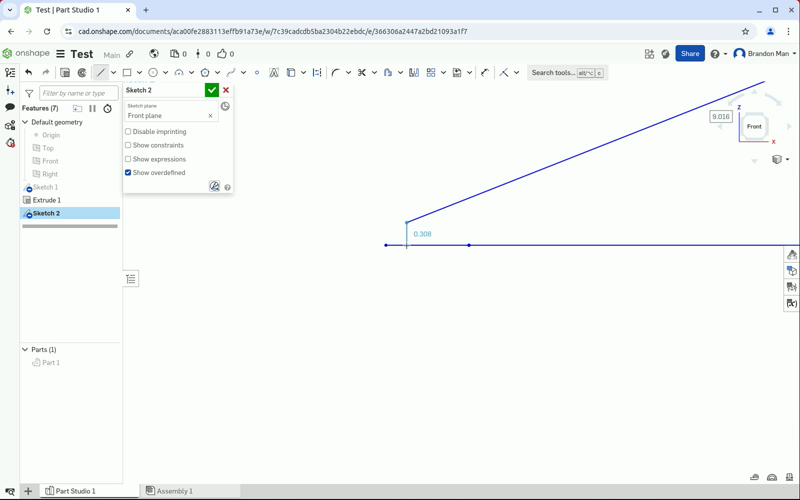
scroll(-6)
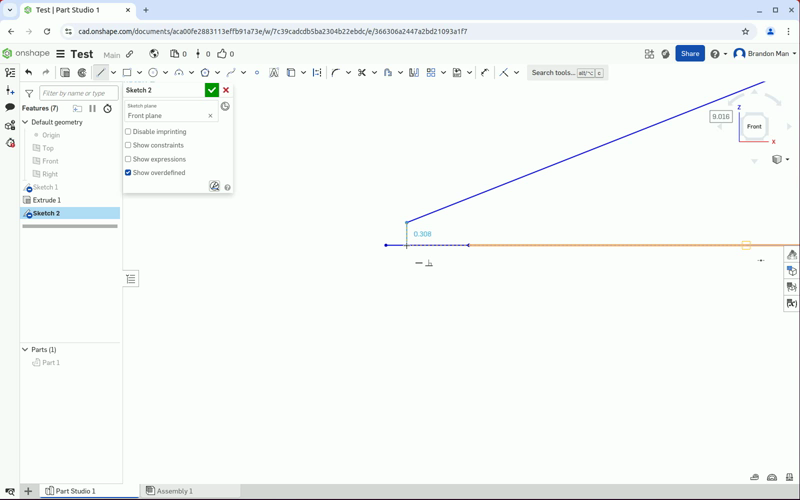
scroll(-6)
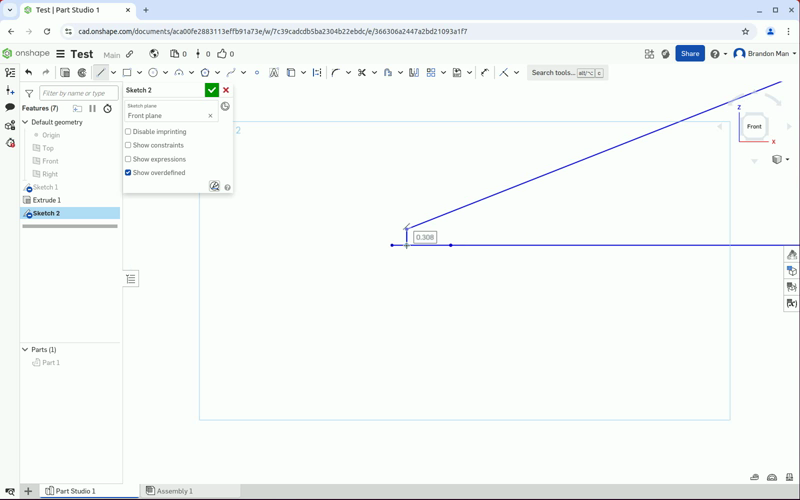
scroll(-6)
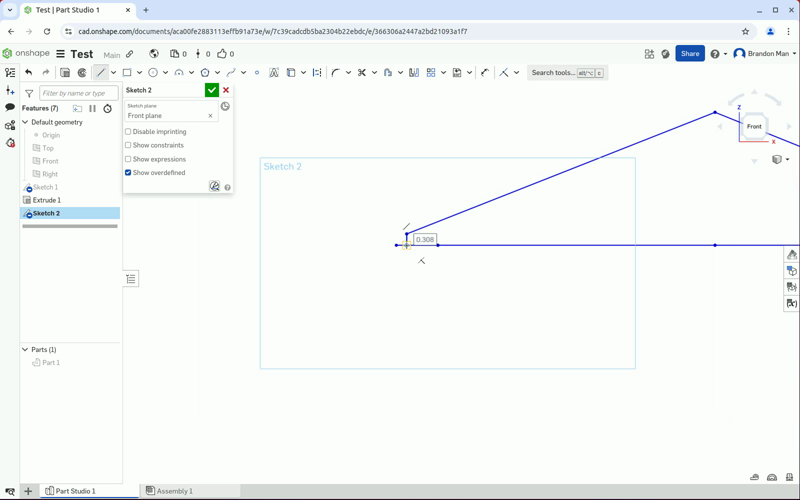
scroll(-6)
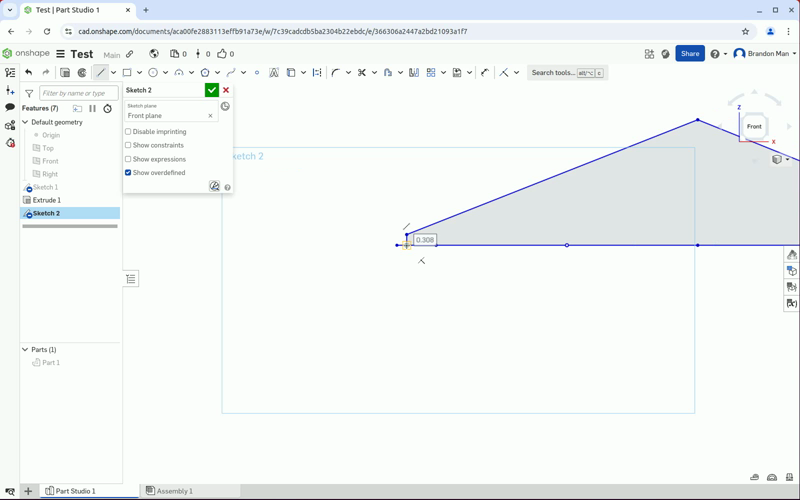
scroll(-6)
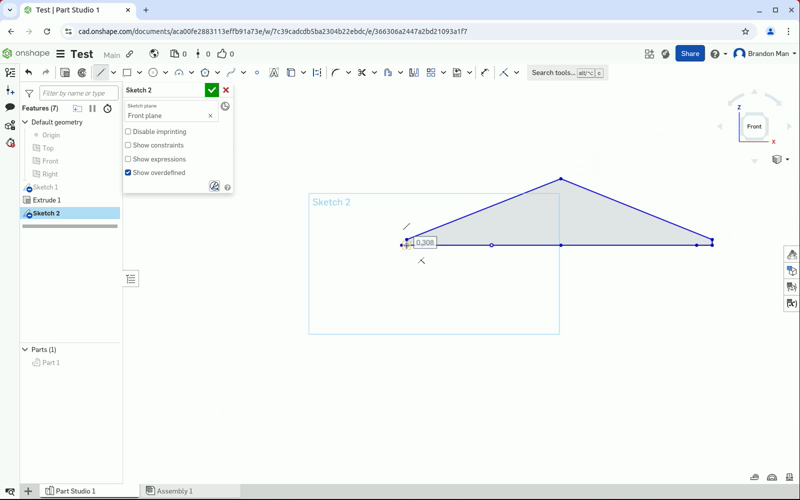
scroll(-6)
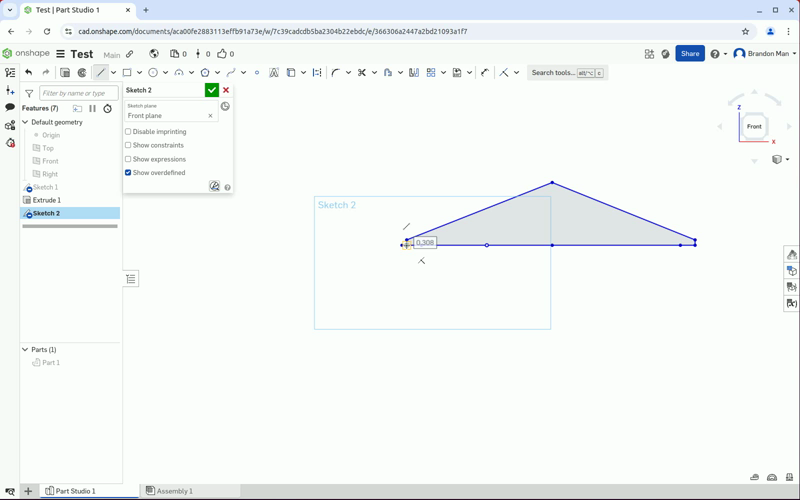
scroll(-6)
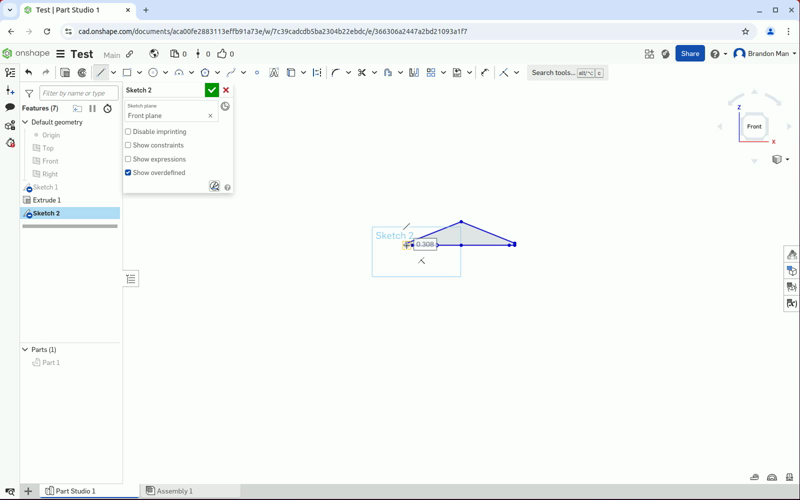
key(esc)
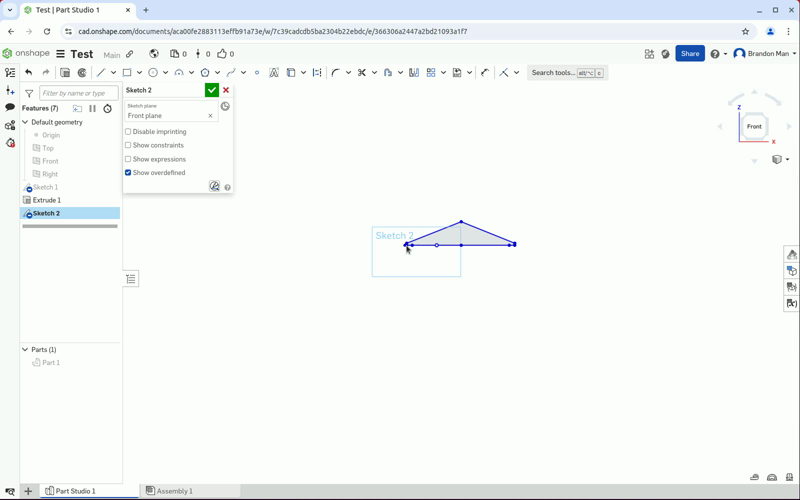
mouse_move(467, 236)
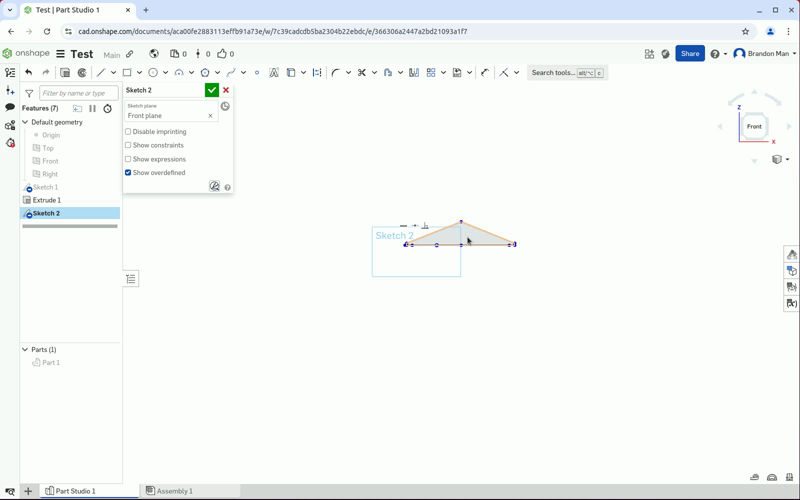
scroll(6)
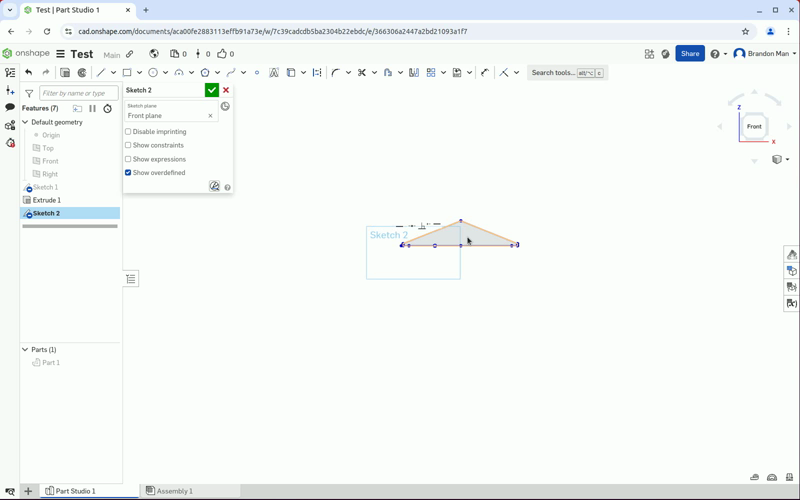
scroll(6)
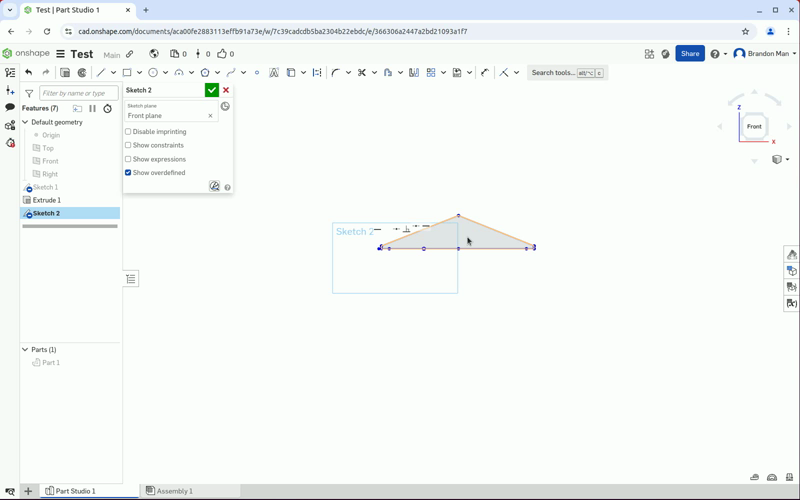
scroll(6)
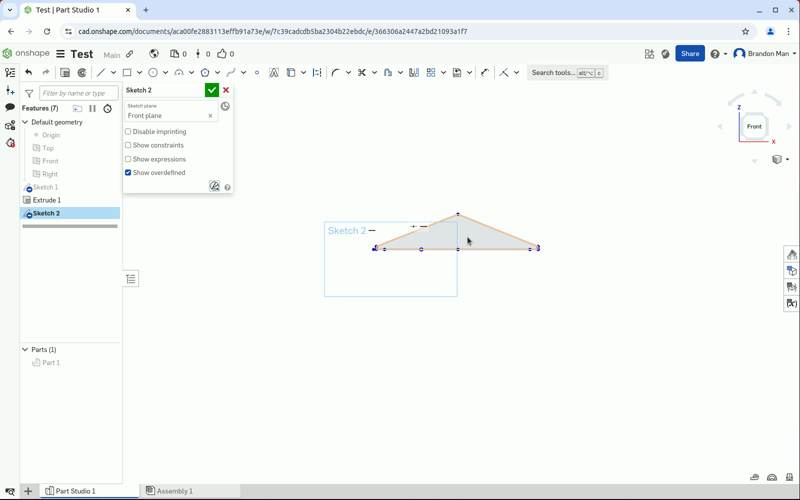
scroll(6)
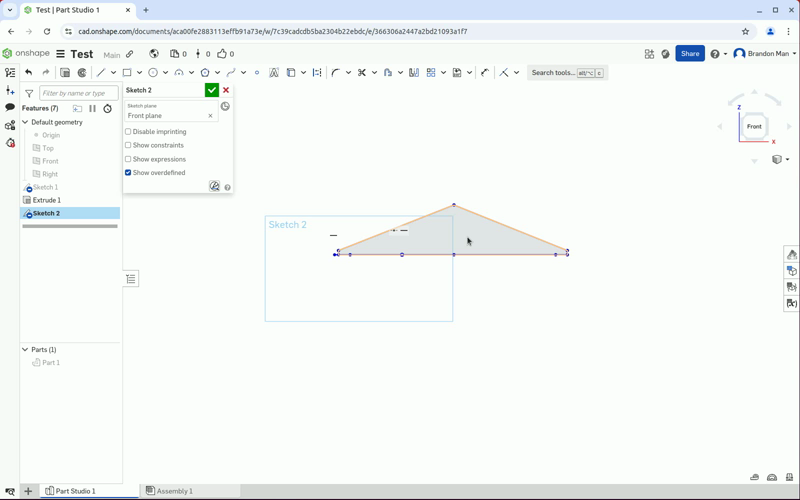
scroll(6)
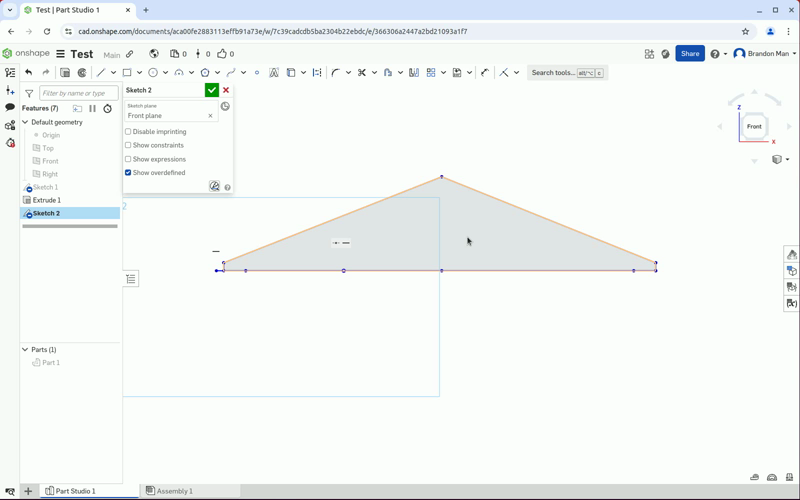
scroll(6)
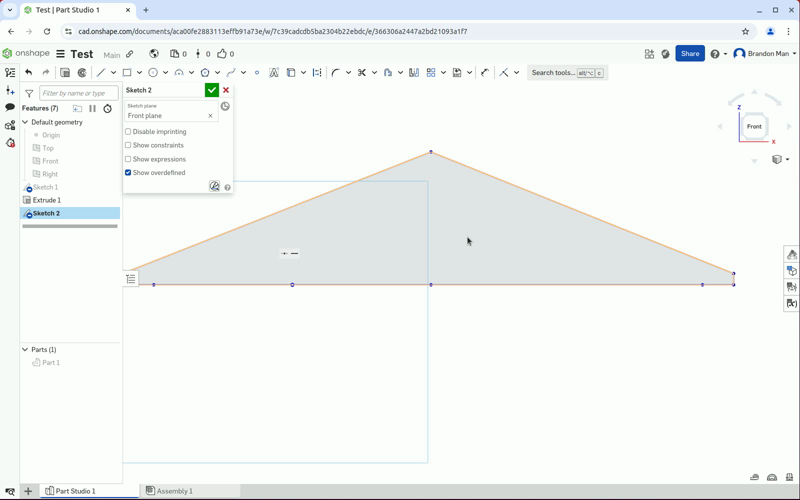
scroll(6)
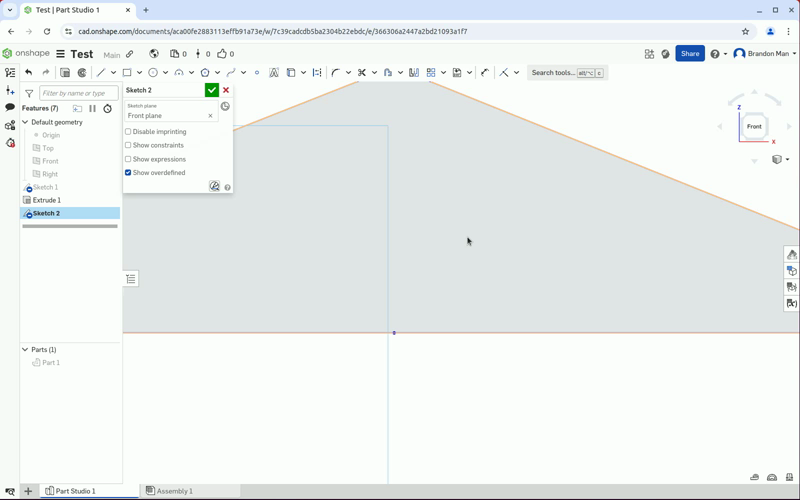
click(467, 236)
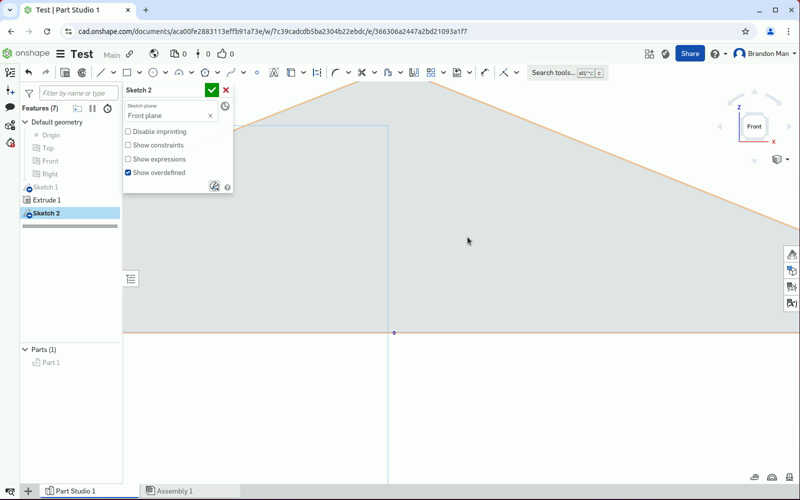
scroll(-6)
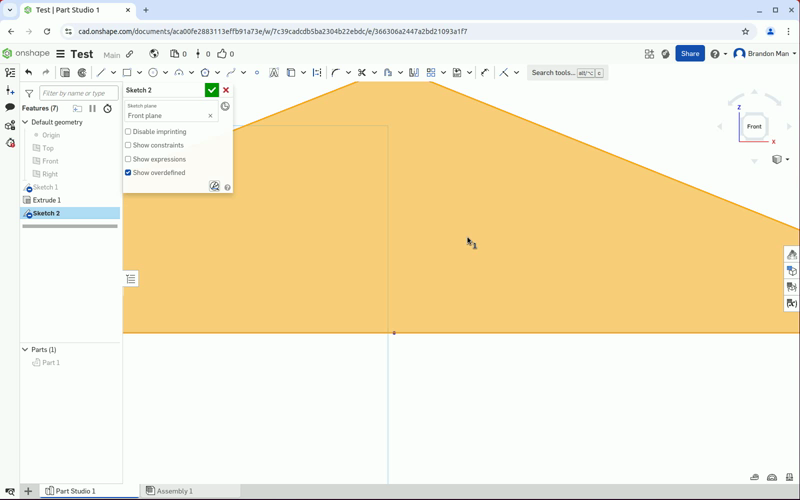
scroll(-6)
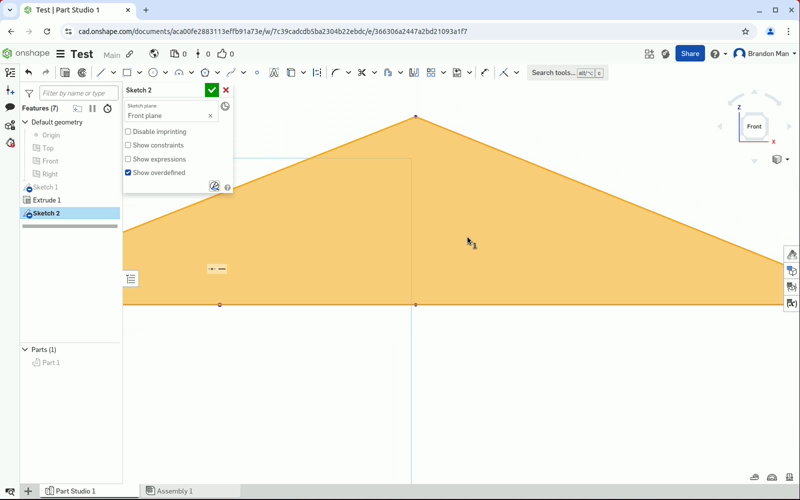
scroll(-6)
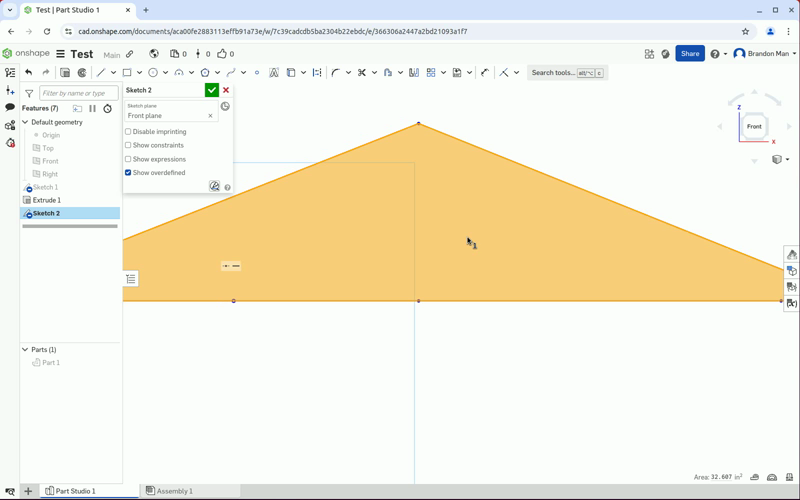
scroll(-6)
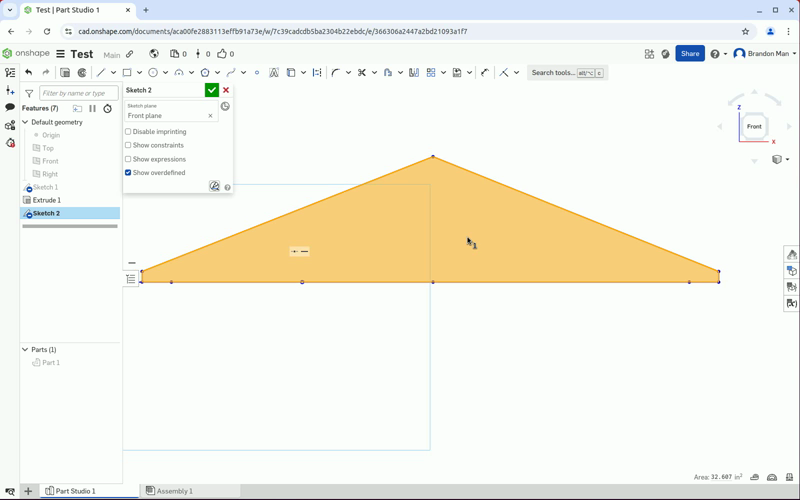
scroll(-6)
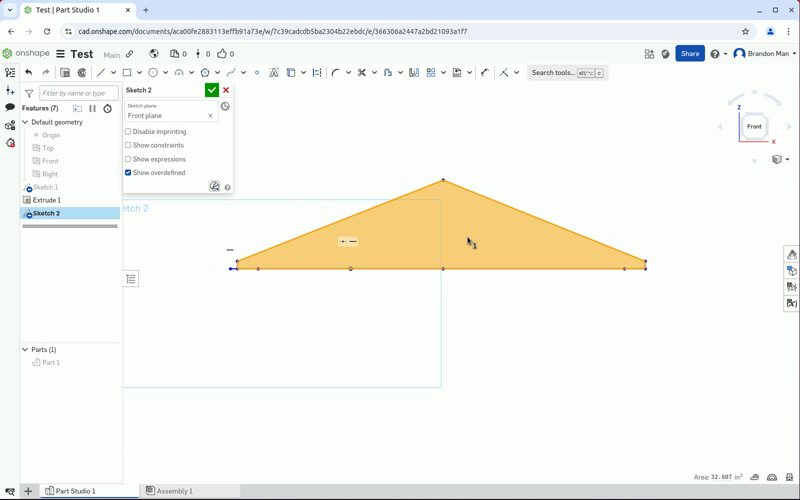
scroll(-6)
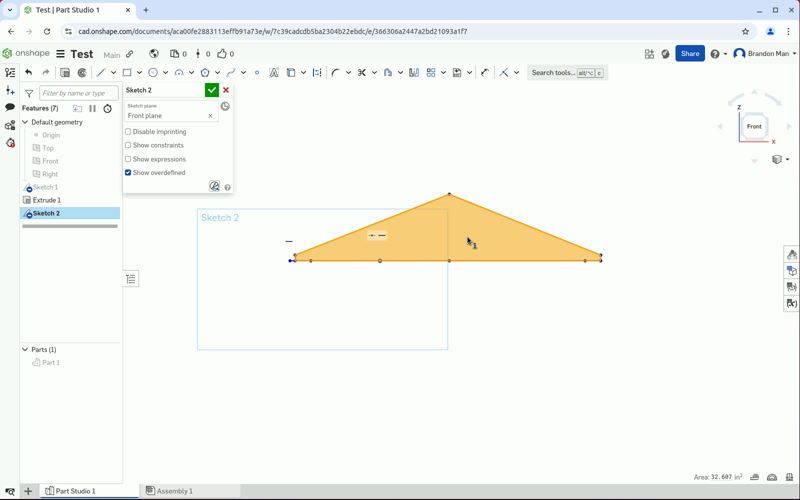
scroll(-6)
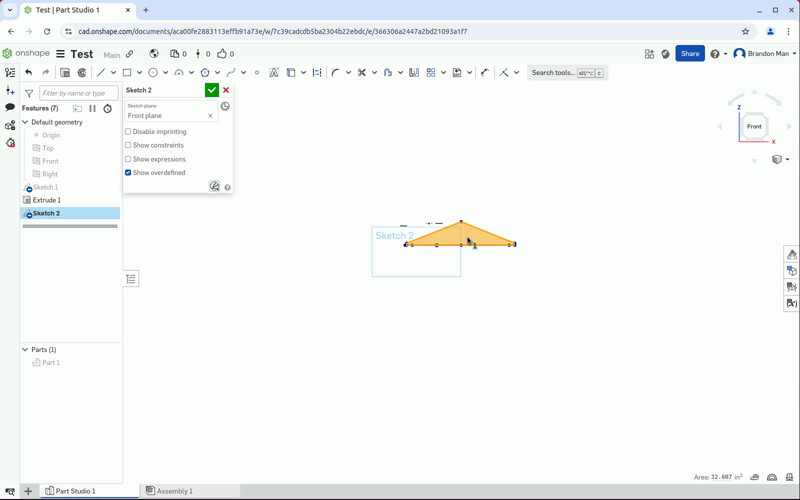
mouse_move(73, 352)
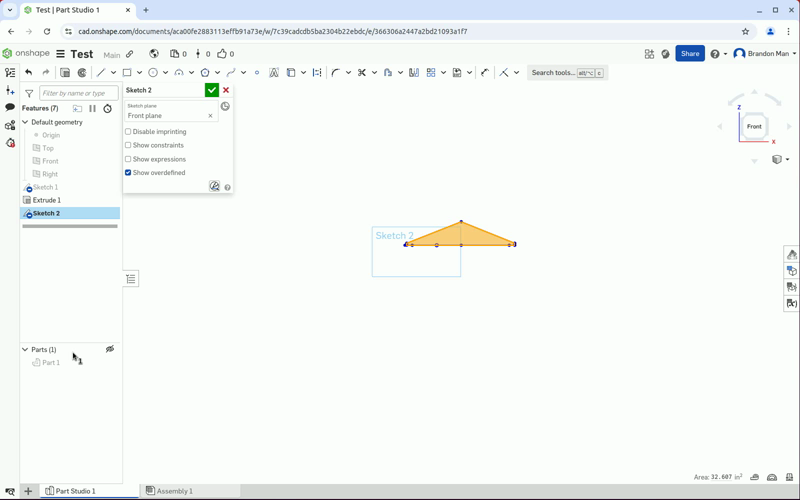
key(shift+y)
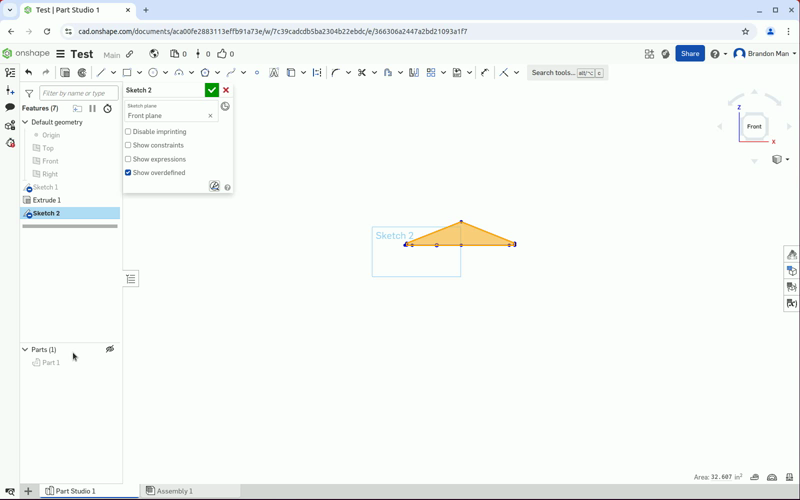
key(shift+e)
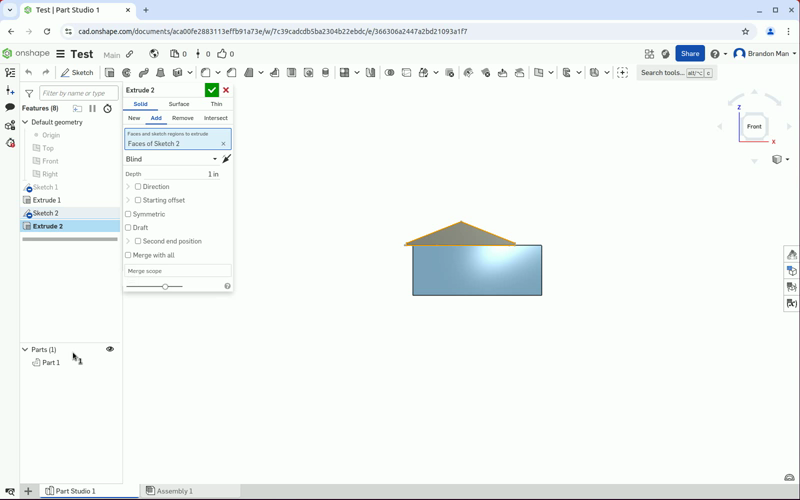
mouse_move(143, 106)
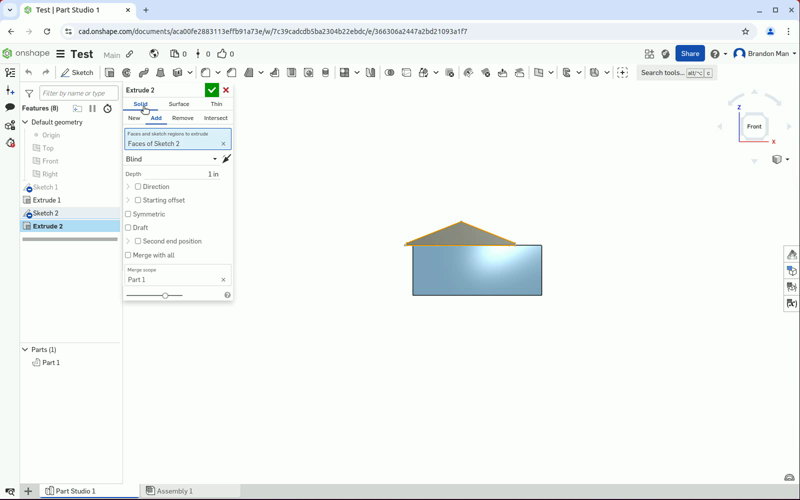
click(143, 106)
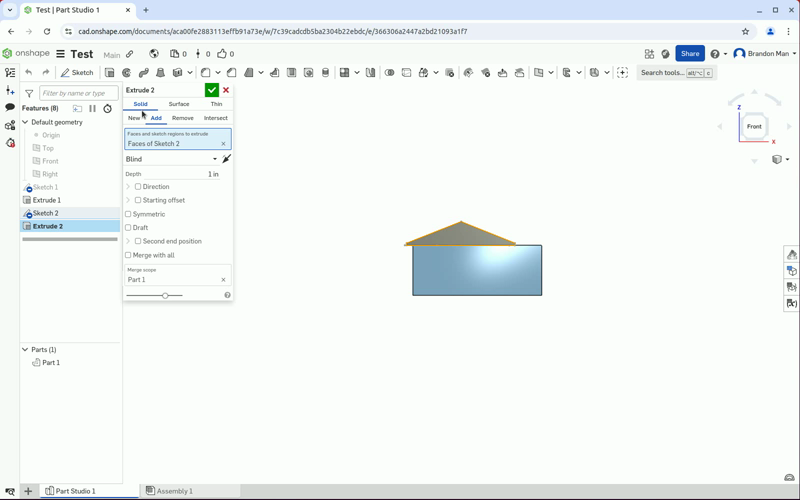
mouse_move(137, 120)
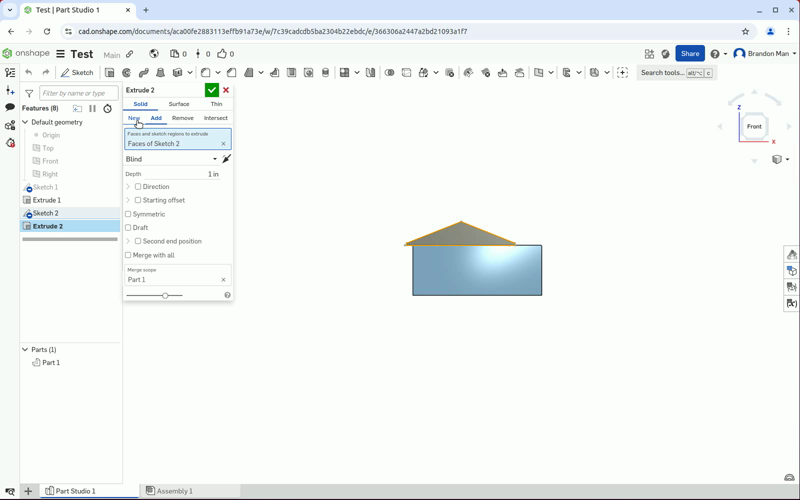
click(137, 120)
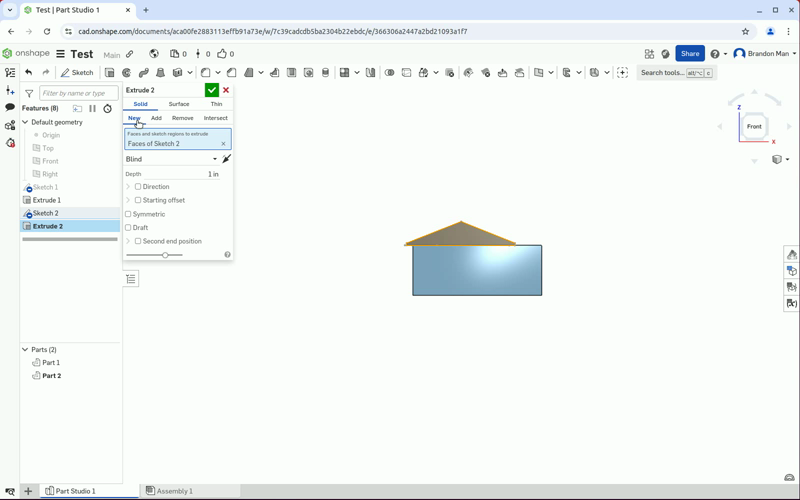
key(tab, 4)
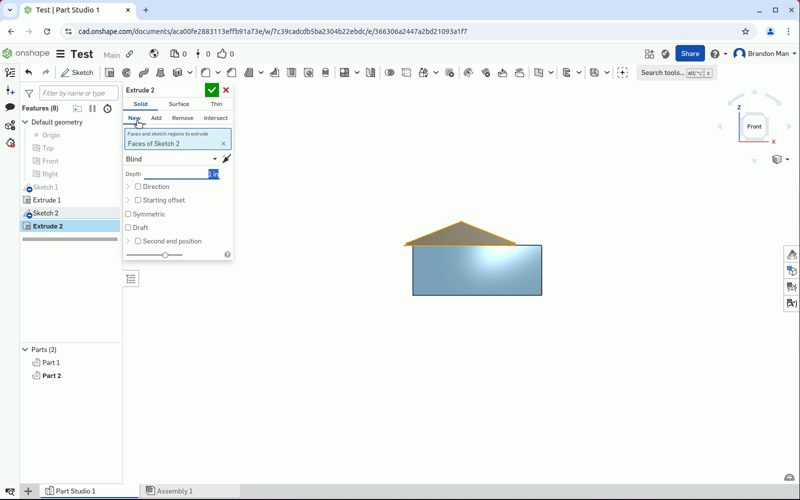
text(23.108)
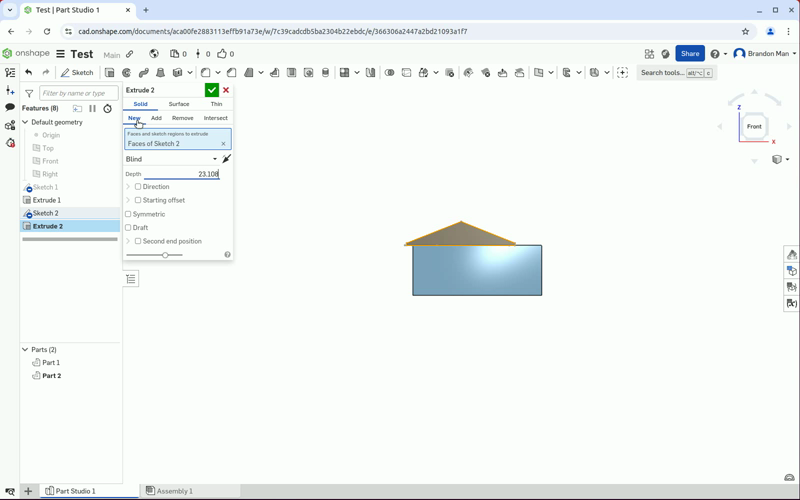
key(enter)
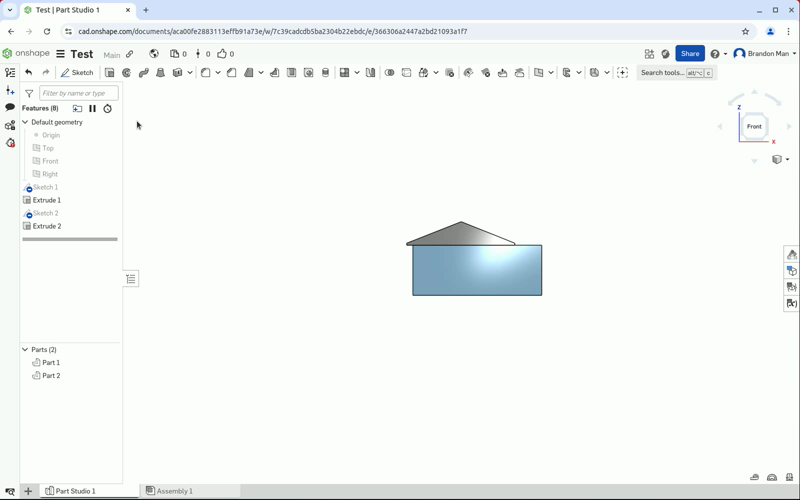
key(shift+h)
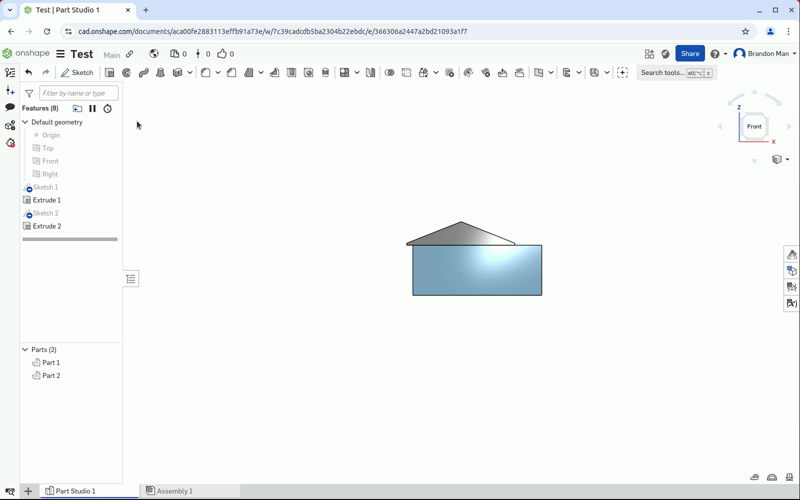
key(shift+h)
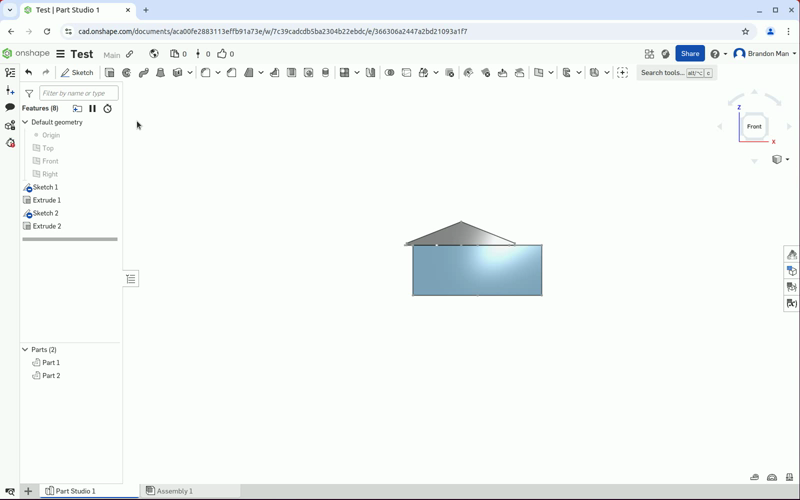
key(shift+7)
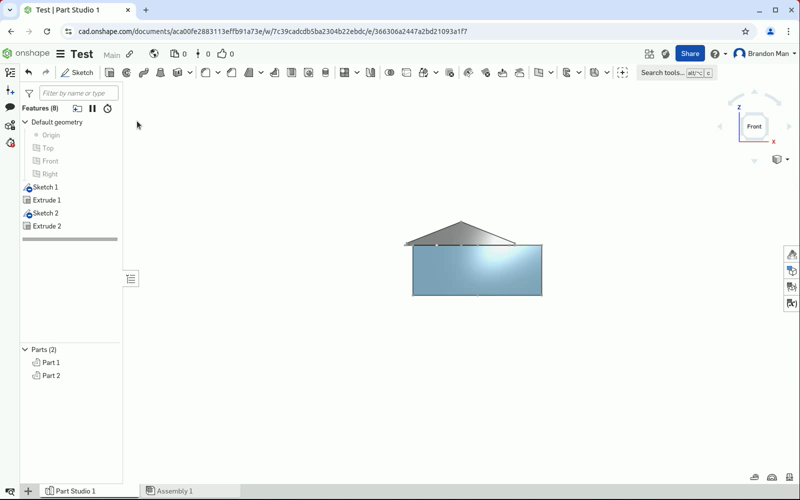
key(left, 2)
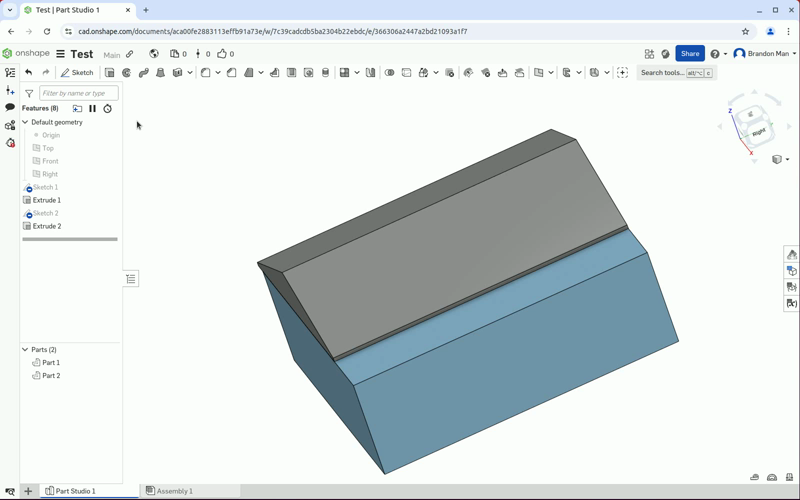
key(down, 2)
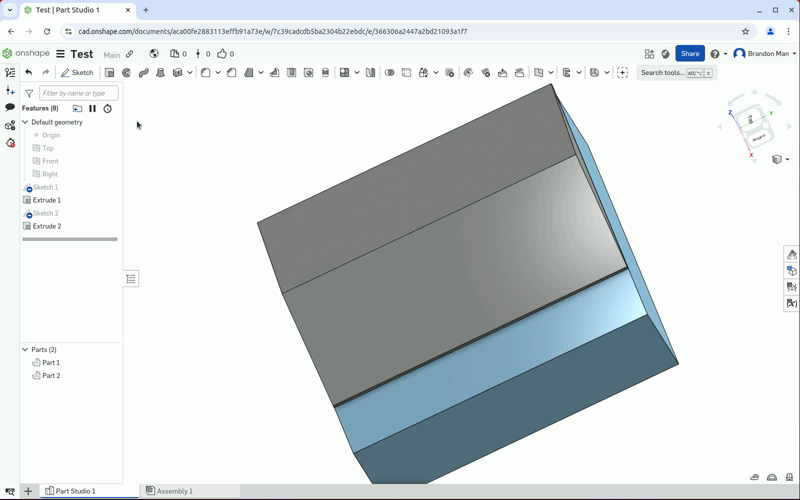
key(up, 2)
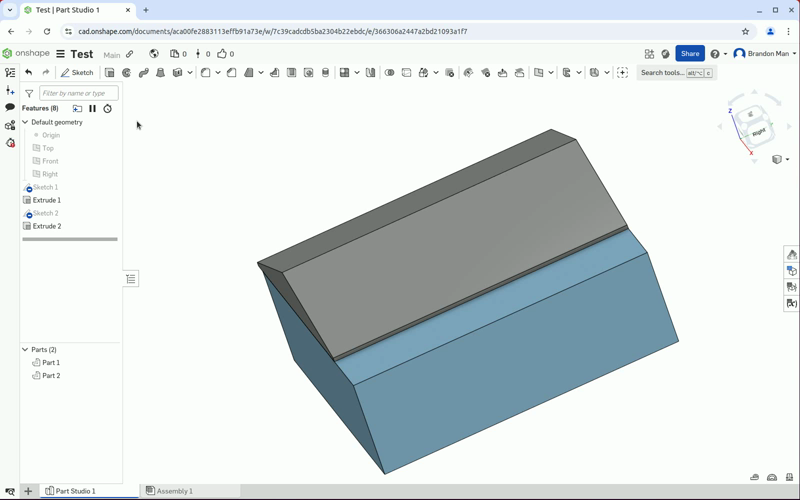
key(right, 2)
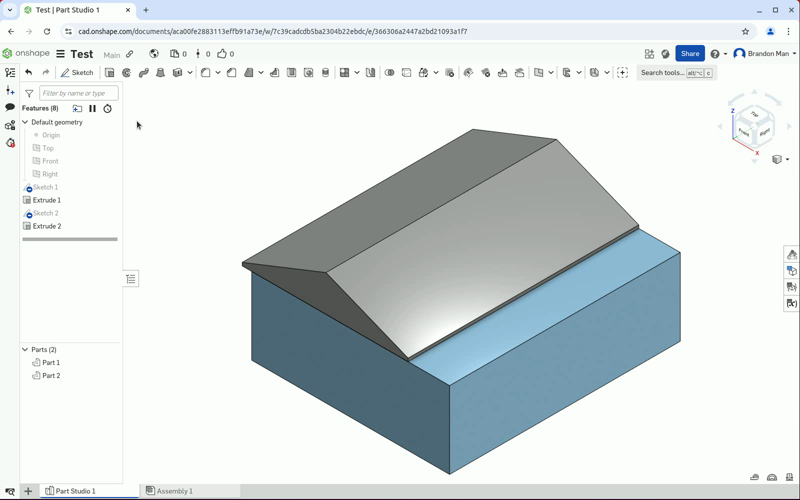
mouse_move(73, 189)
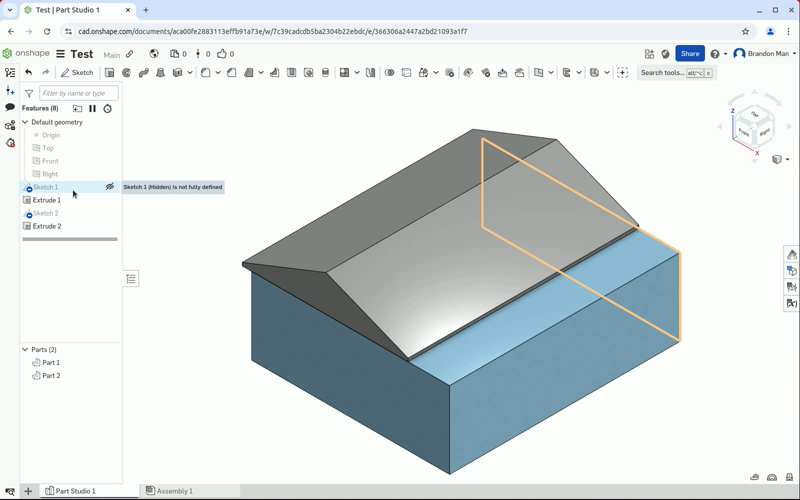
click(73, 189)